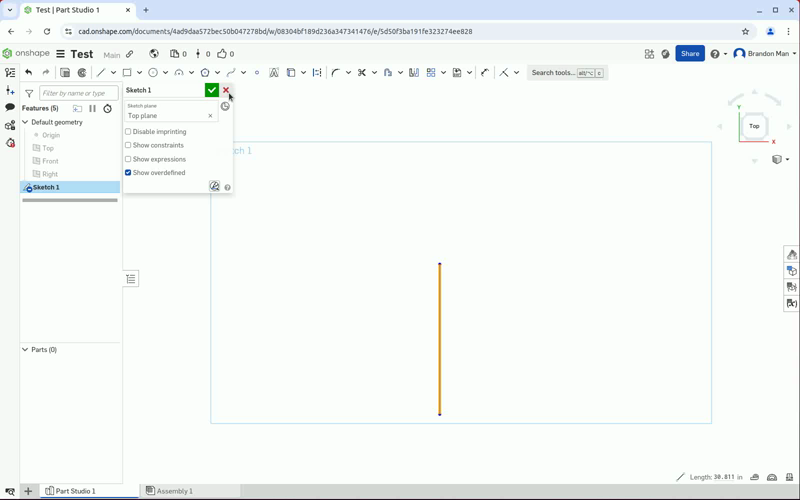
key(shift+h)
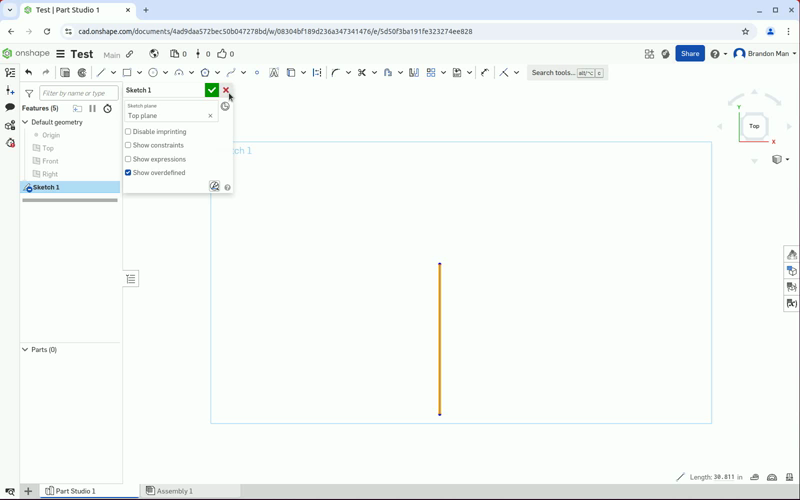
key(shift+s)
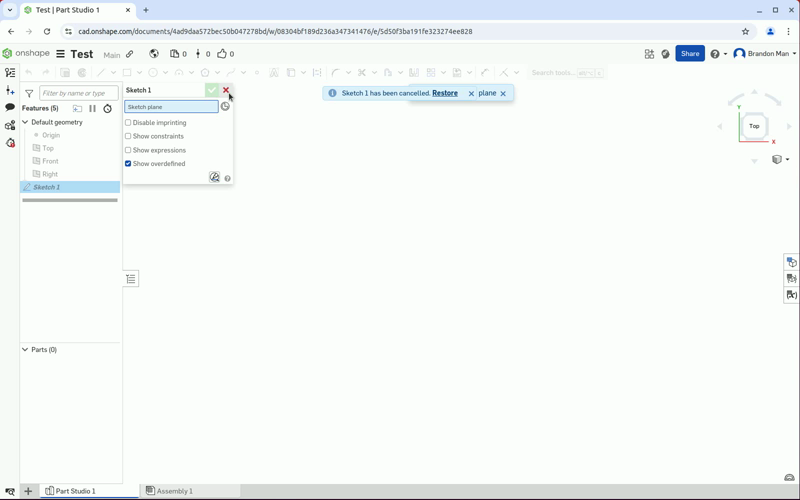
mouse_move(73, 150)
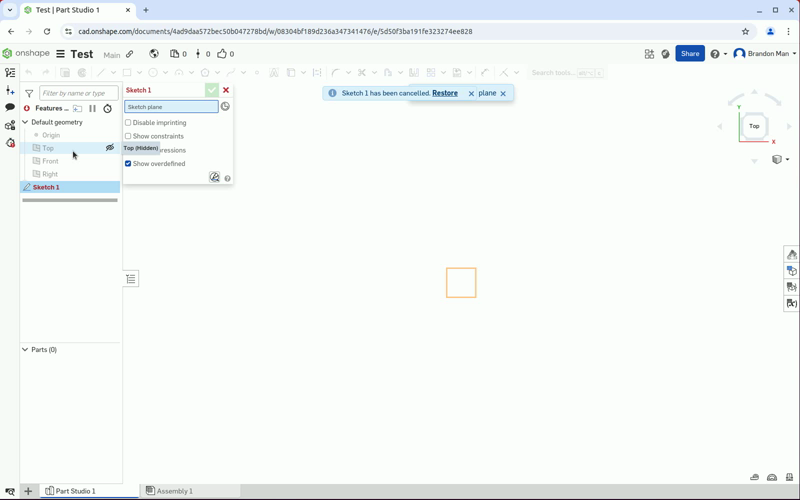
click(73, 150)
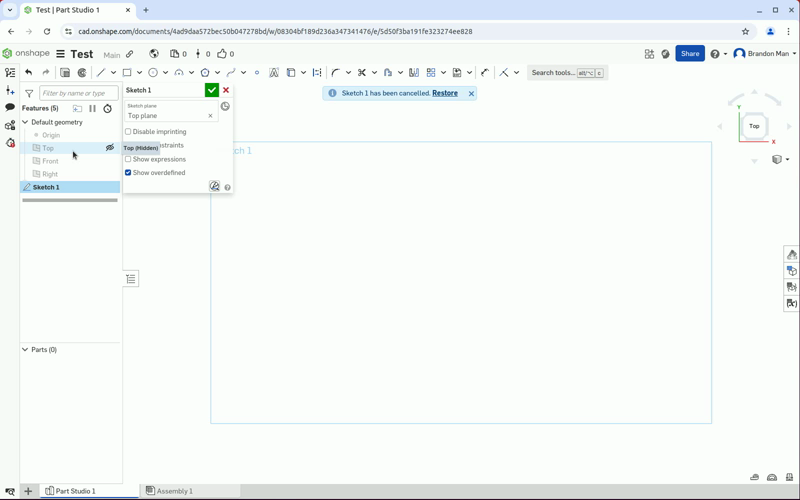
mouse_move(73, 352)
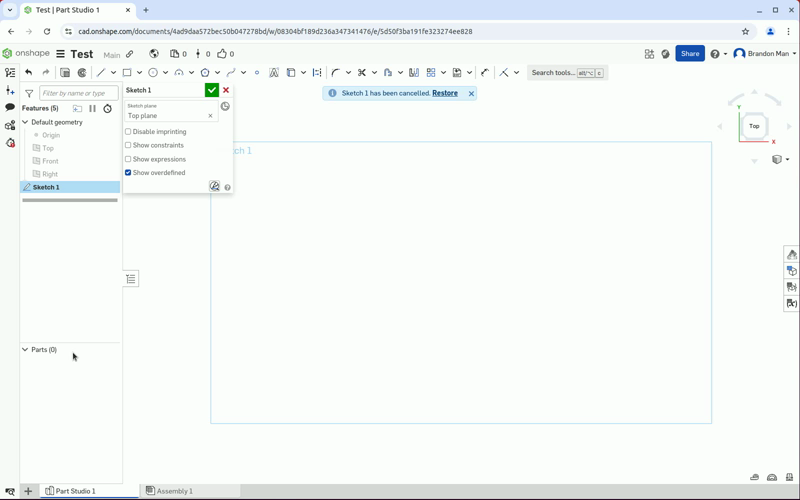
key(y)
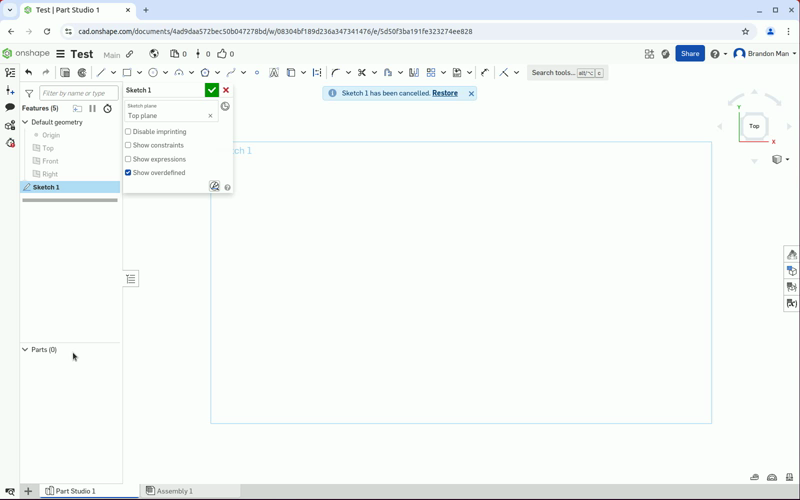
key(l)
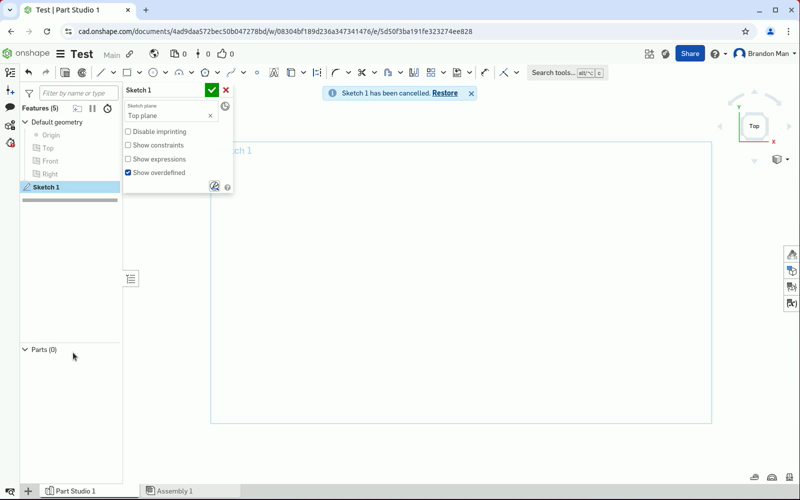
key_down(shift)
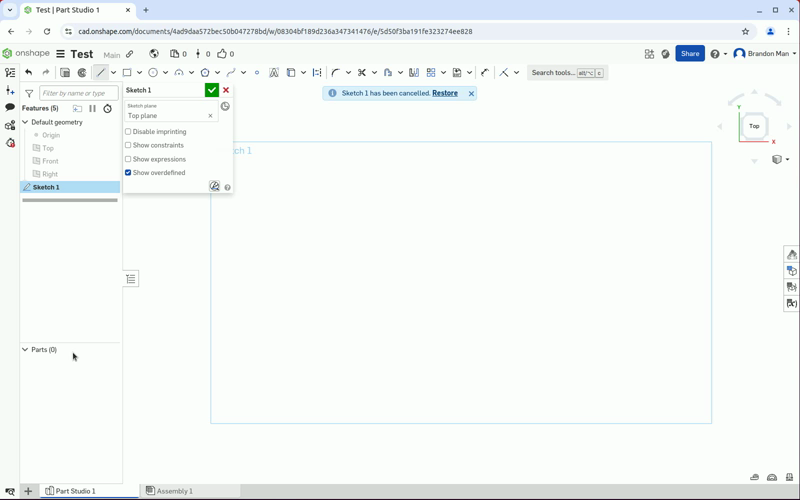
mouse_move(382, 318)
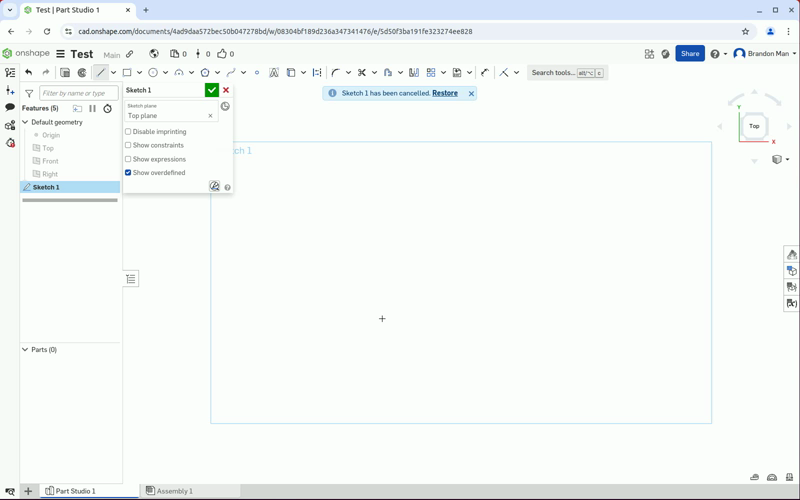
click(382, 318)
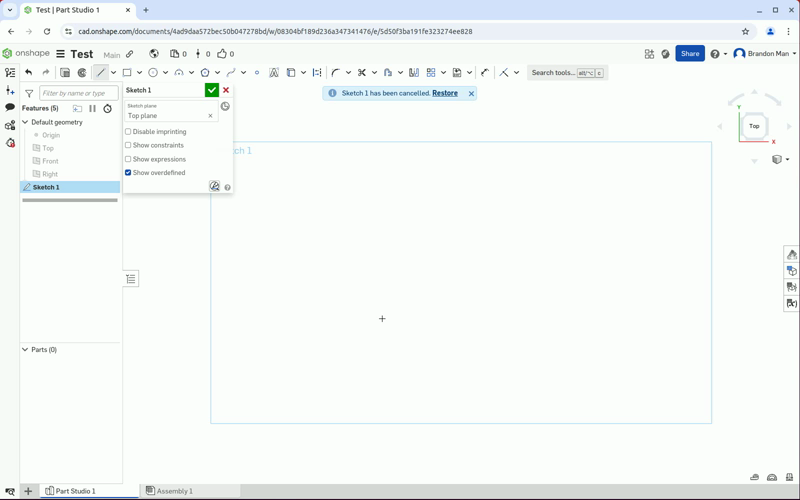
key_up(shift)
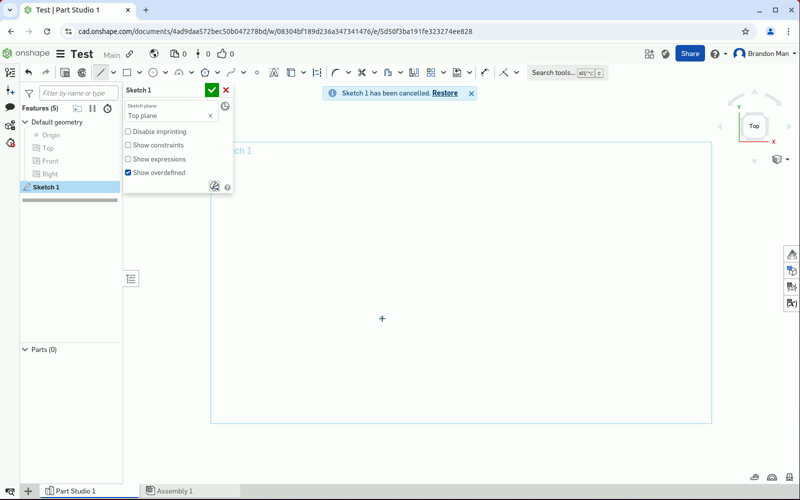
key_down(shift)
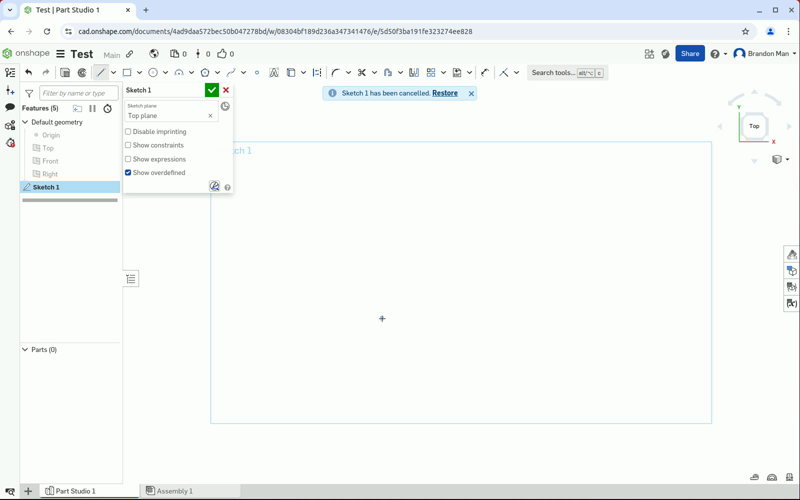
mouse_move(410, 389)
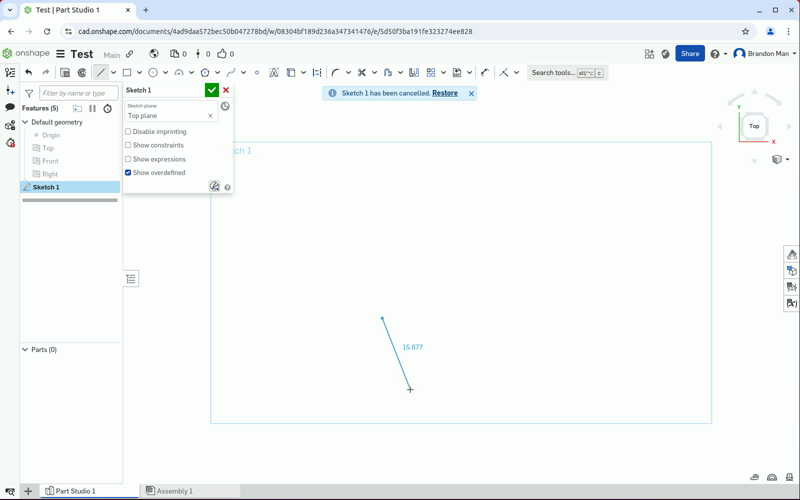
click(410, 389)
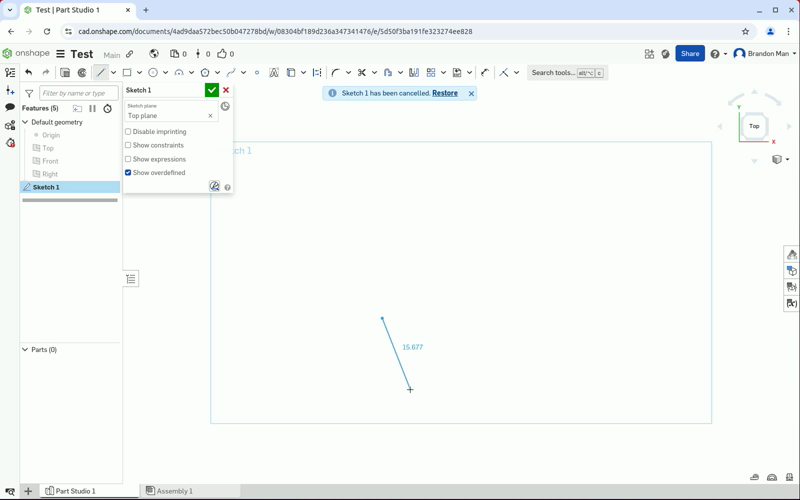
key_up(shift)
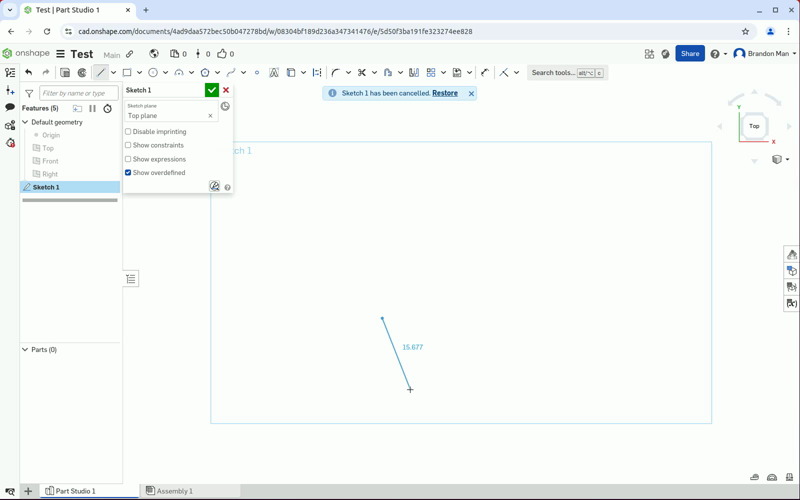
key(esc)
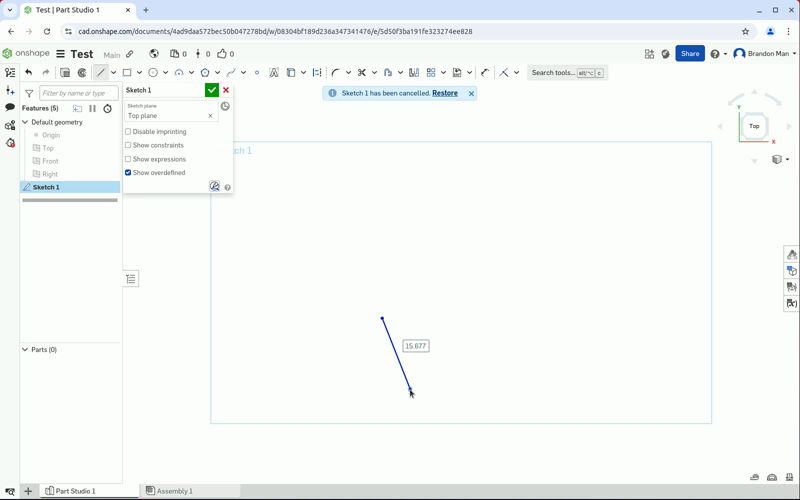
key(a)
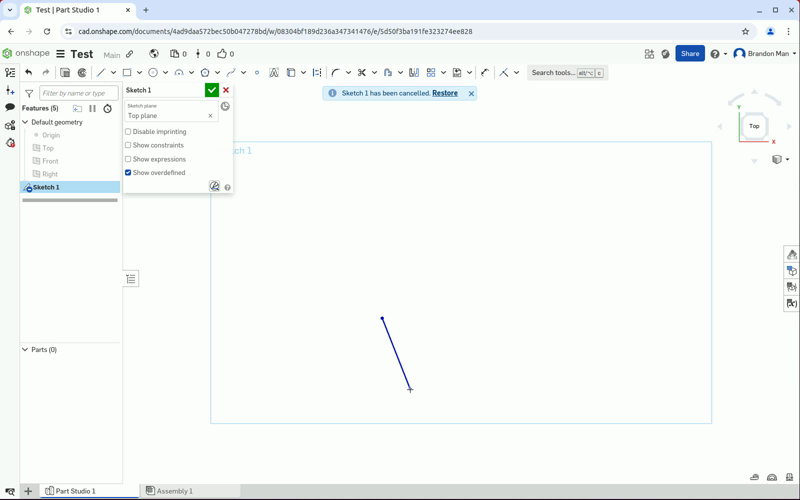
mouse_move(410, 389)
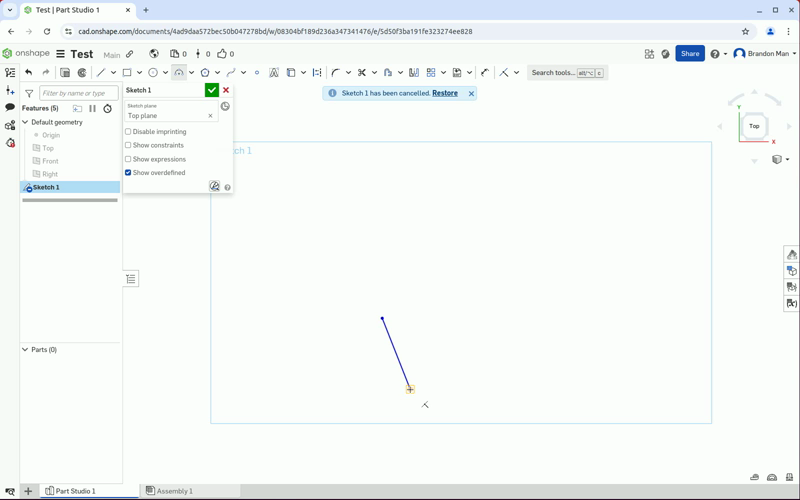
click(410, 389)
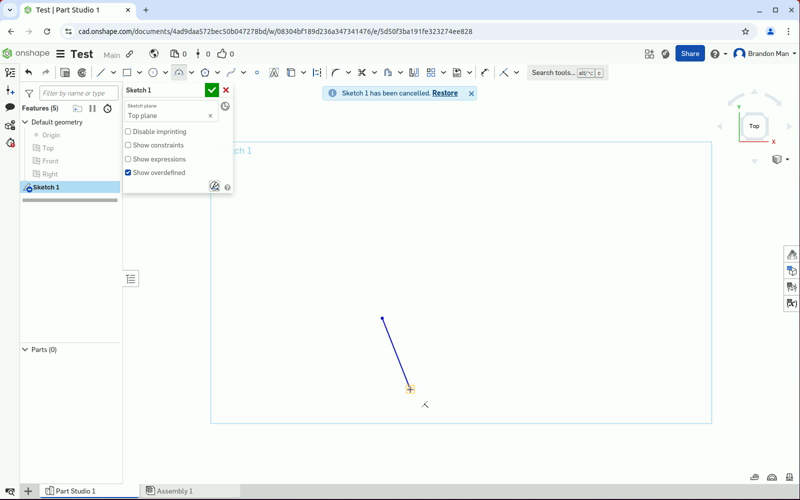
key_down(shift)
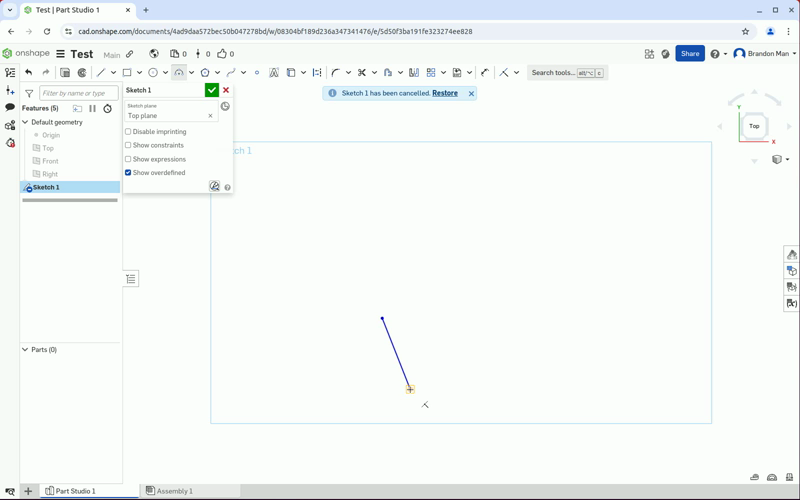
mouse_move(428, 381)
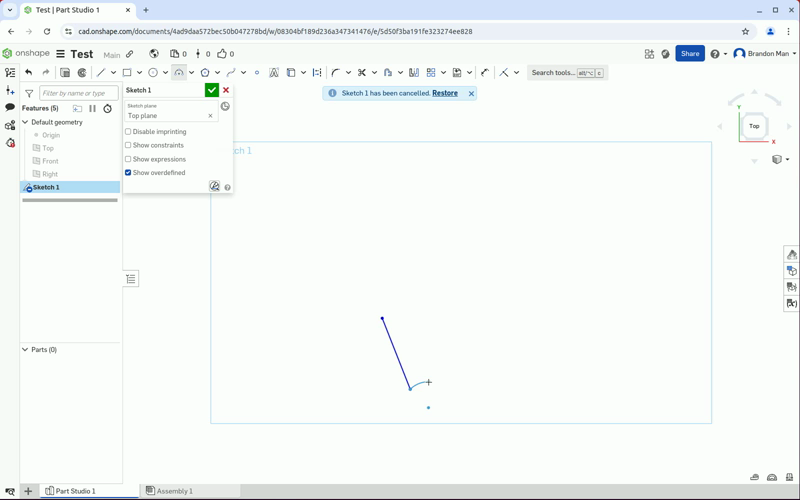
click(428, 381)
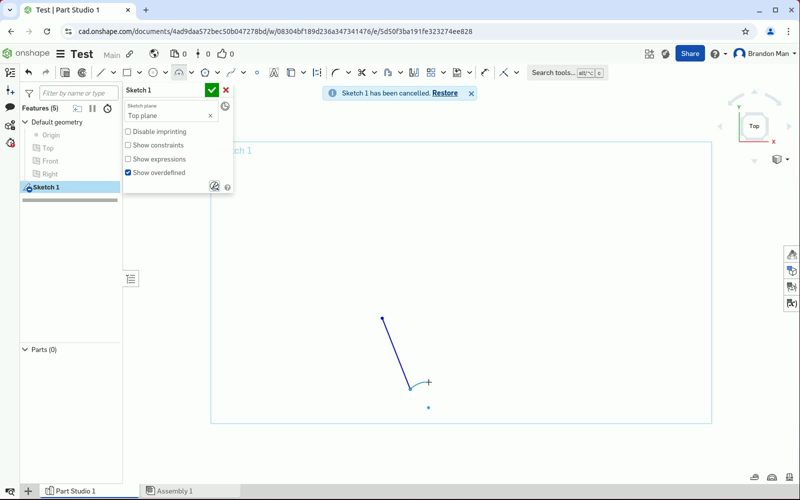
mouse_move(423, 394)
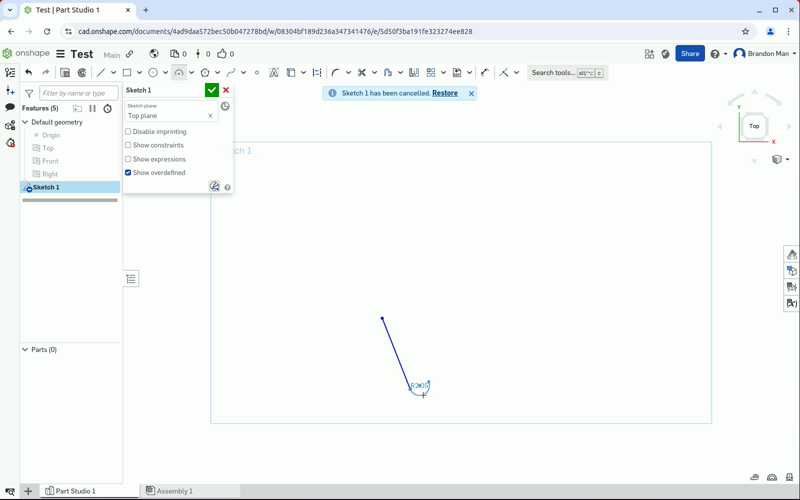
click(423, 394)
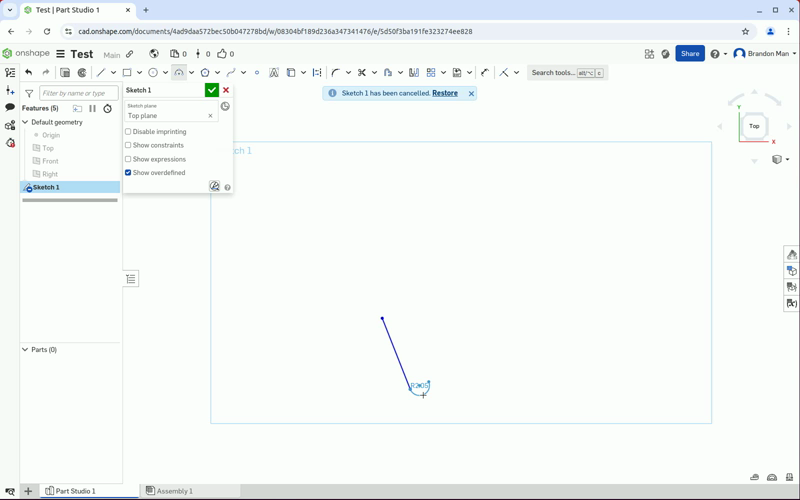
key_up(shift)
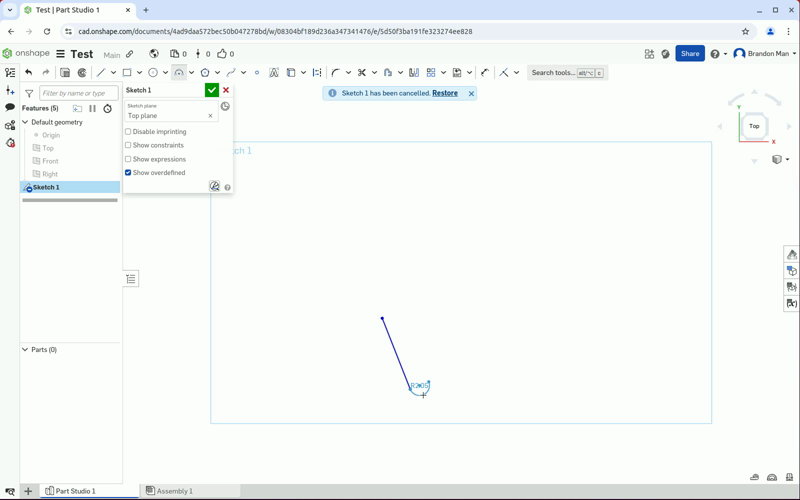
key(esc)
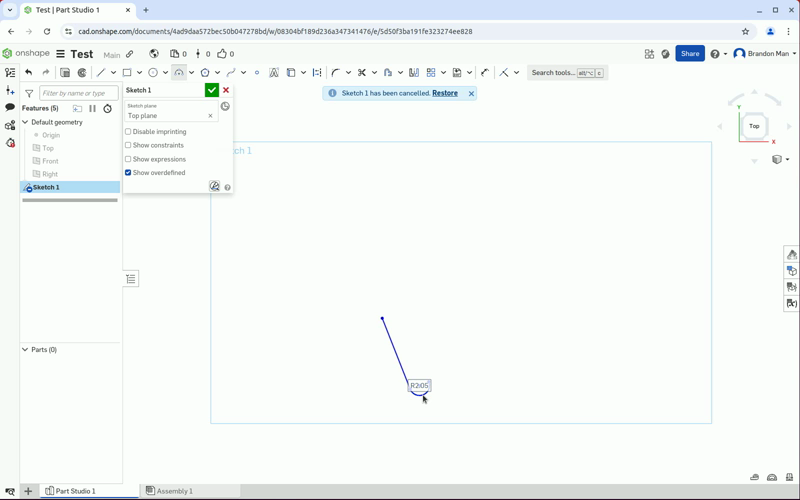
key(l)
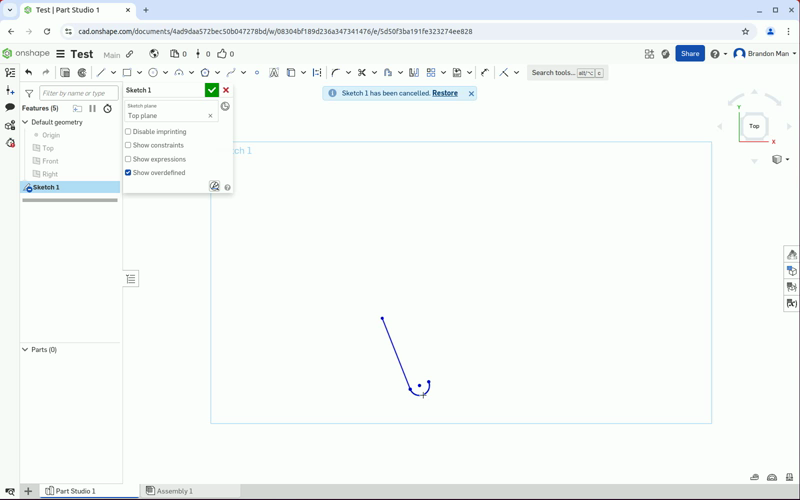
mouse_move(428, 381)
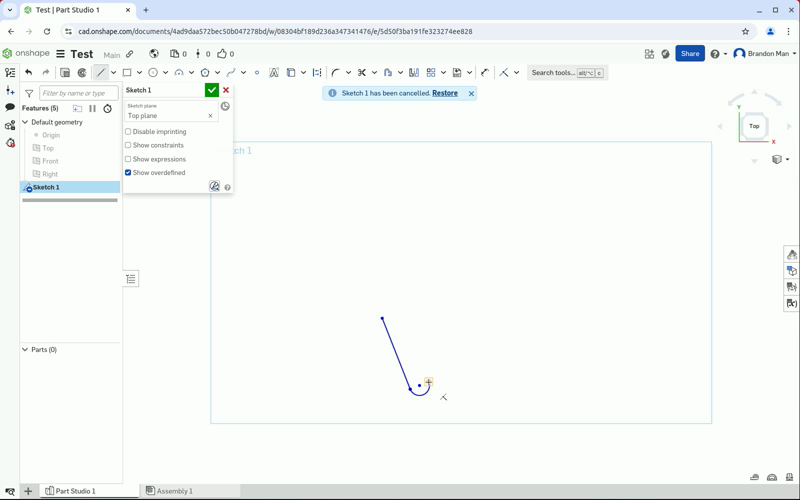
click(428, 381)
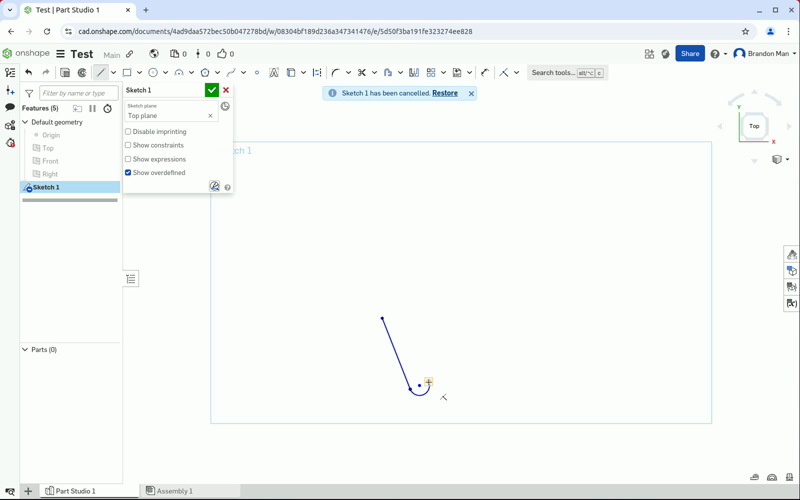
key_down(shift)
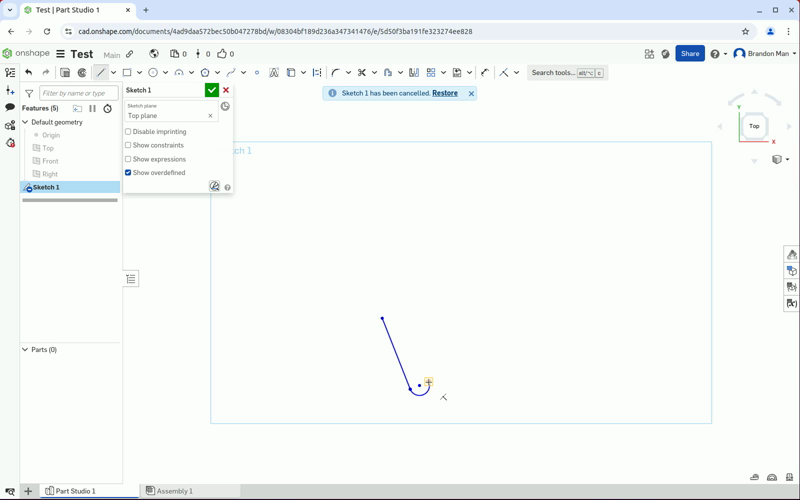
mouse_move(403, 318)
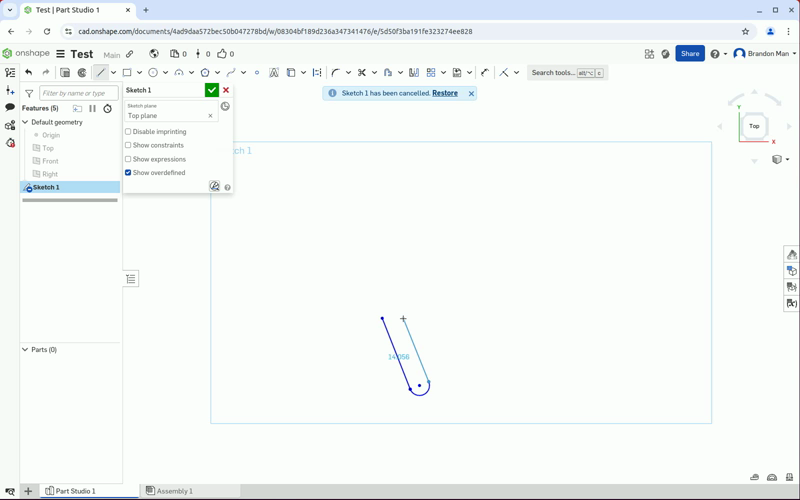
click(403, 318)
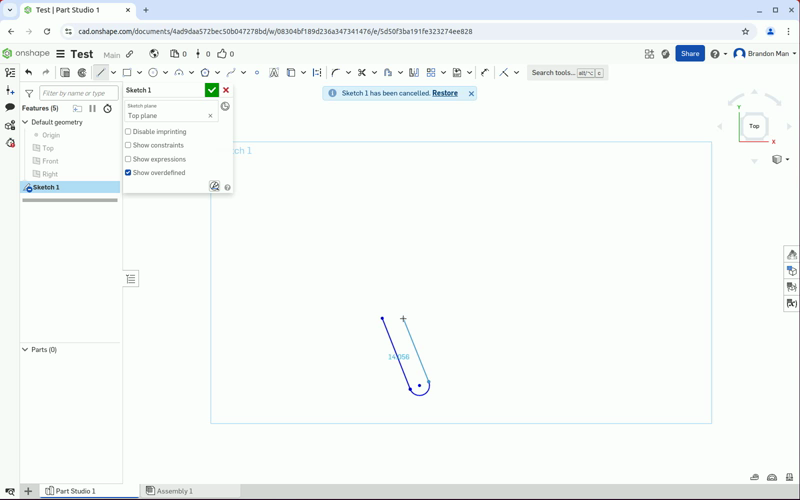
key_up(shift)
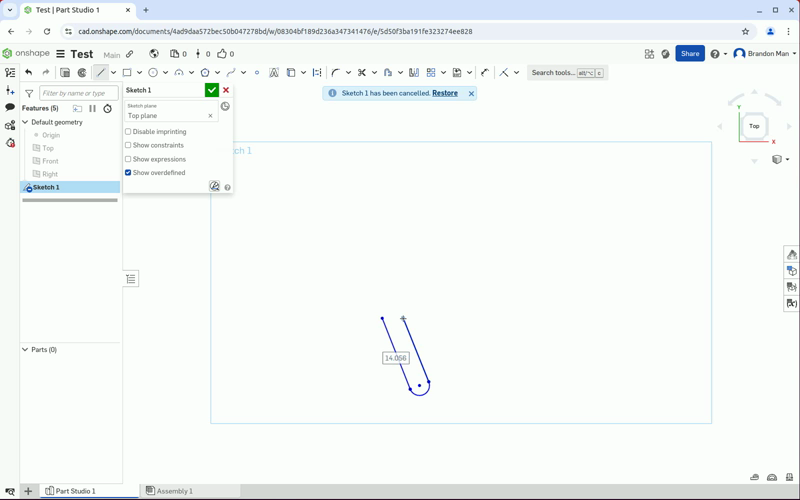
key(esc)
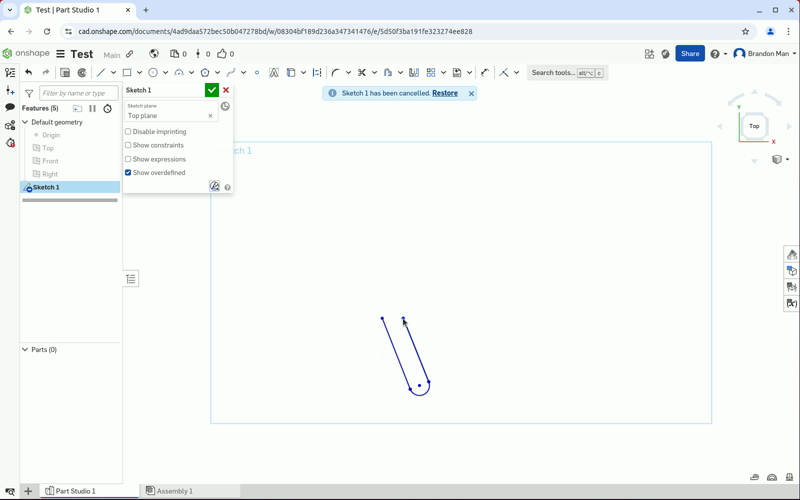
key(a)
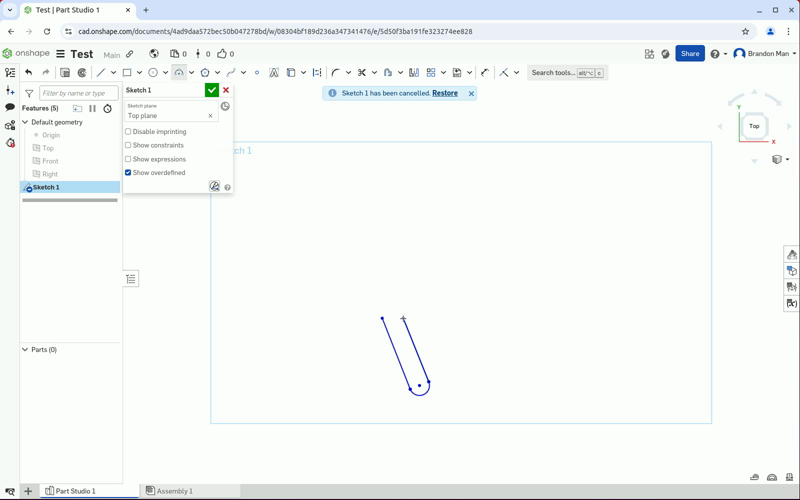
mouse_move(403, 318)
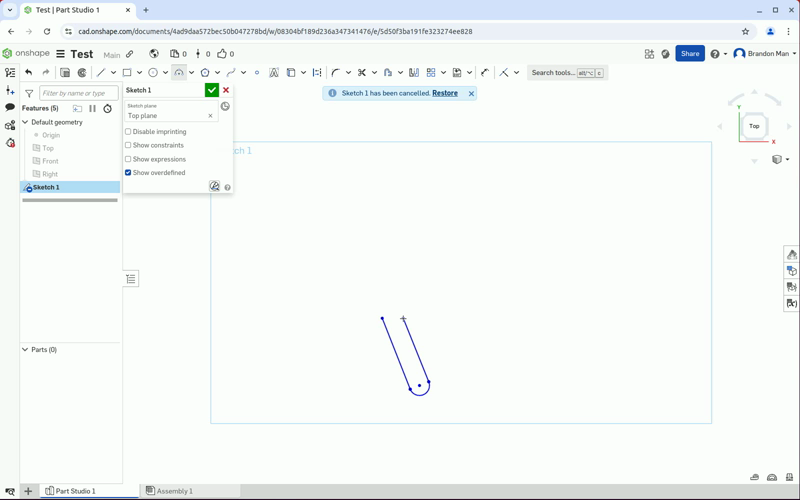
click(403, 318)
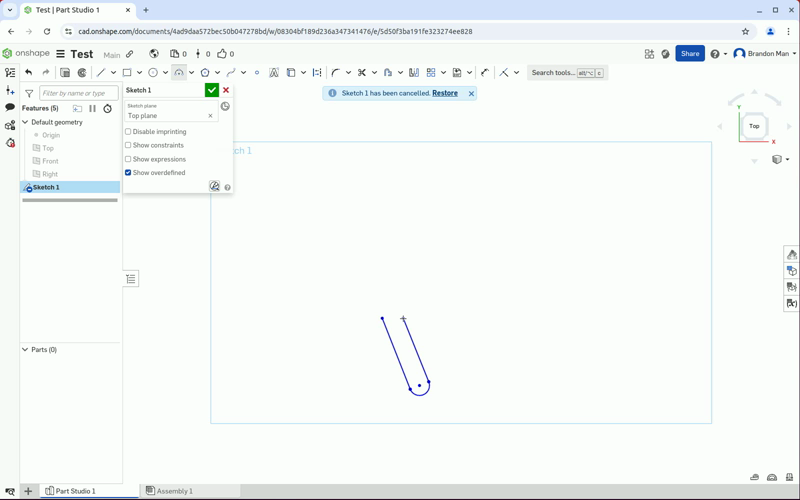
key_down(shift)
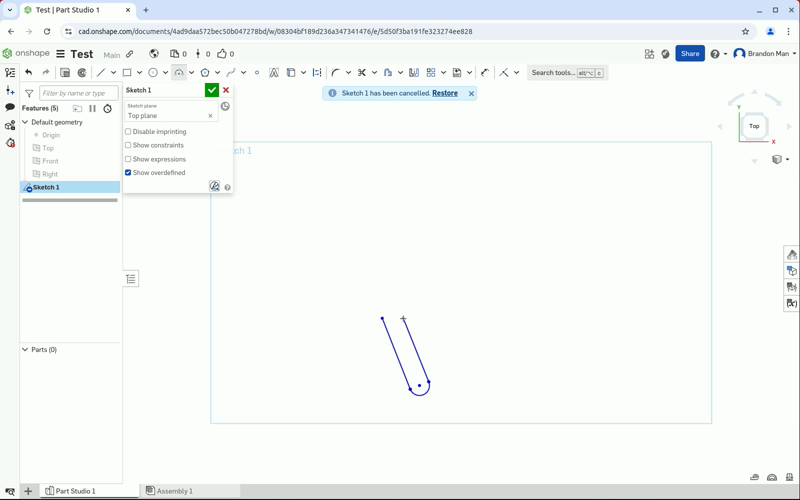
mouse_move(403, 279)
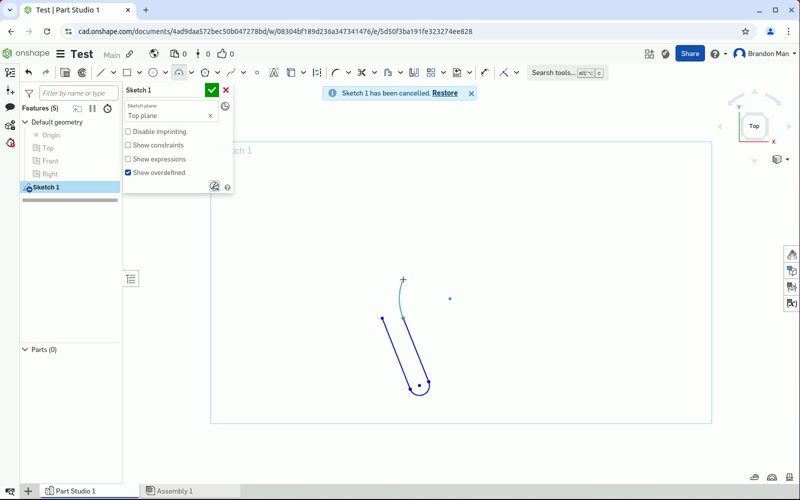
click(403, 279)
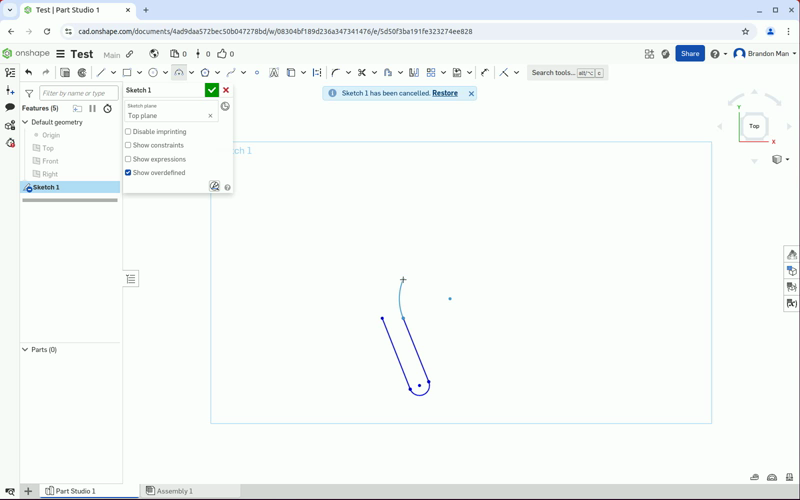
mouse_move(399, 298)
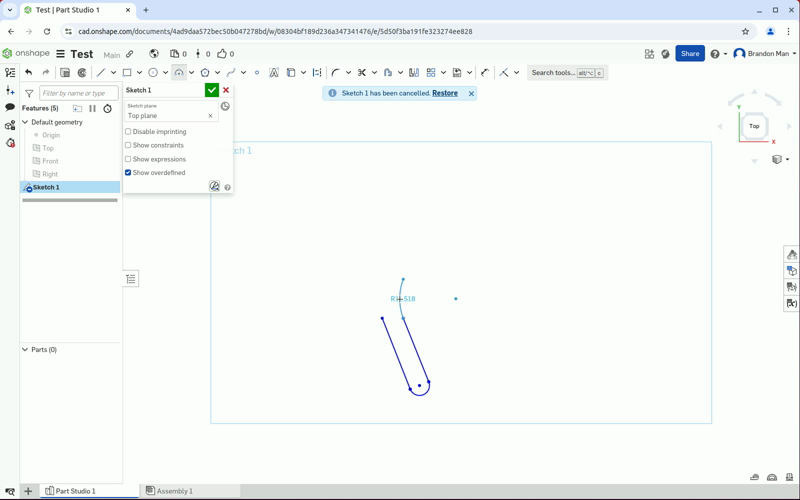
click(399, 298)
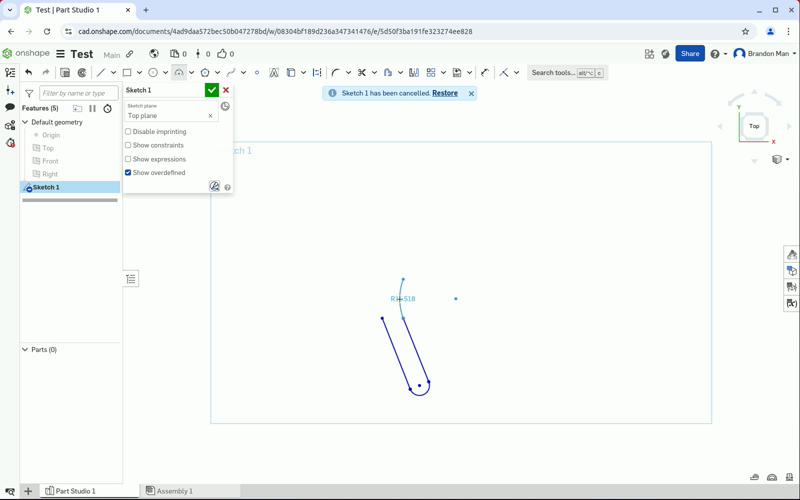
key_up(shift)
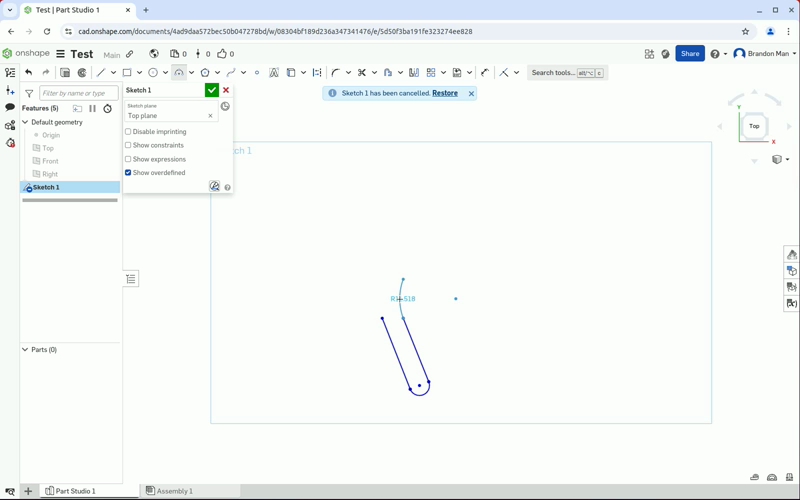
key(esc)
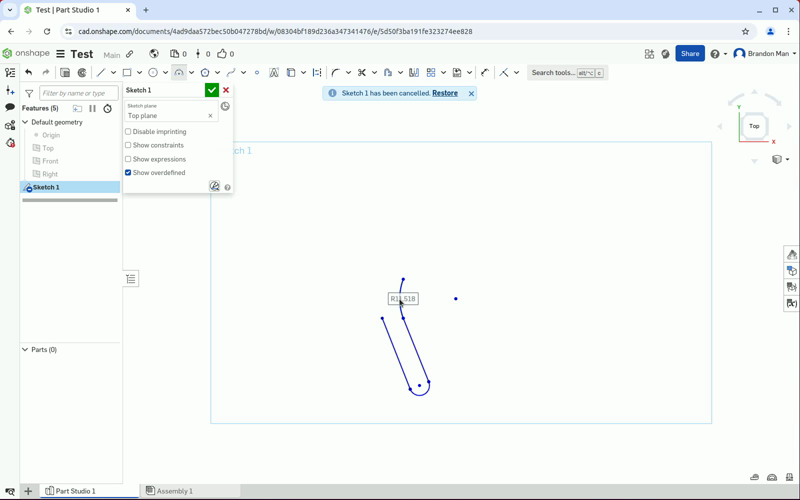
key(l)
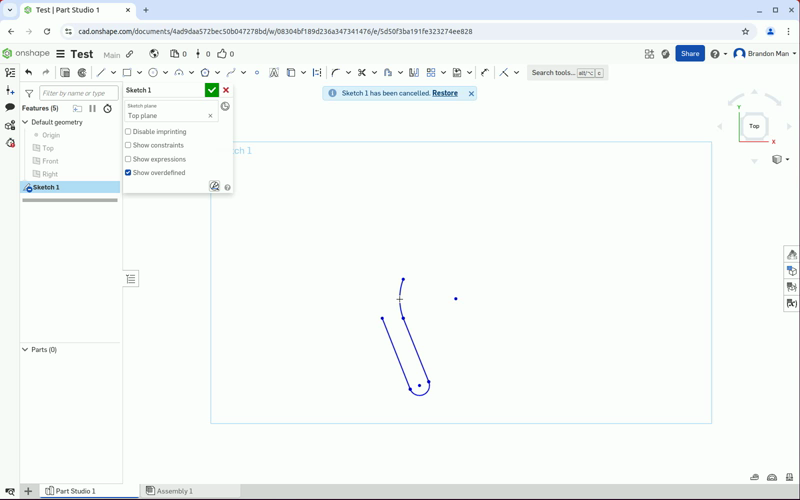
mouse_move(403, 279)
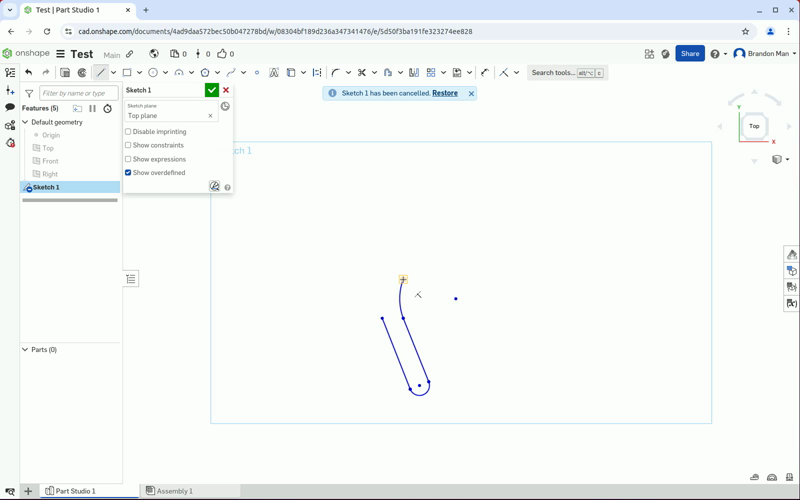
click(403, 279)
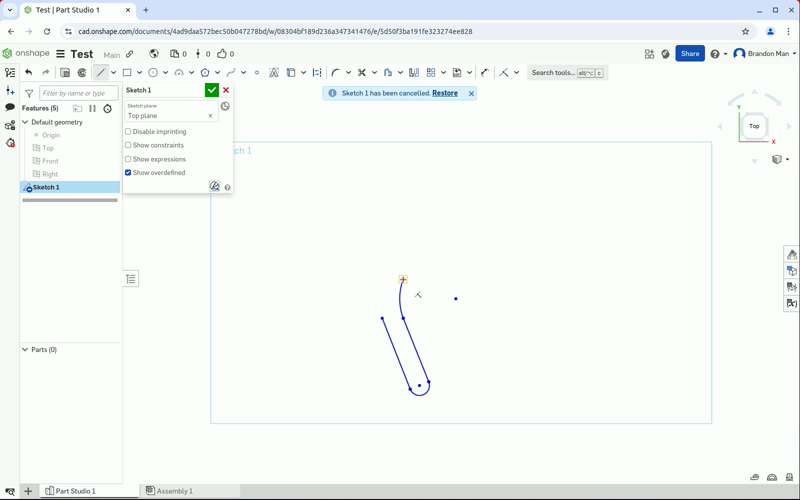
key_down(shift)
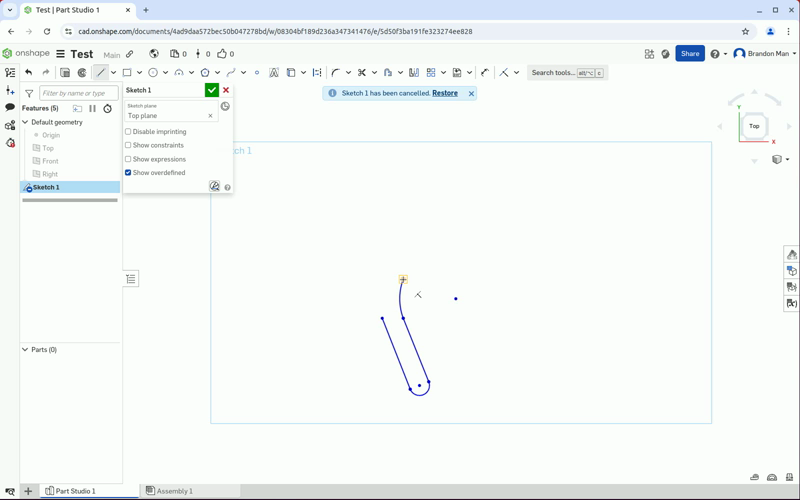
mouse_move(433, 279)
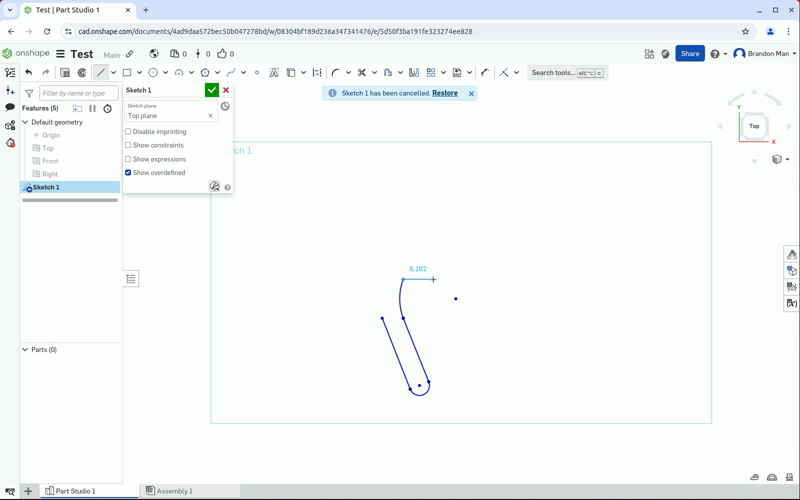
mouse_move(419, 240)
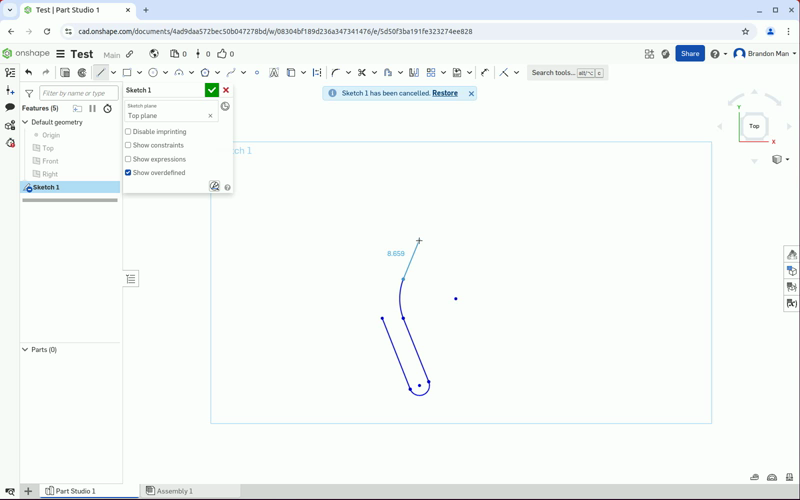
click(419, 240)
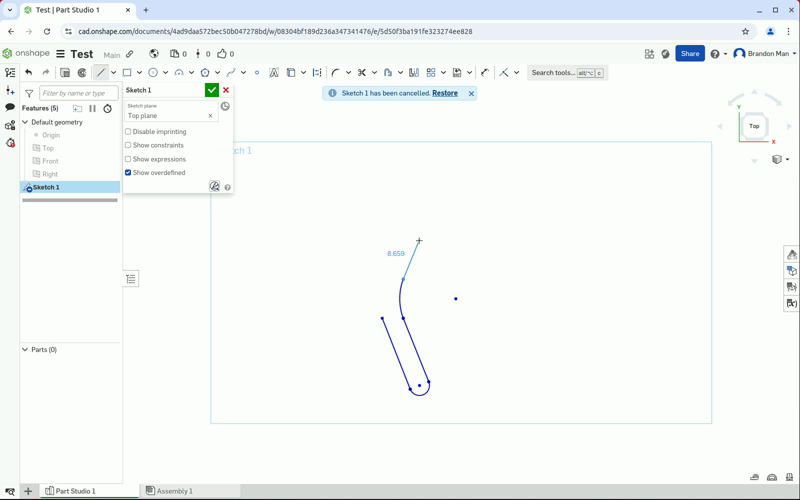
key_up(shift)
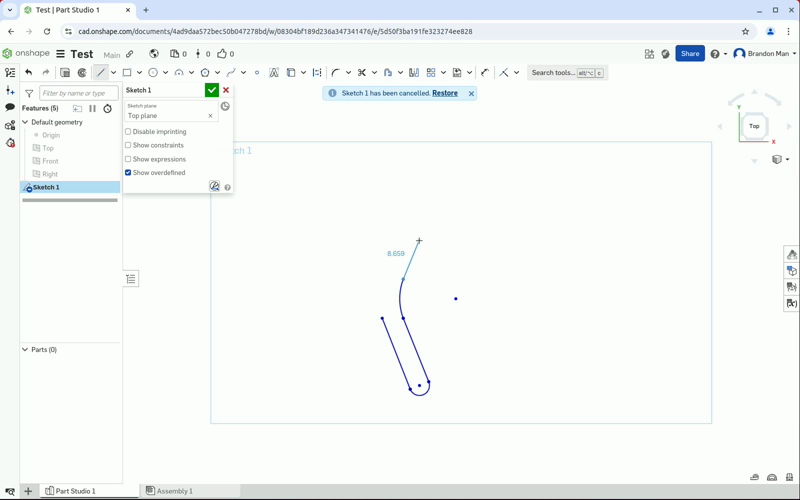
key(esc)
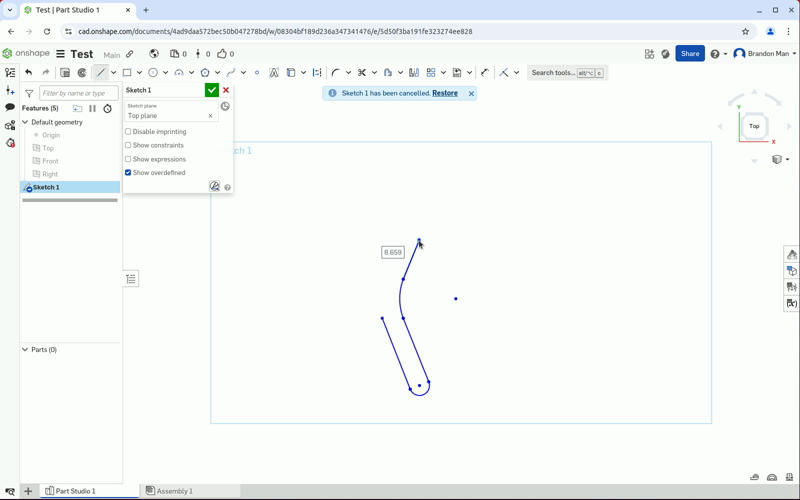
key(a)
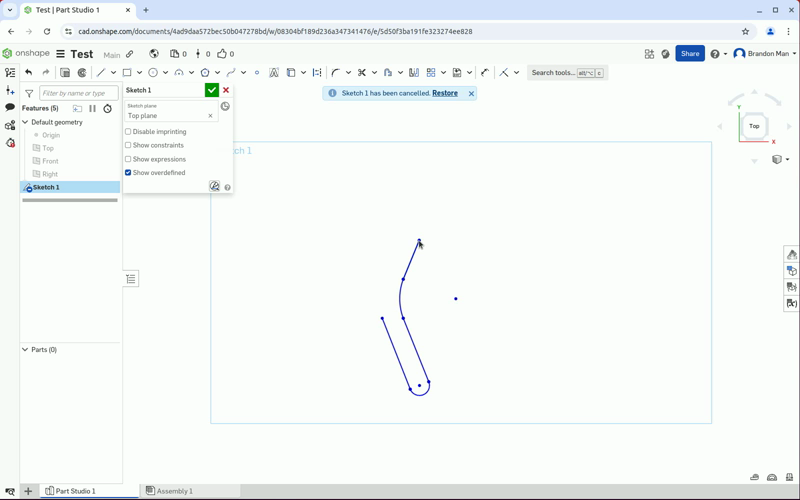
mouse_move(419, 240)
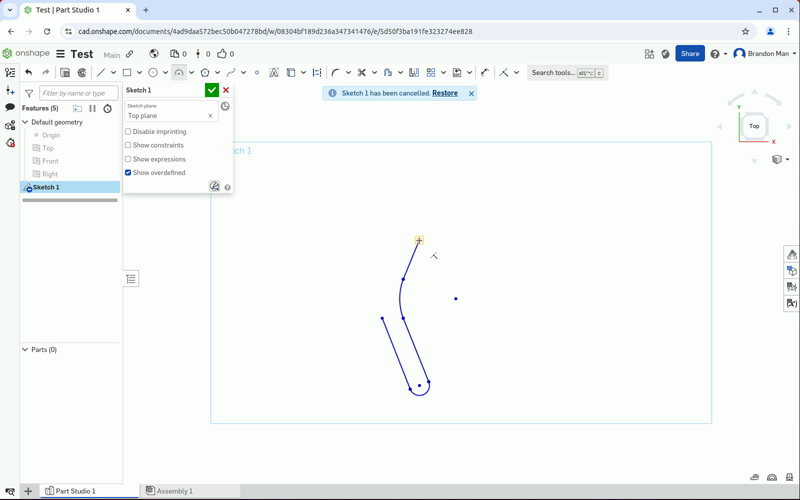
click(419, 240)
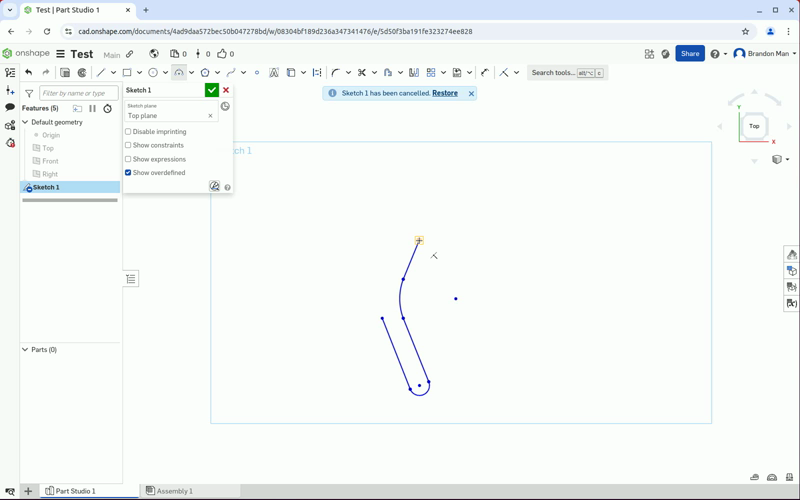
key_down(shift)
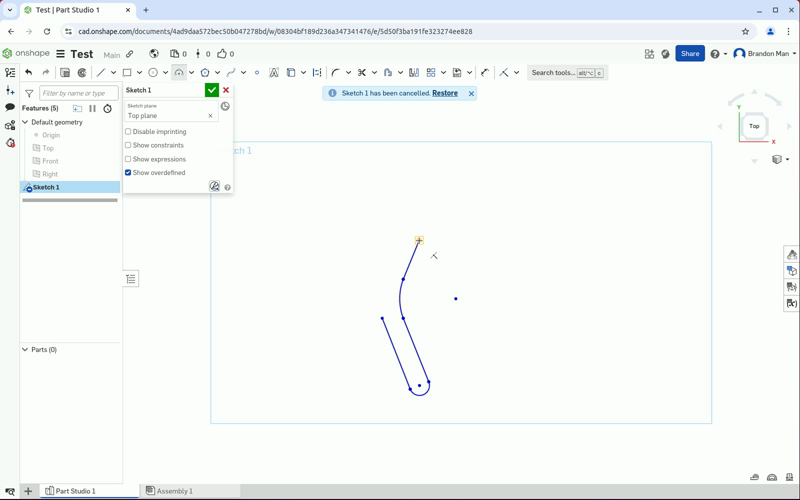
mouse_move(400, 233)
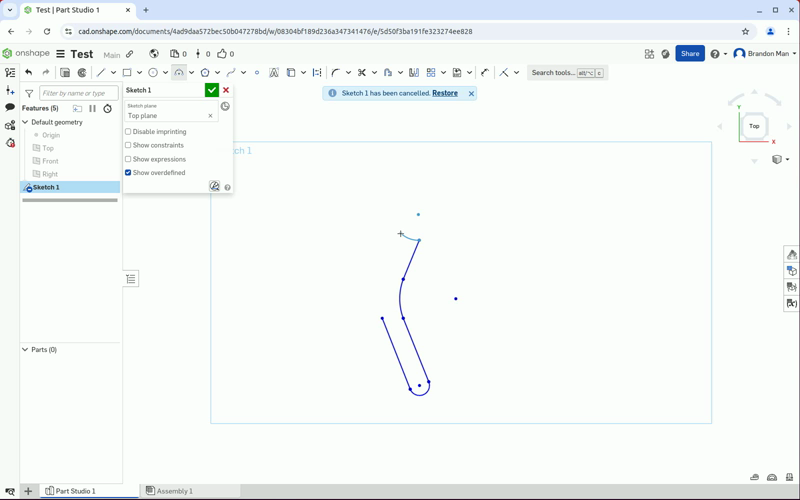
click(400, 233)
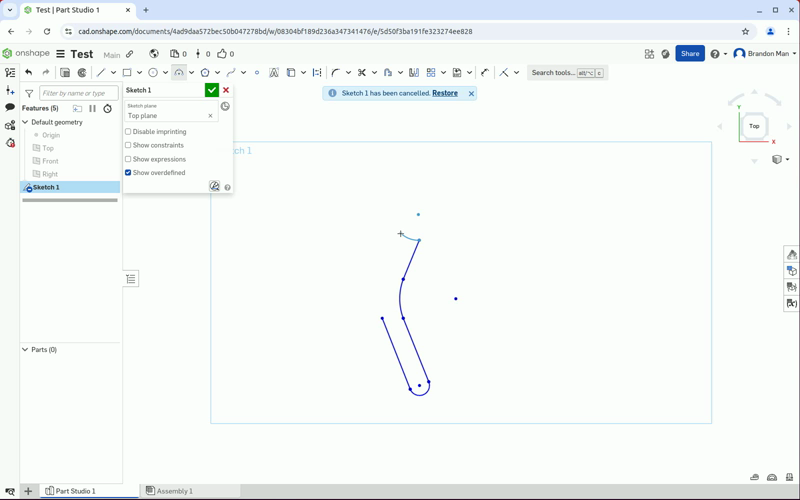
mouse_move(413, 227)
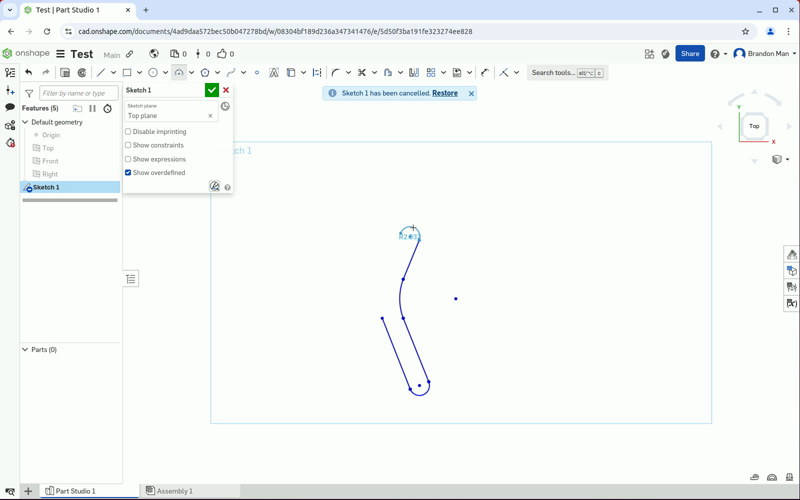
click(413, 227)
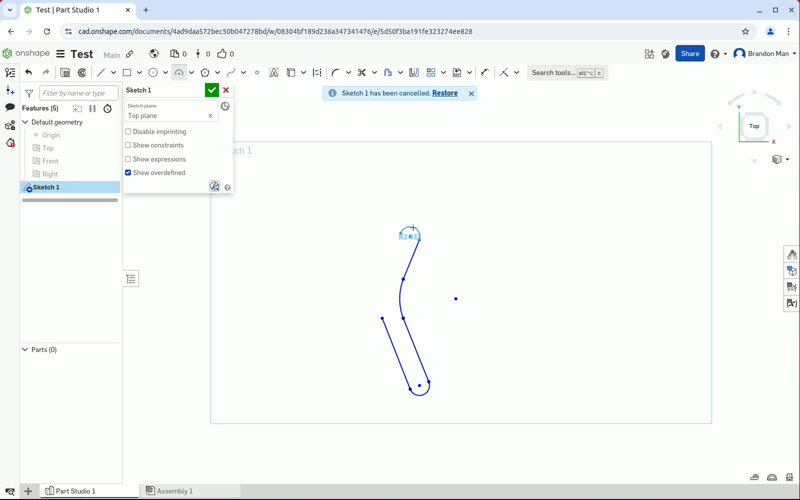
key_up(shift)
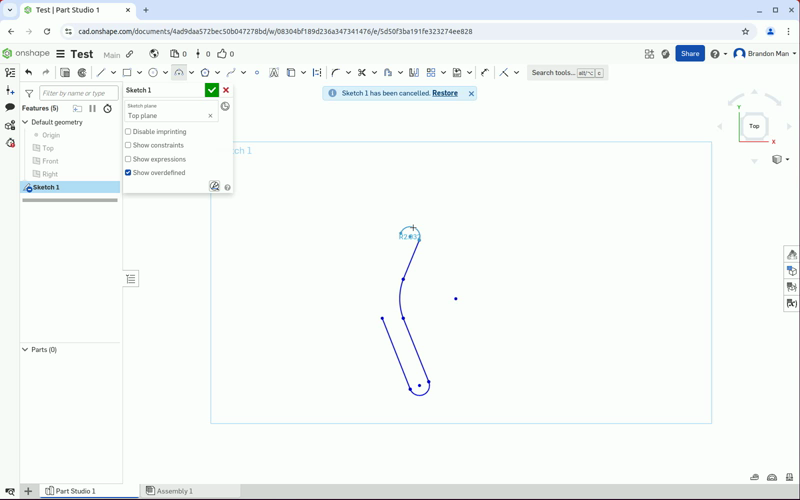
key(esc)
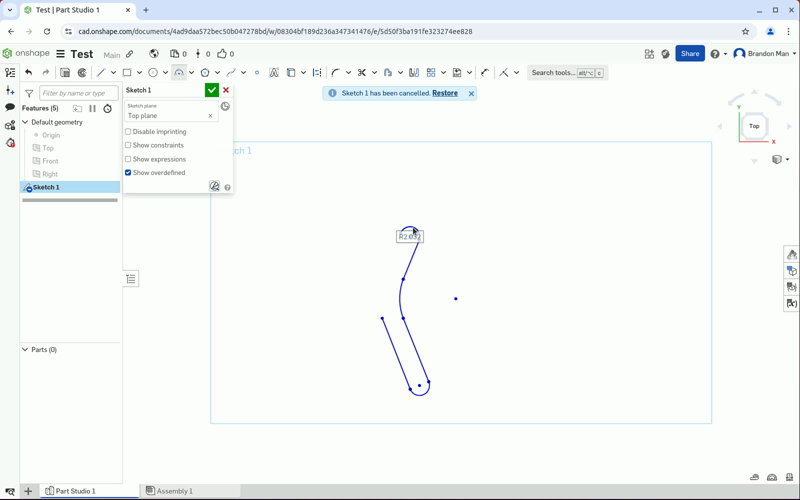
key(l)
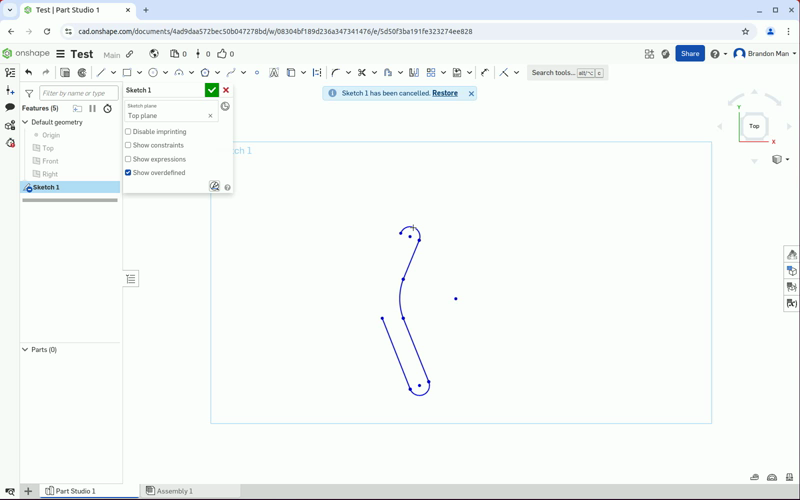
mouse_move(400, 233)
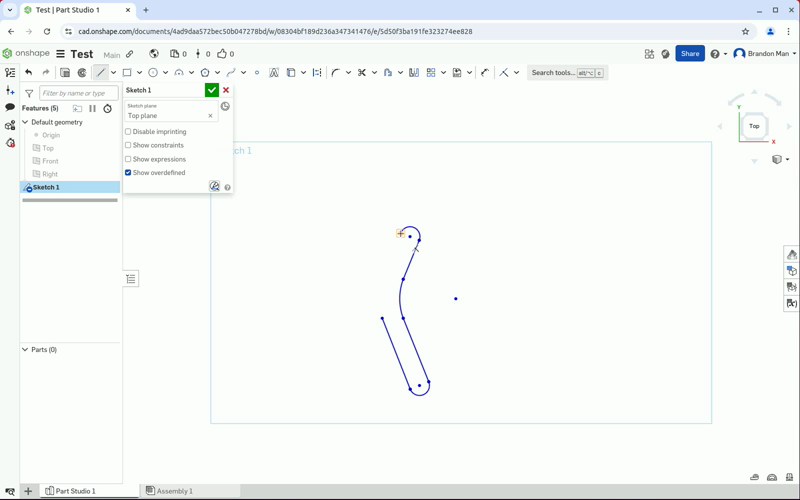
click(400, 233)
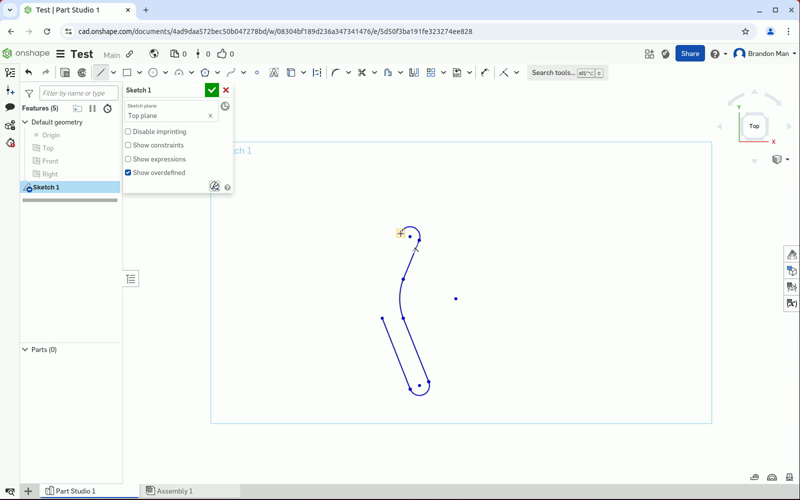
key_down(shift)
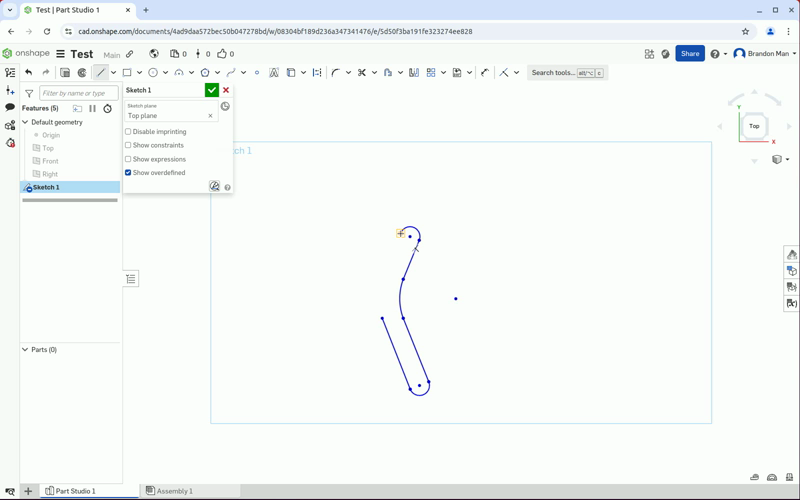
mouse_move(430, 233)
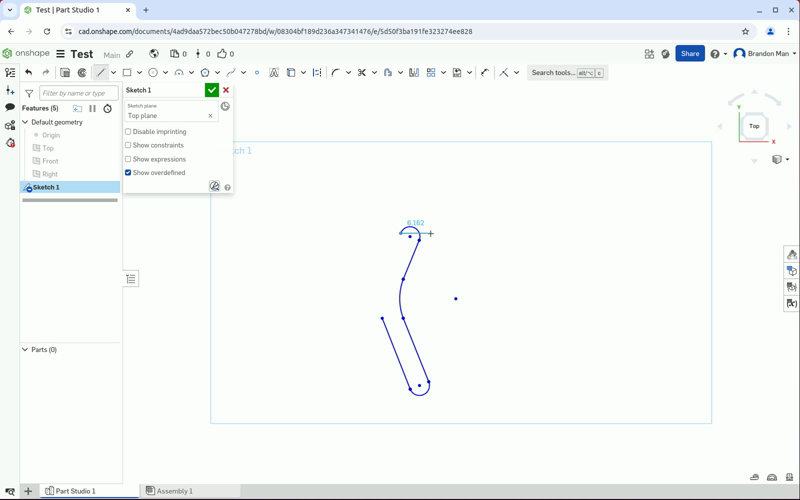
mouse_move(382, 279)
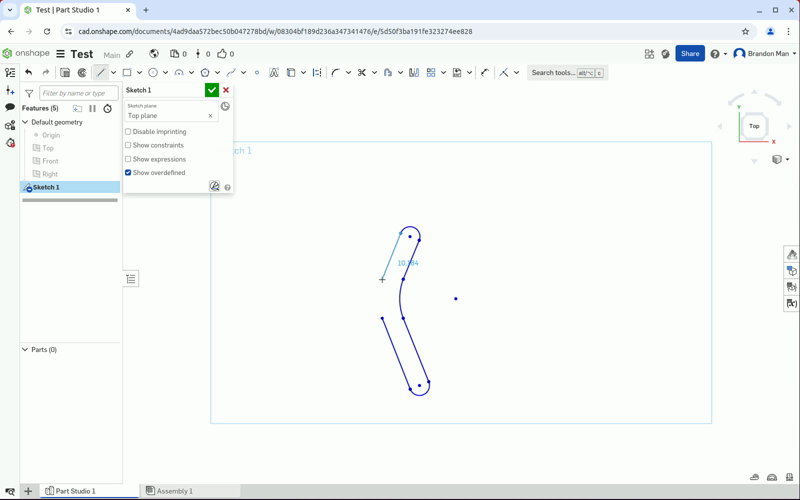
click(382, 279)
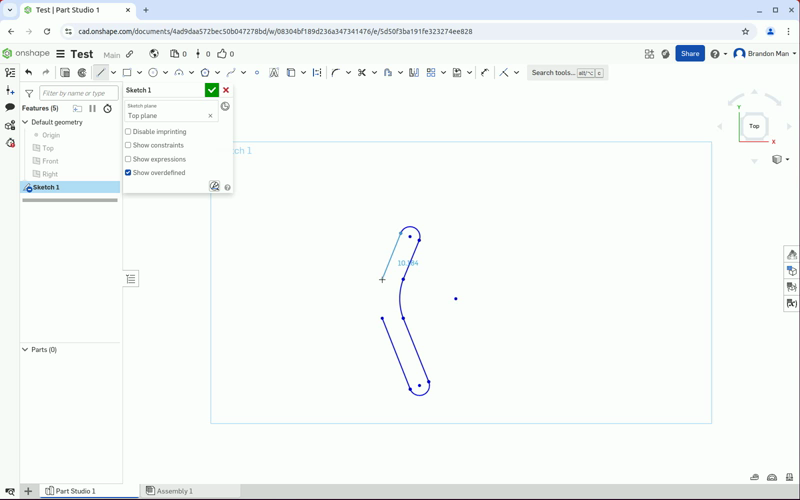
key_up(shift)
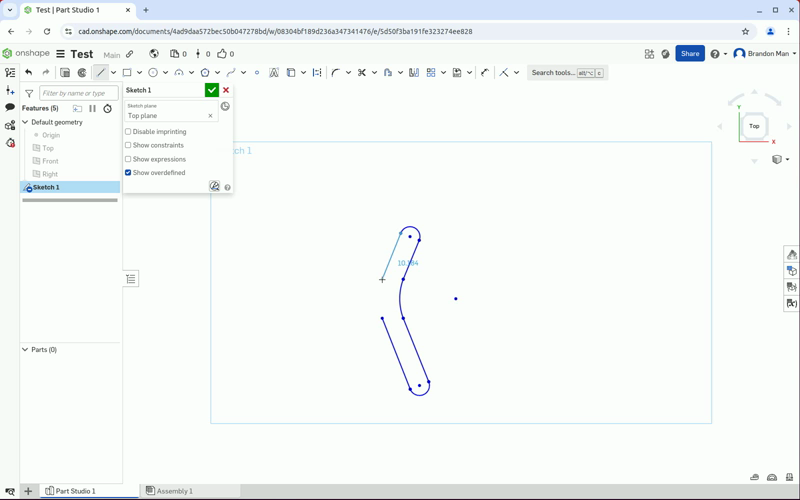
key(esc)
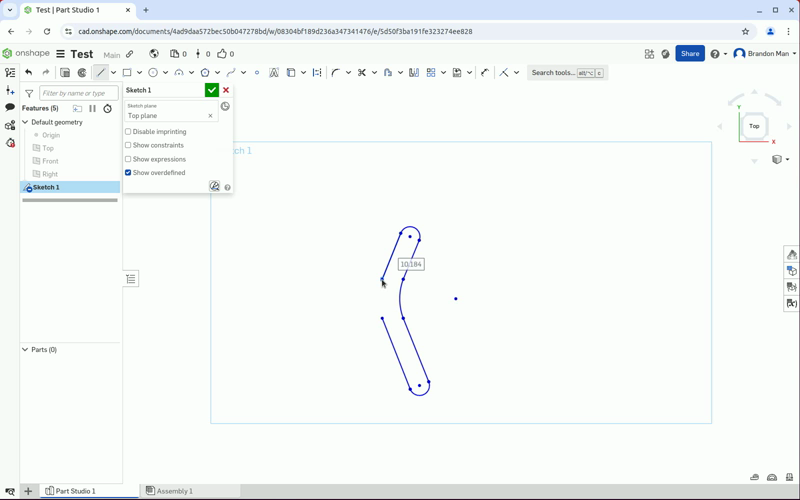
key(a)
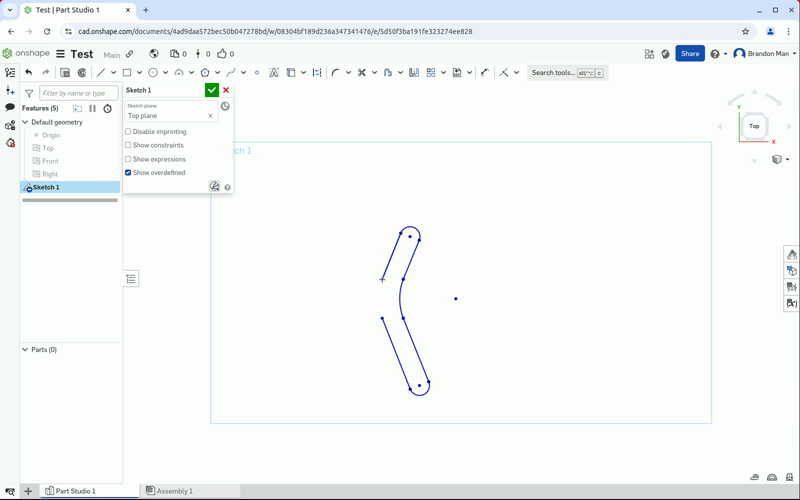
mouse_move(382, 279)
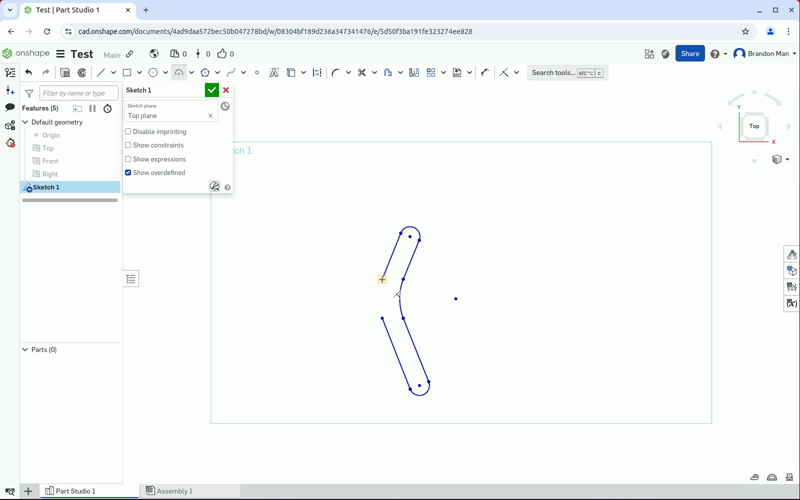
click(382, 279)
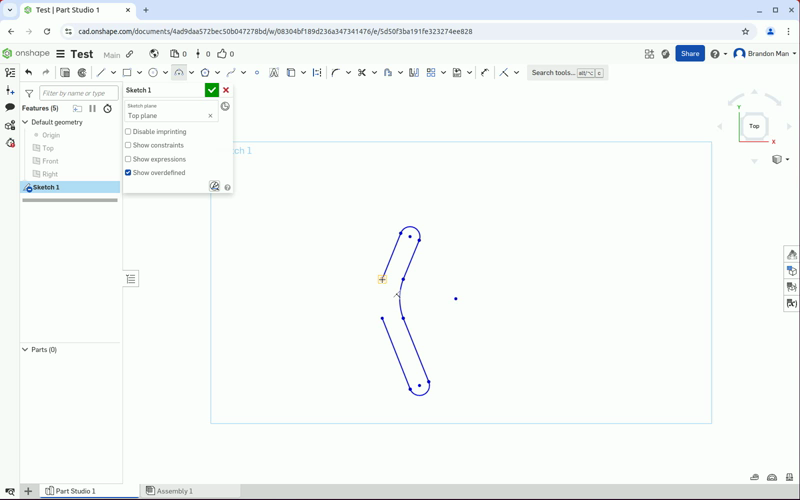
mouse_move(382, 318)
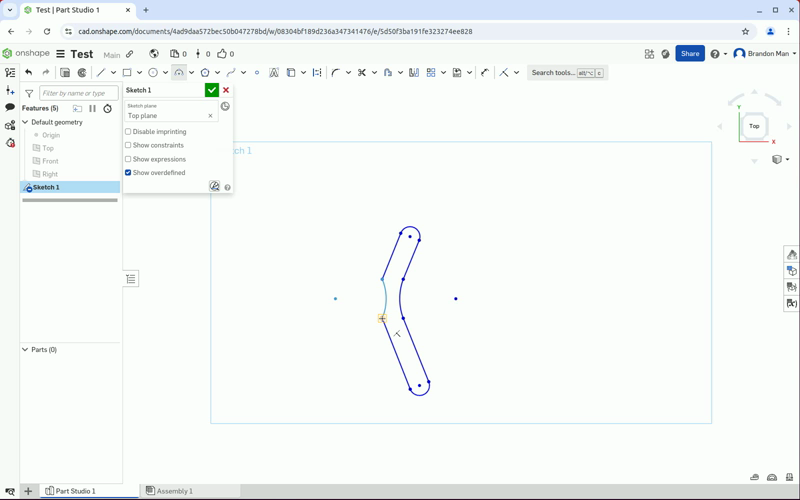
click(382, 318)
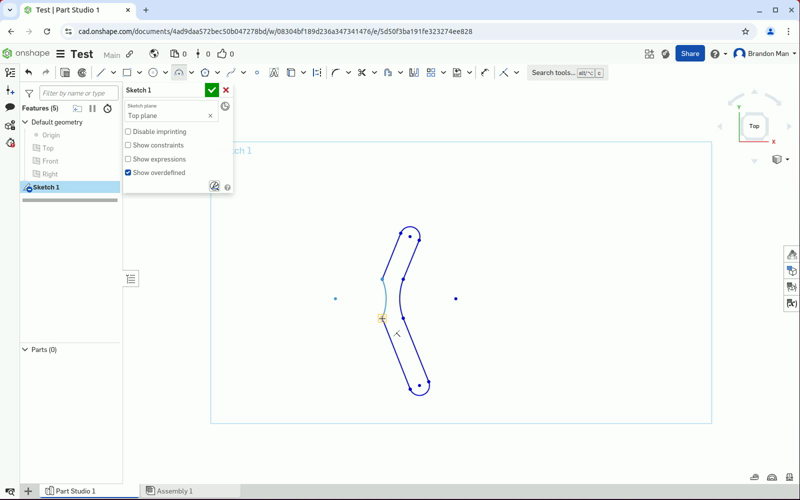
key_down(shift)
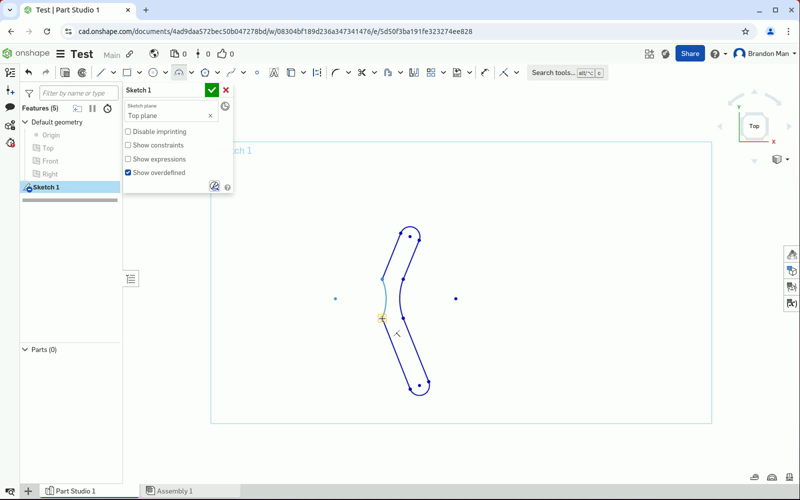
mouse_move(378, 298)
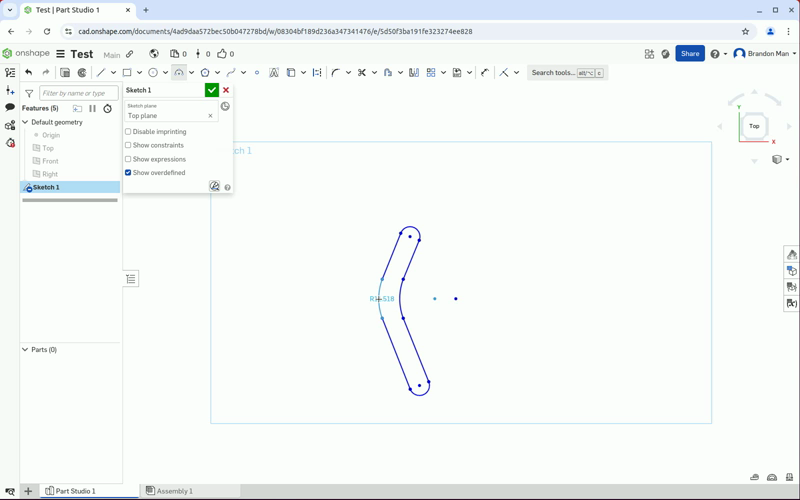
click(378, 298)
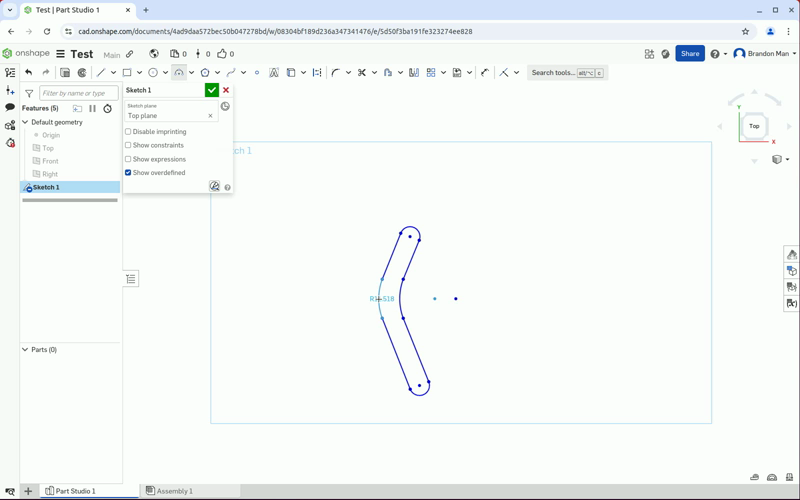
key_up(shift)
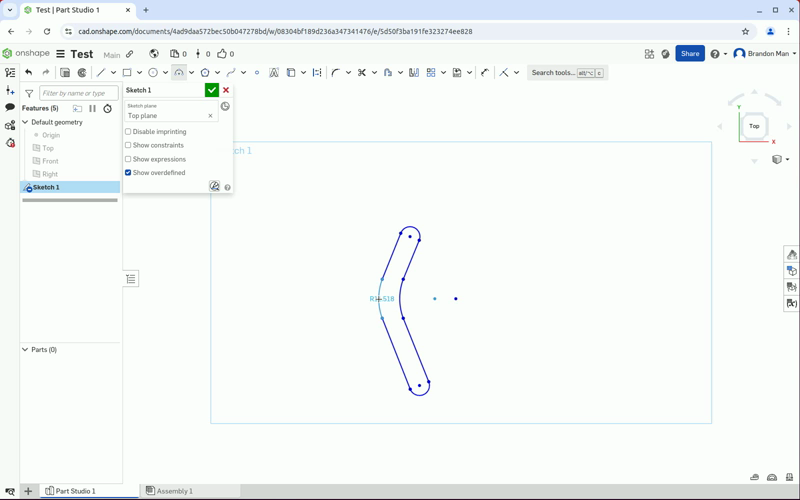
key(esc)
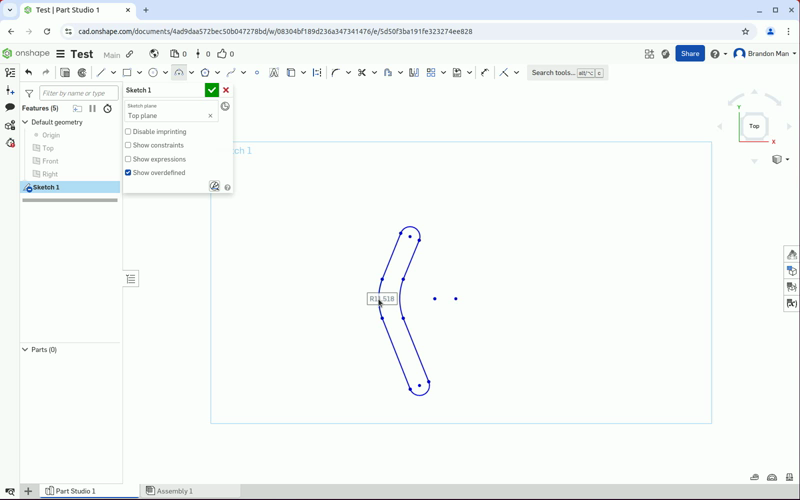
key(c)
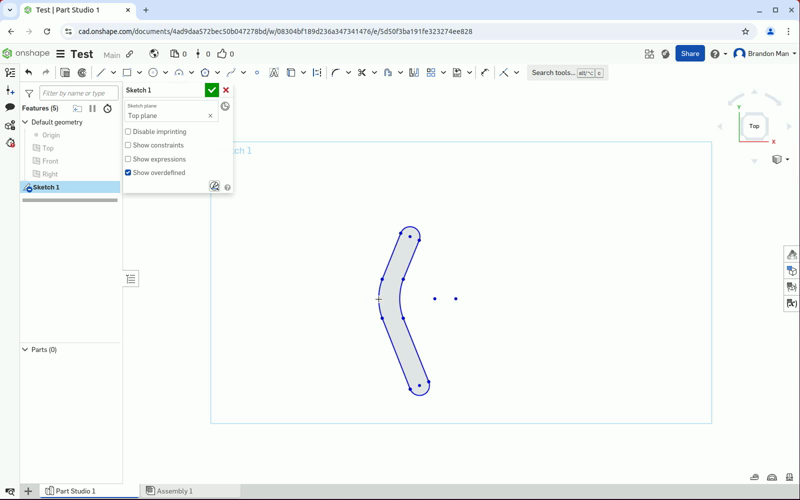
key_down(shift)
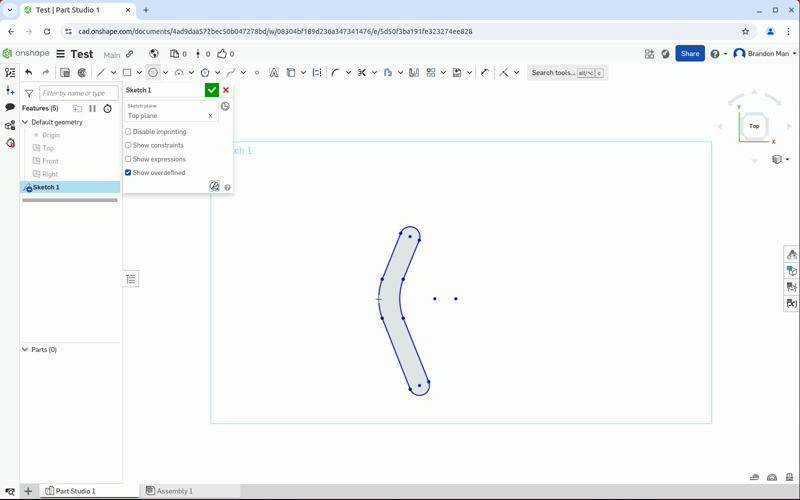
mouse_move(419, 385)
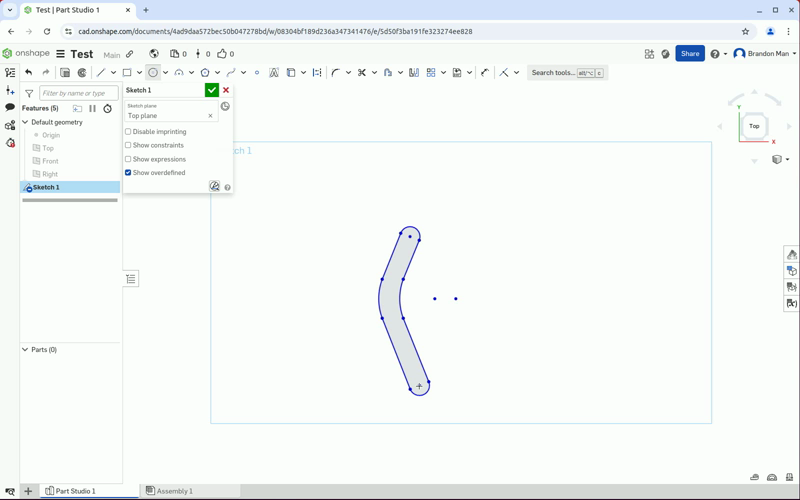
click(419, 385)
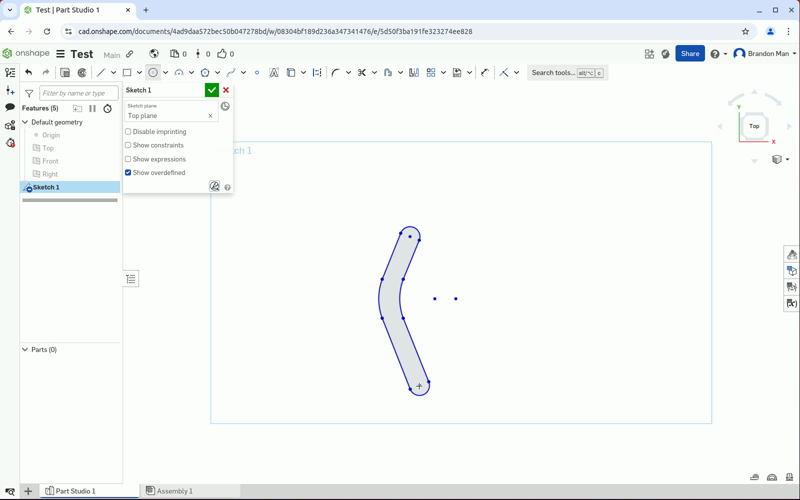
key_up(shift)
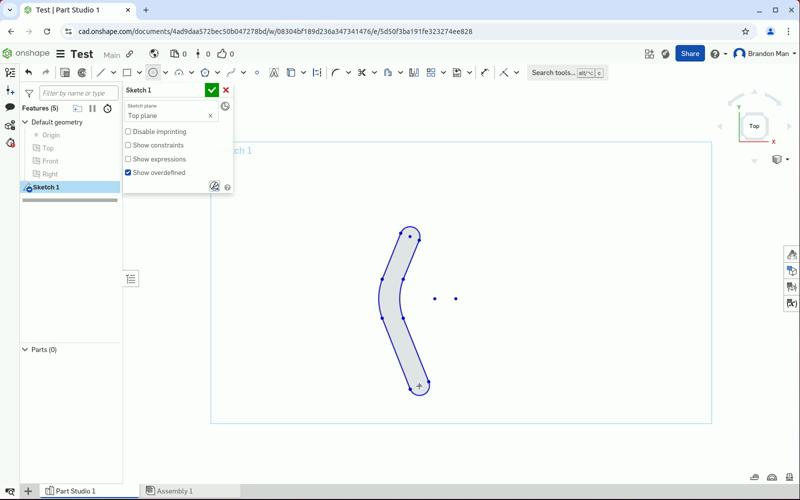
mouse_move(422, 385)
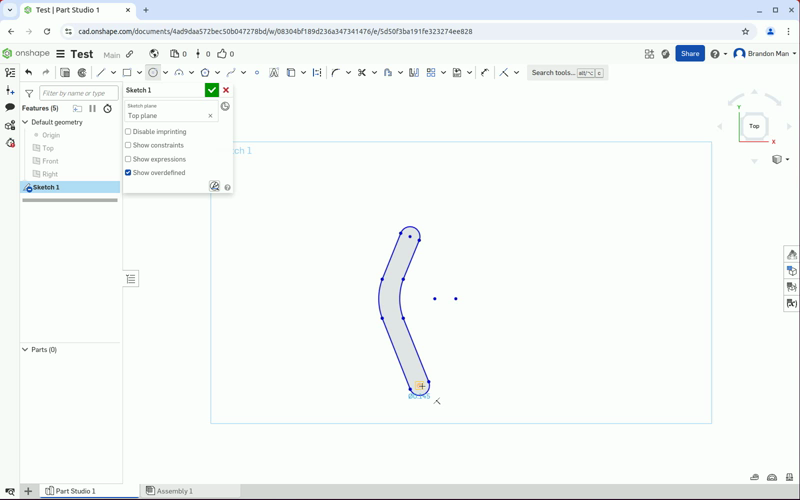
scroll(6)
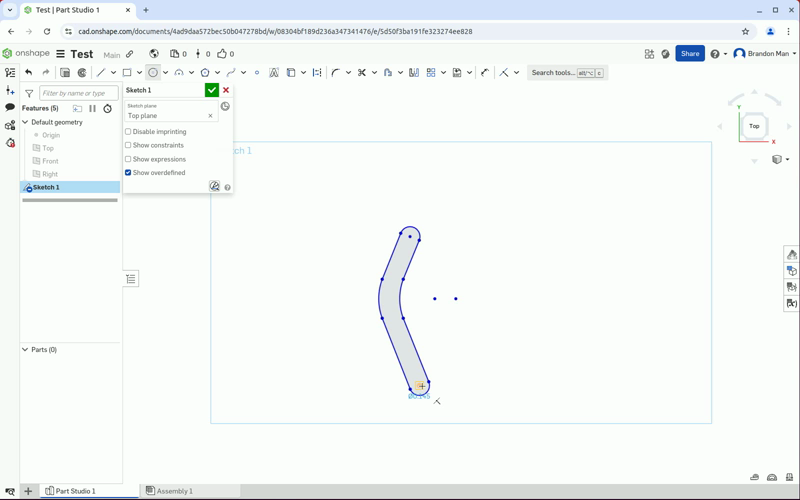
scroll(6)
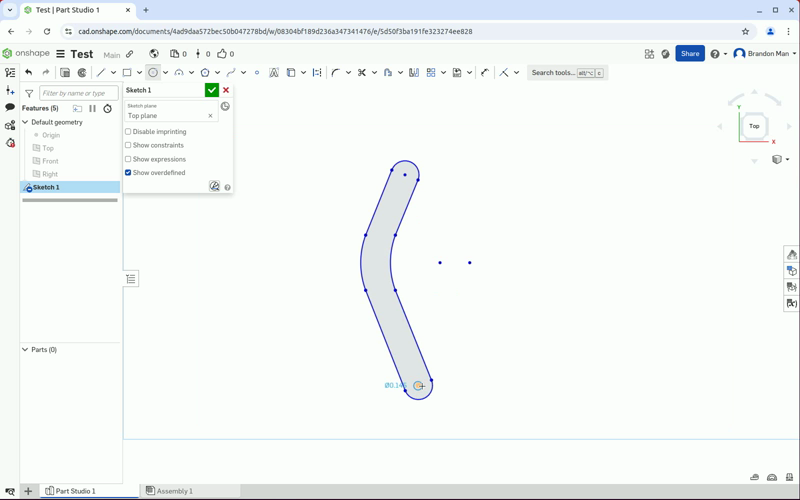
scroll(6)
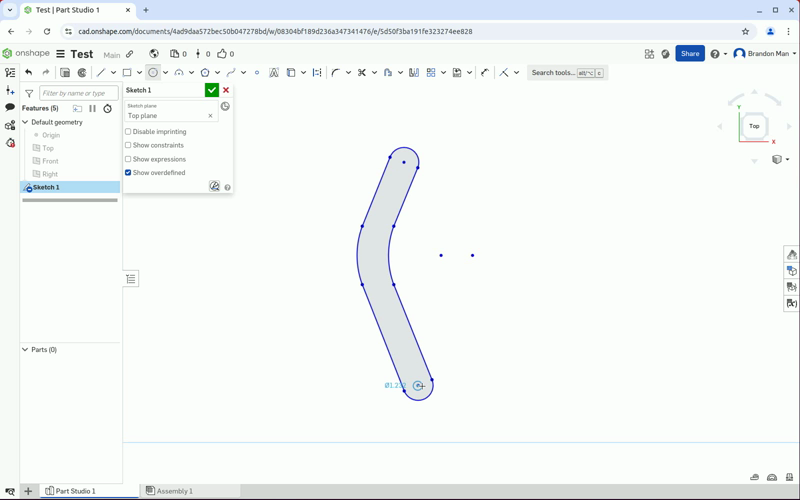
scroll(6)
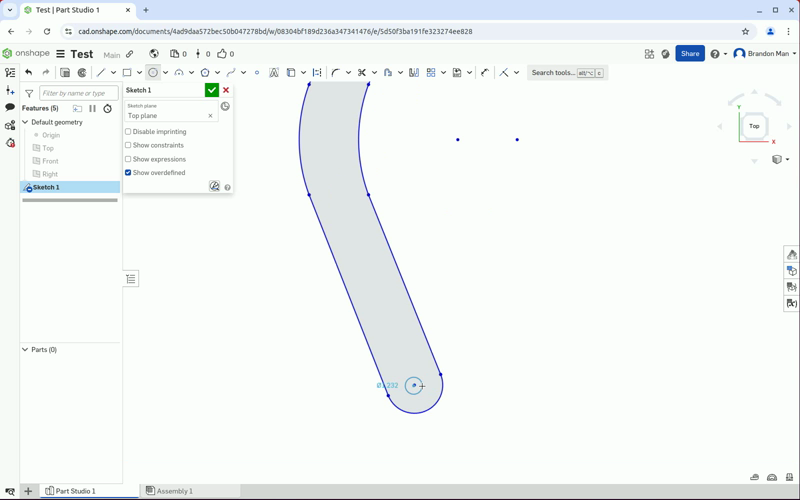
scroll(6)
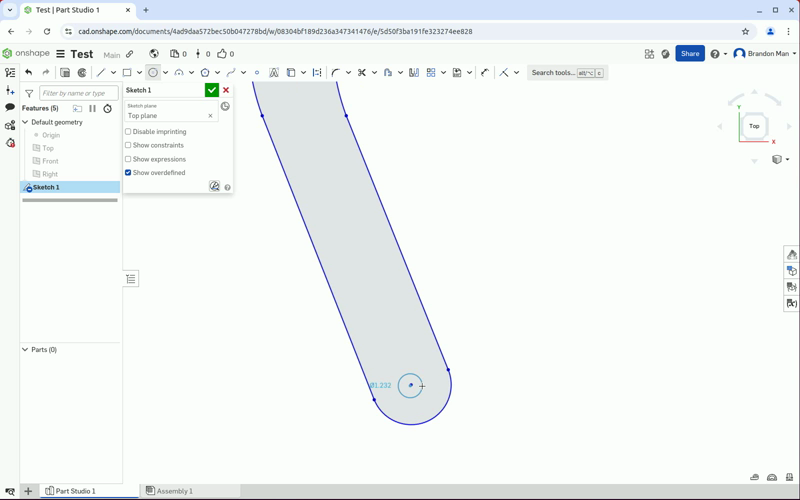
scroll(6)
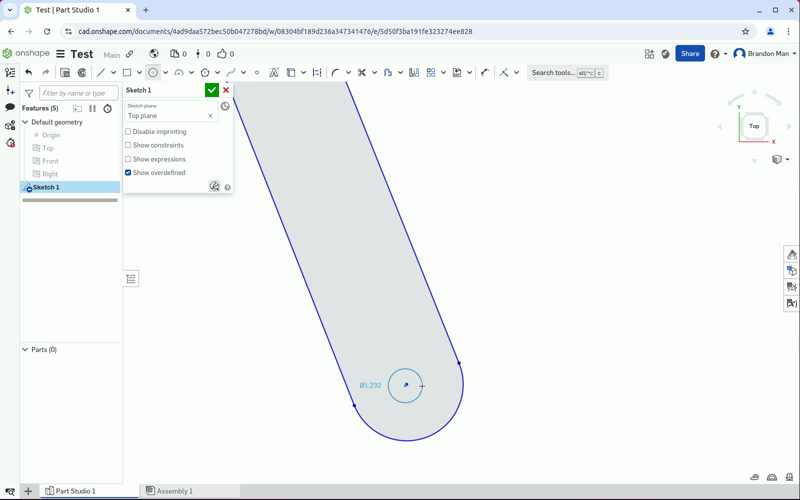
scroll(6)
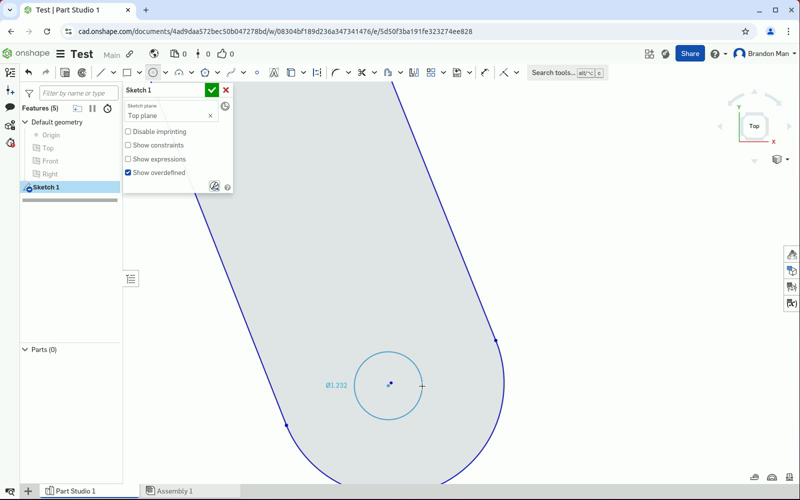
click(422, 385)
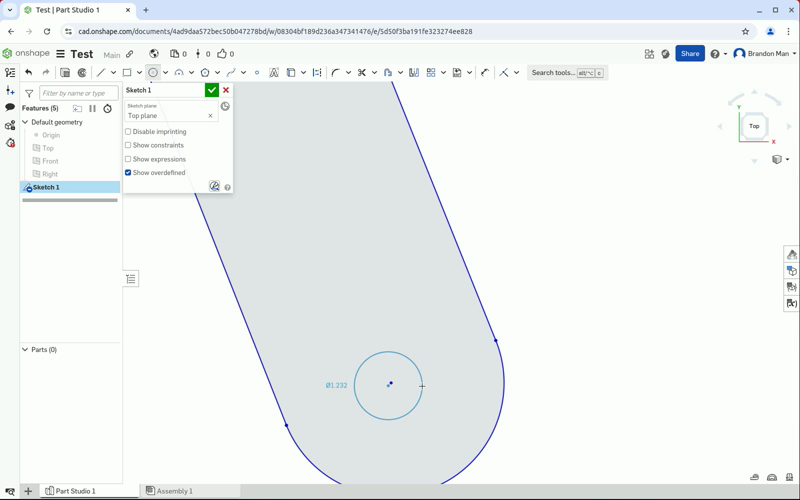
scroll(-6)
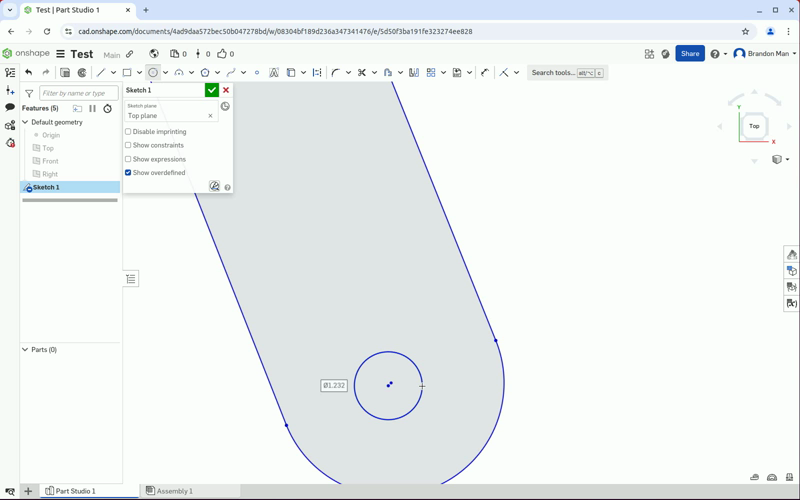
scroll(-6)
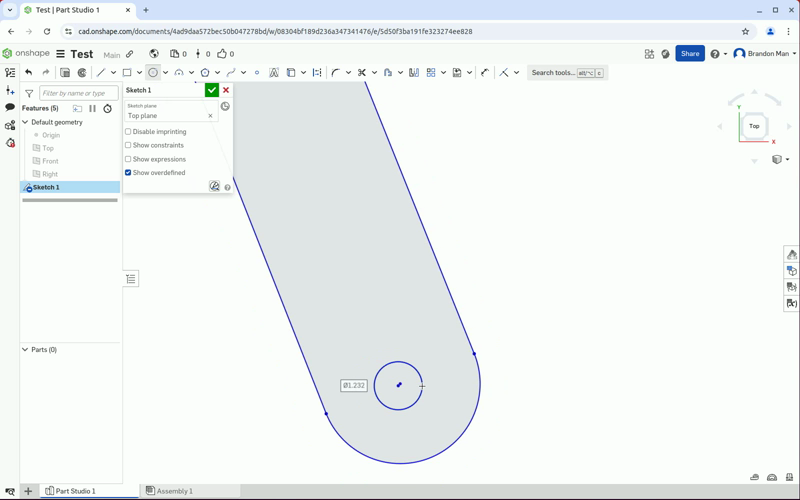
scroll(-6)
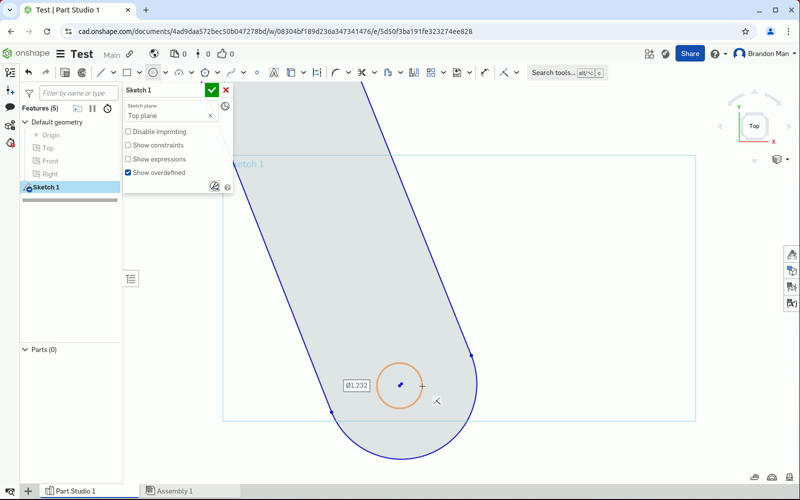
scroll(-6)
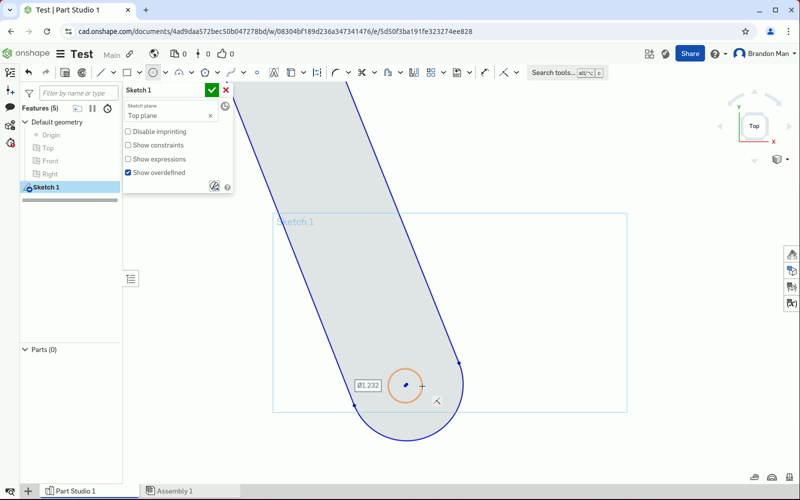
scroll(-6)
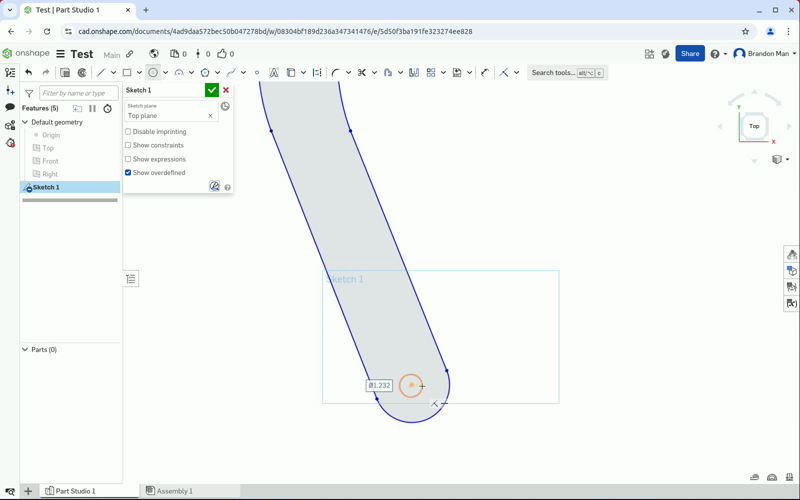
scroll(-6)
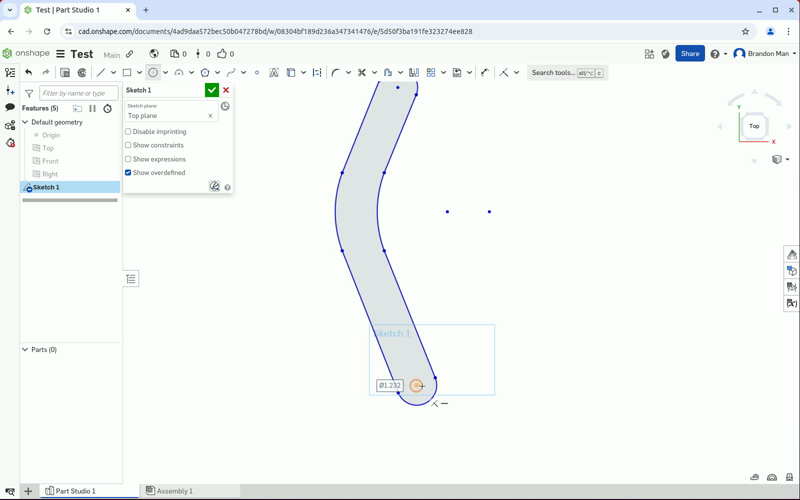
scroll(-6)
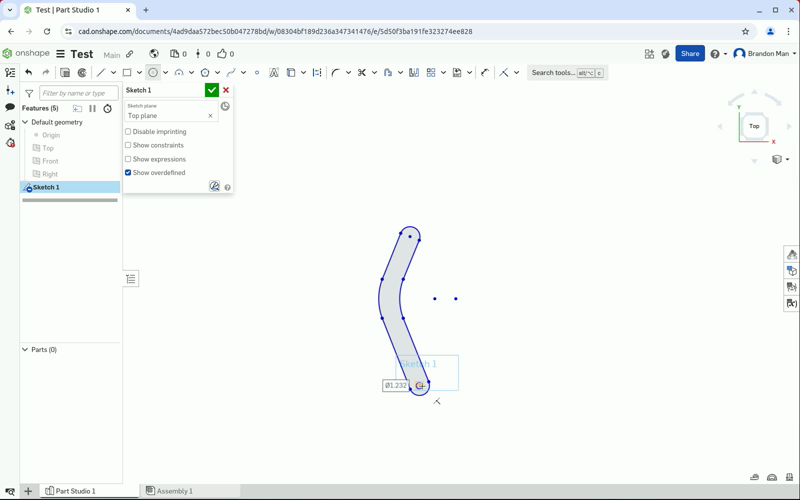
key(esc)
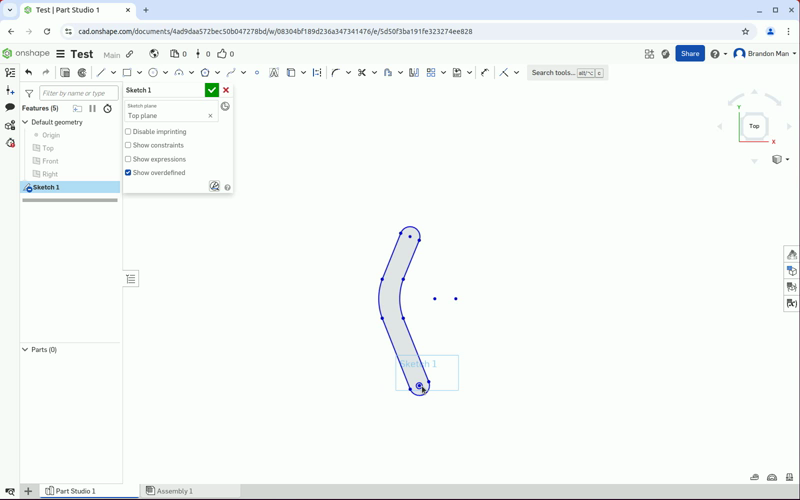
mouse_move(386, 282)
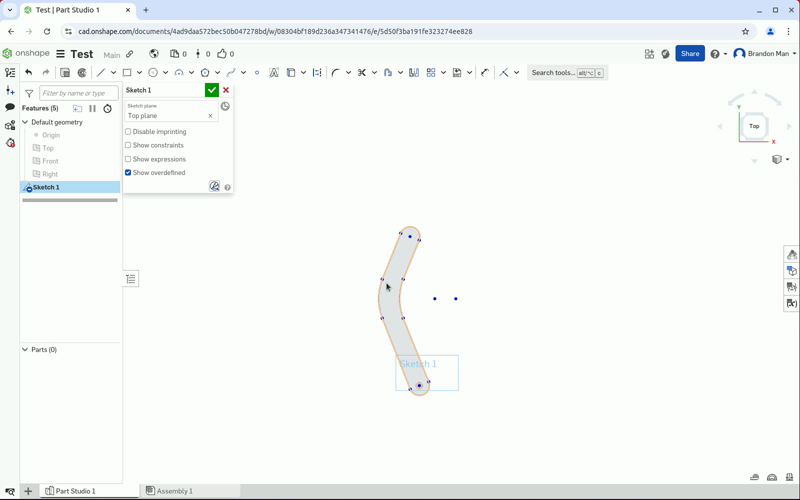
click(386, 282)
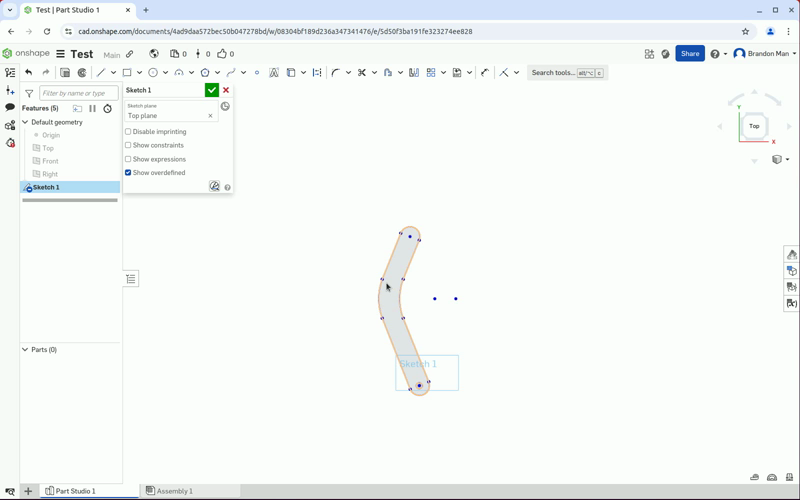
mouse_move(73, 352)
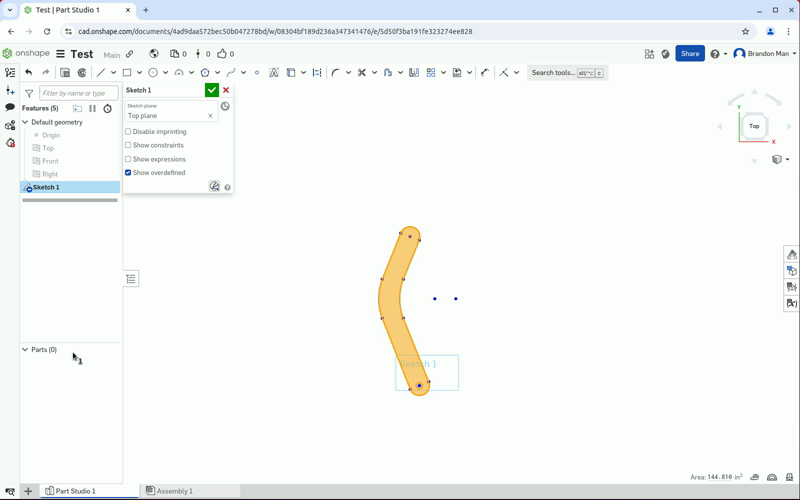
key(shift+y)
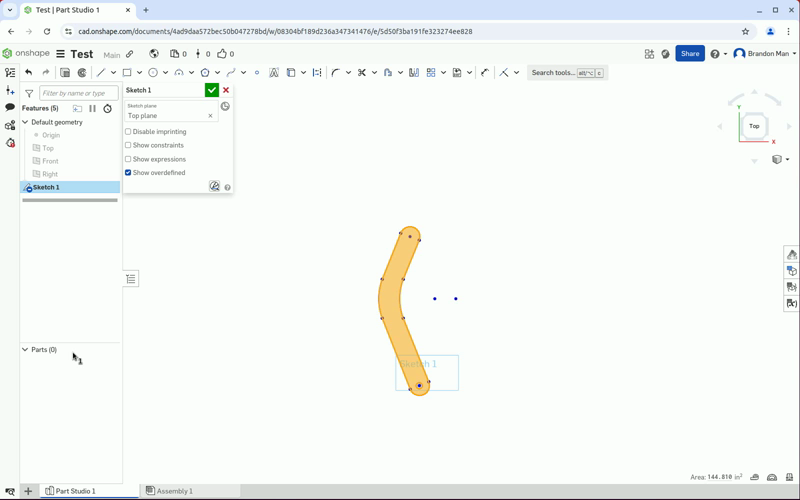
key(shift+e)
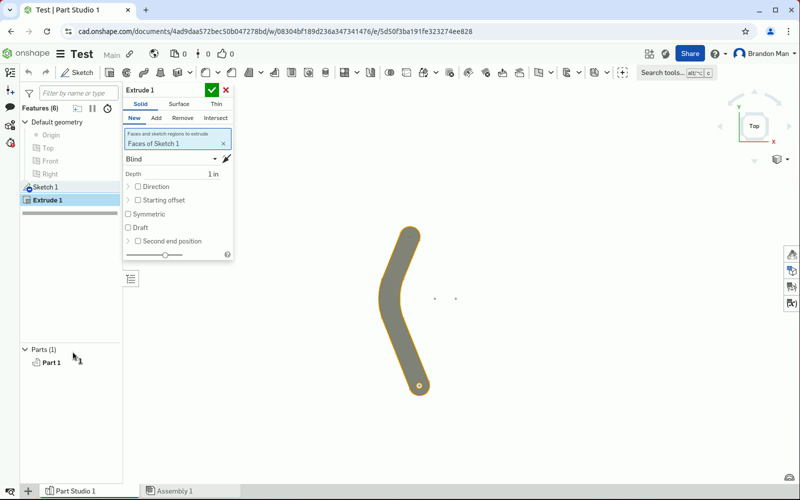
mouse_move(143, 106)
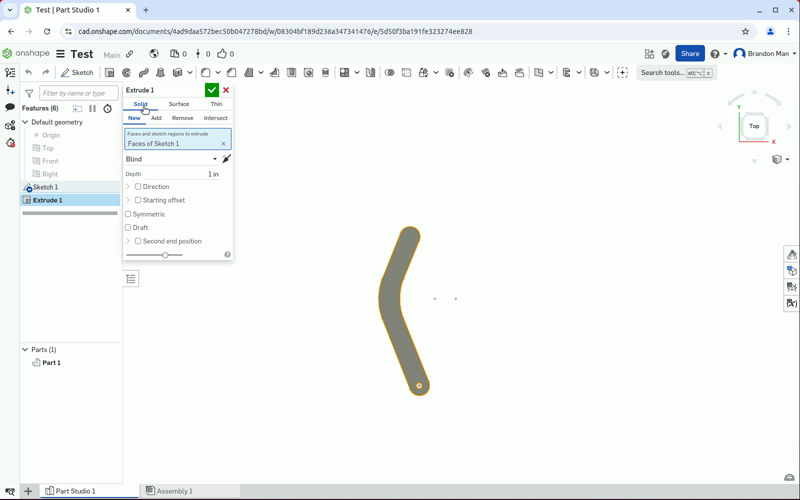
click(143, 106)
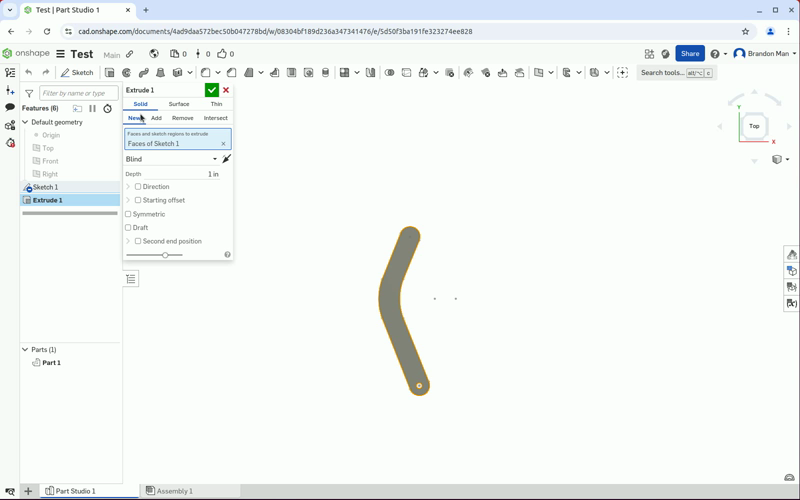
mouse_move(137, 120)
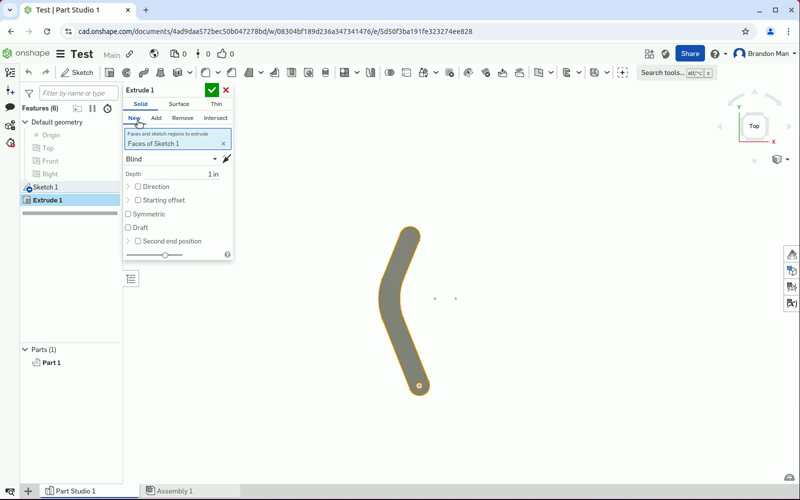
click(137, 120)
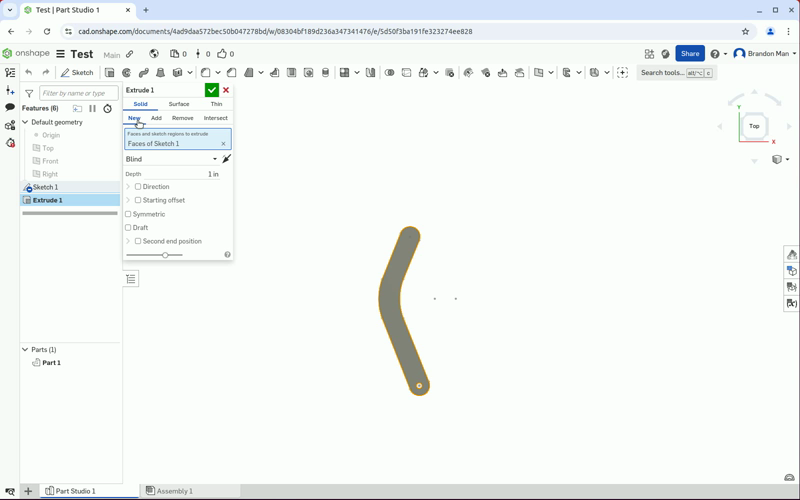
key(tab, 4)
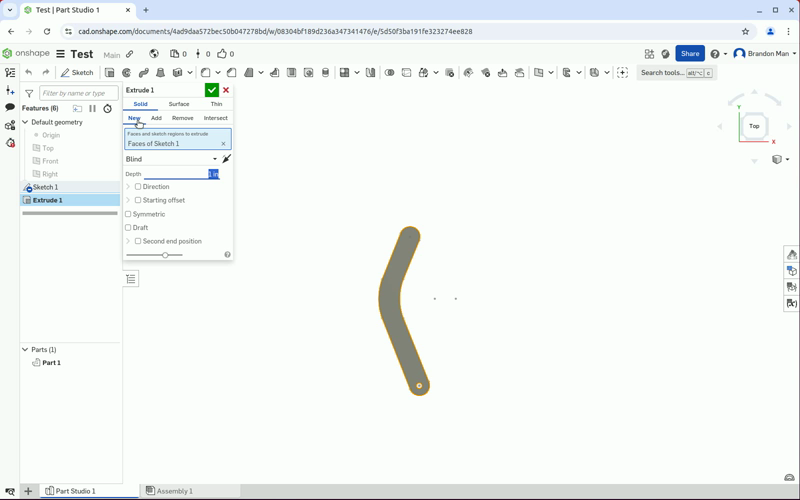
text(1.204)
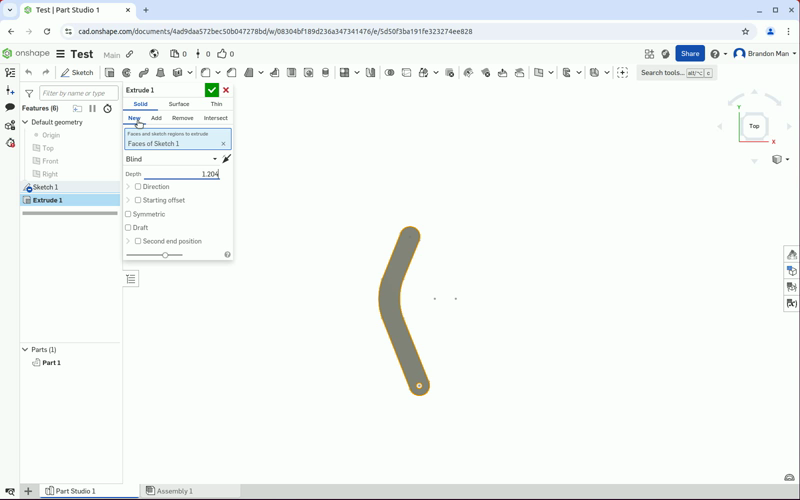
key(enter)
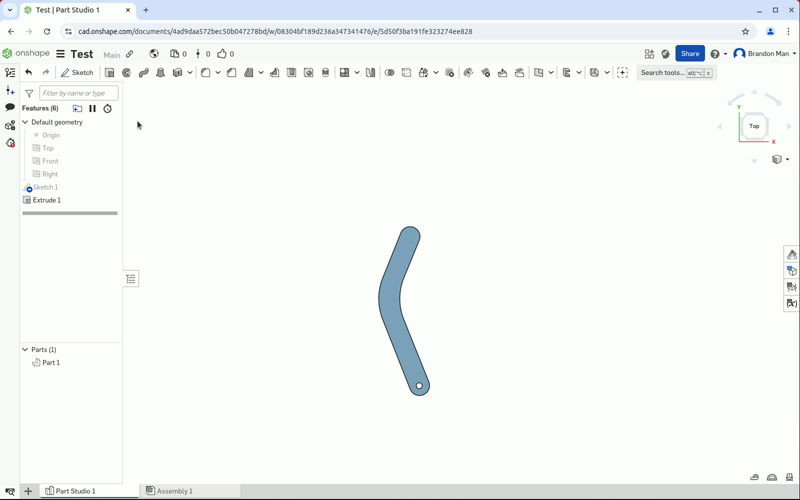
key(shift+h)
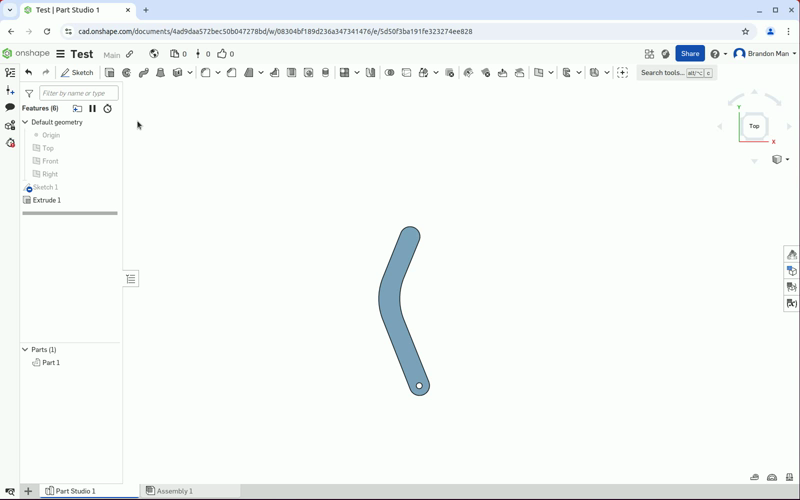
key(shift+h)
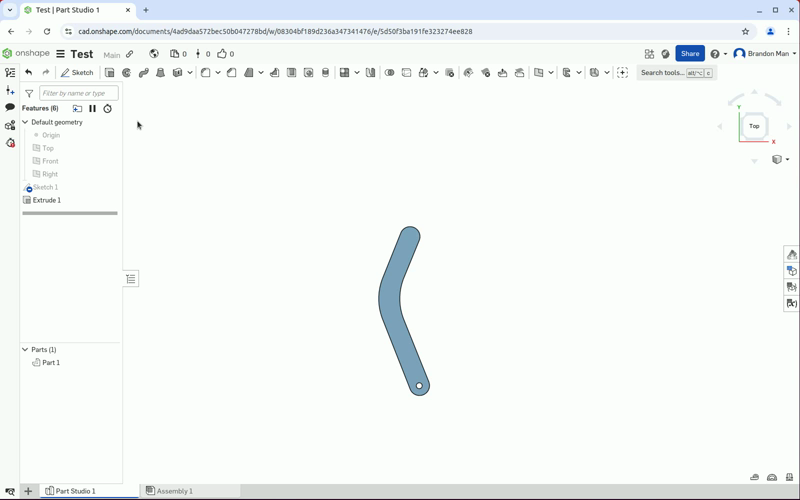
mouse_move(73, 189)
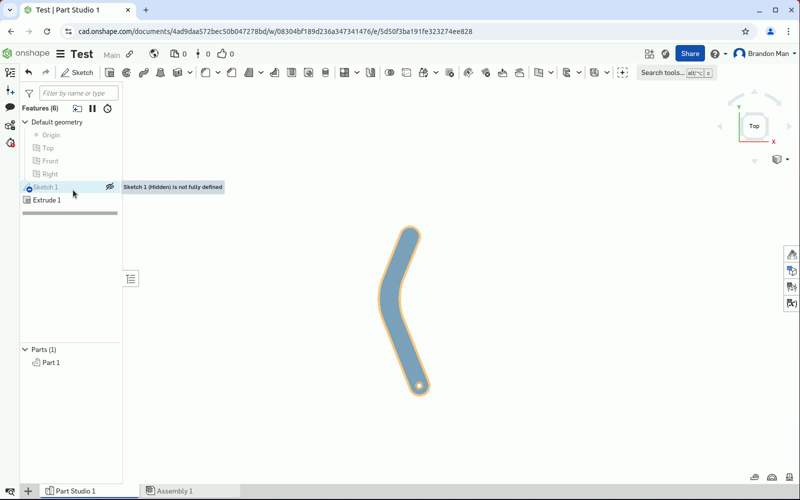
click(73, 189)
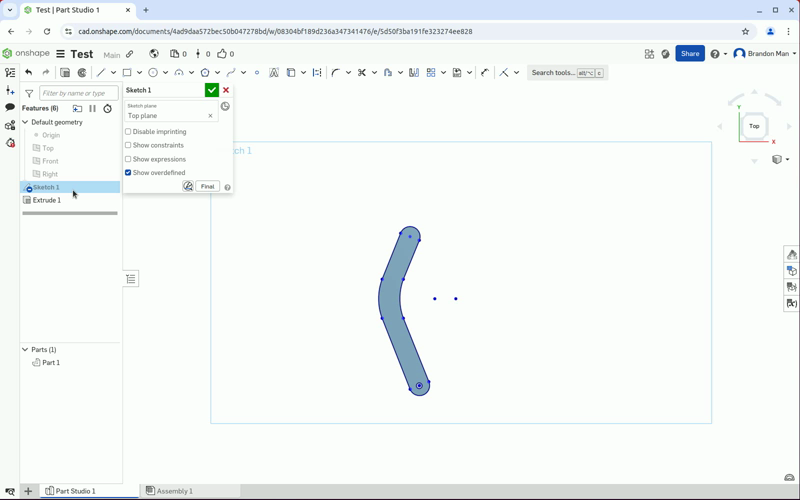
mouse_move(229, 92)
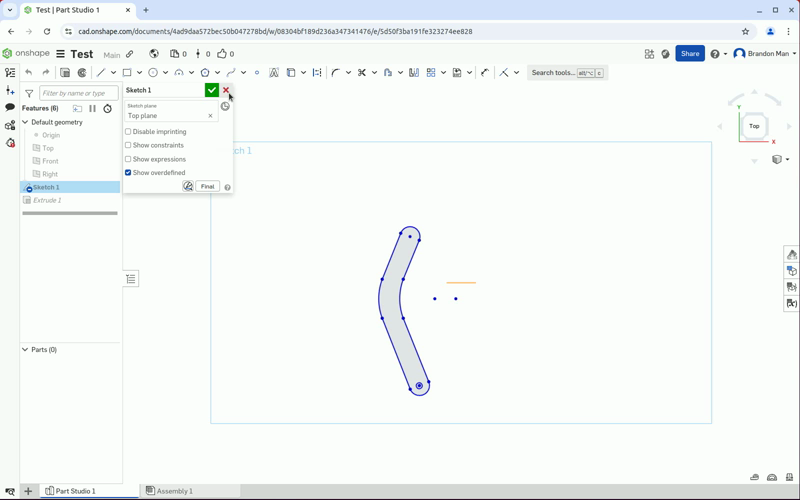
click(229, 92)
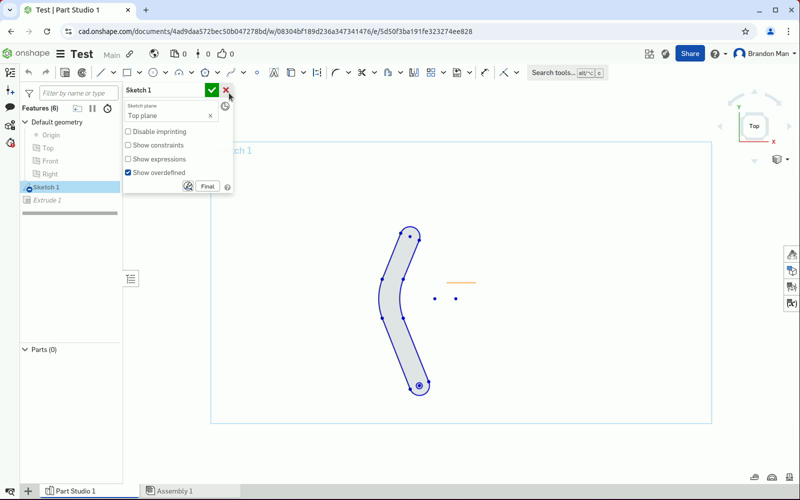
key(shift+s)
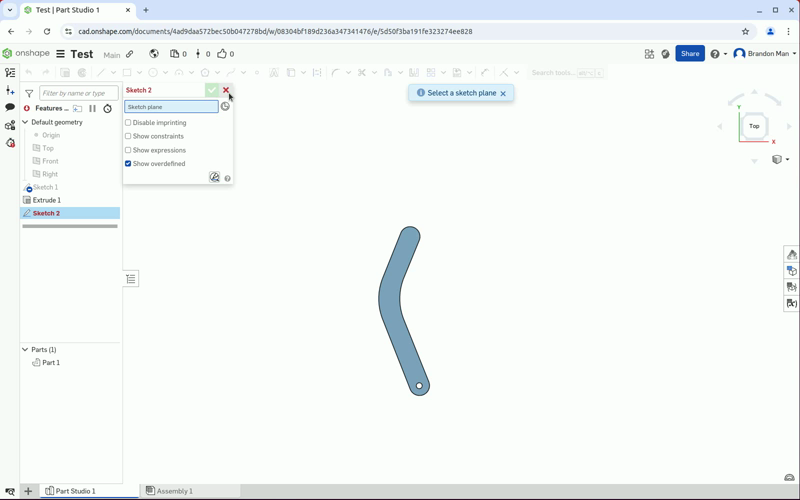
mouse_move(73, 150)
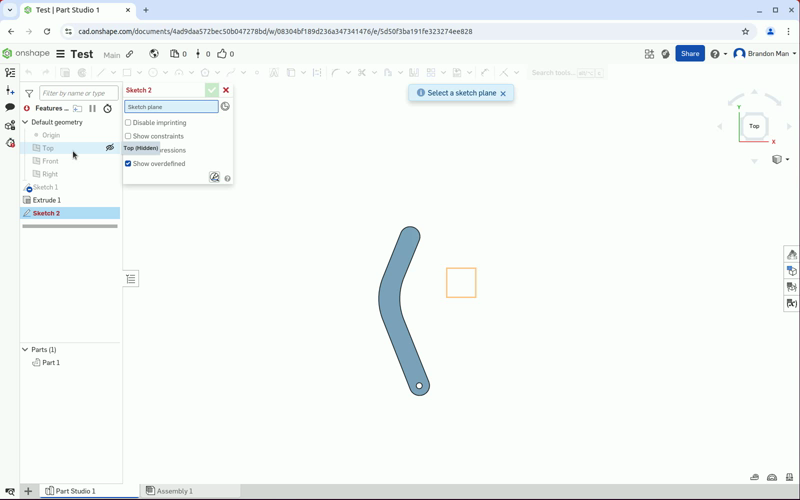
click(73, 150)
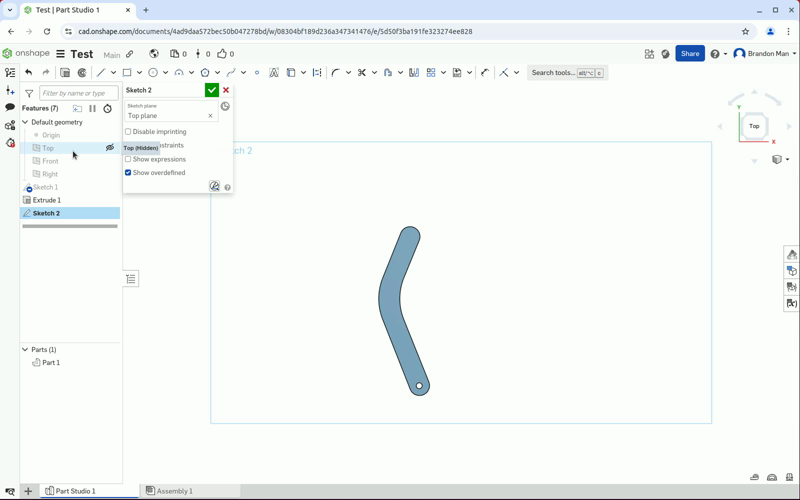
mouse_move(73, 352)
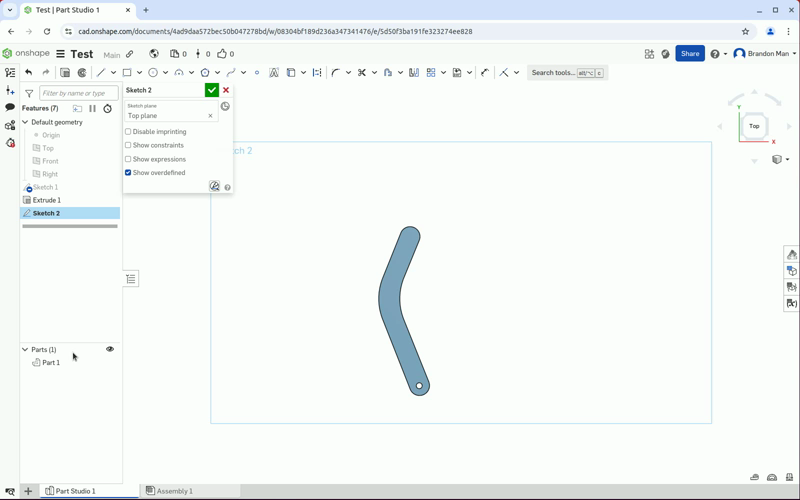
key(y)
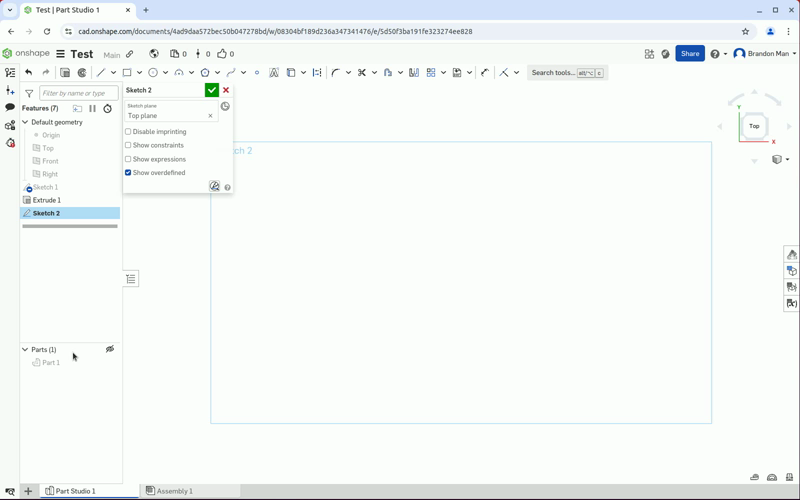
key(c)
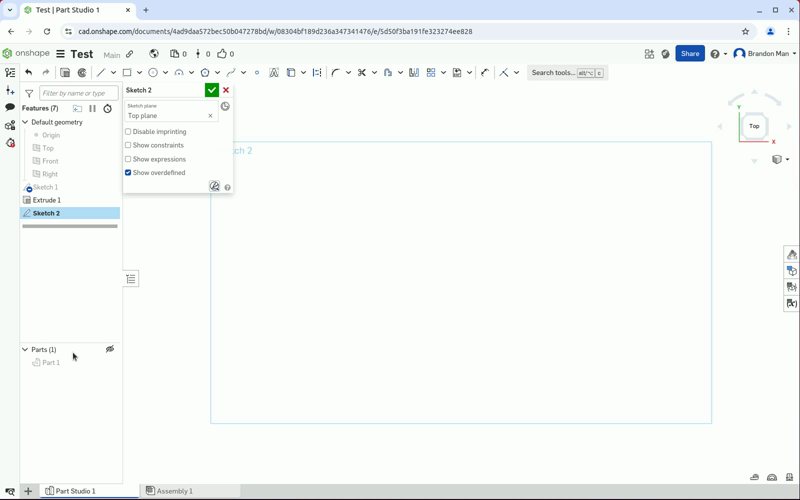
key_down(shift)
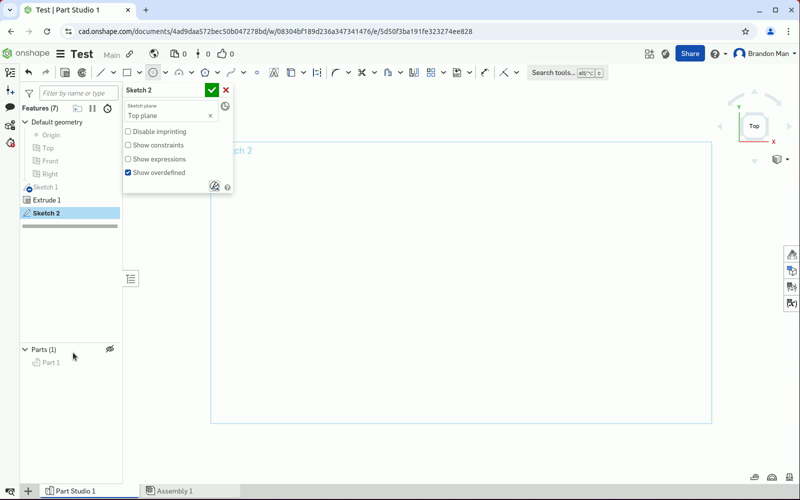
mouse_move(404, 348)
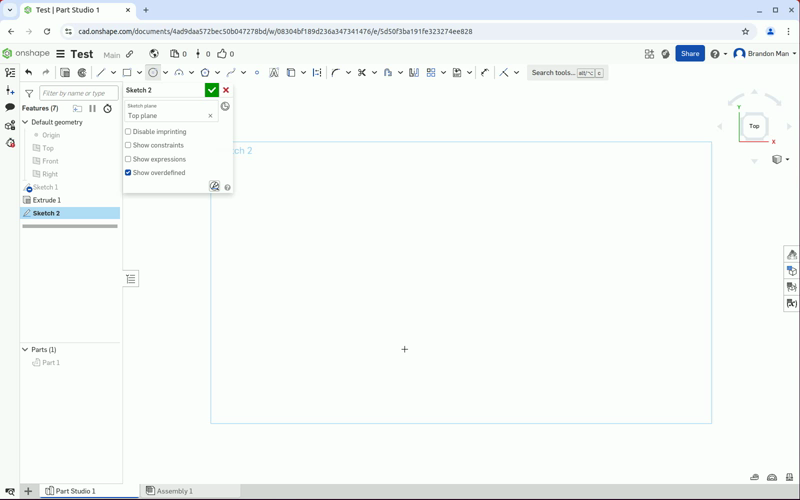
click(404, 348)
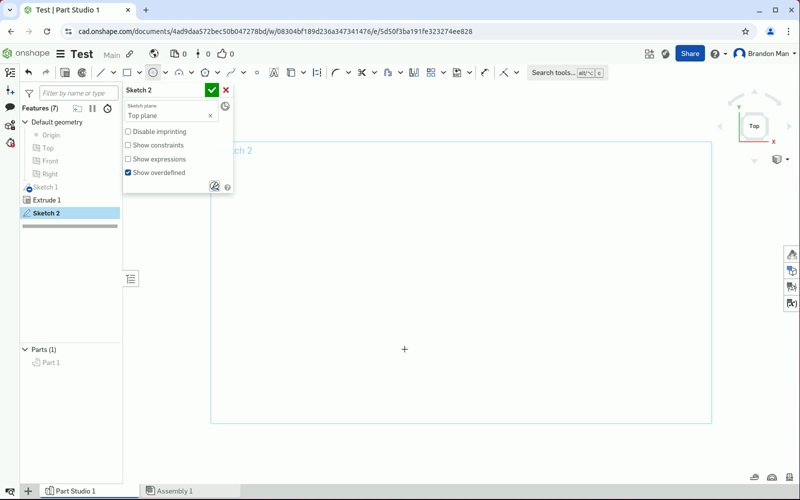
key_up(shift)
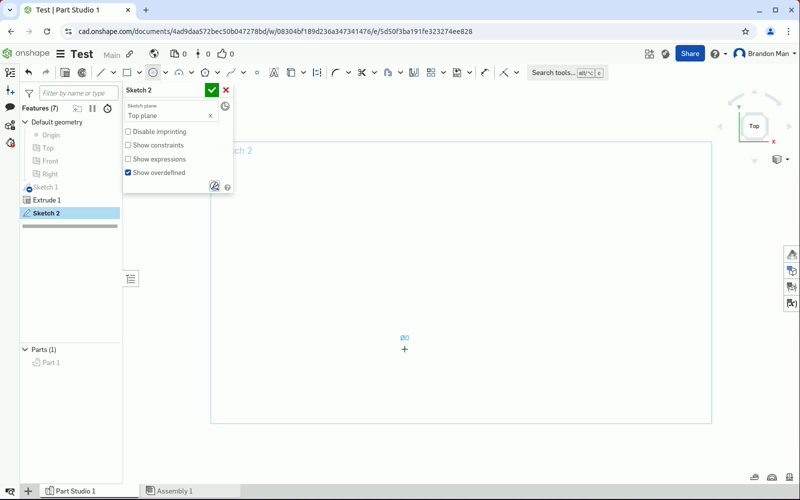
mouse_move(407, 348)
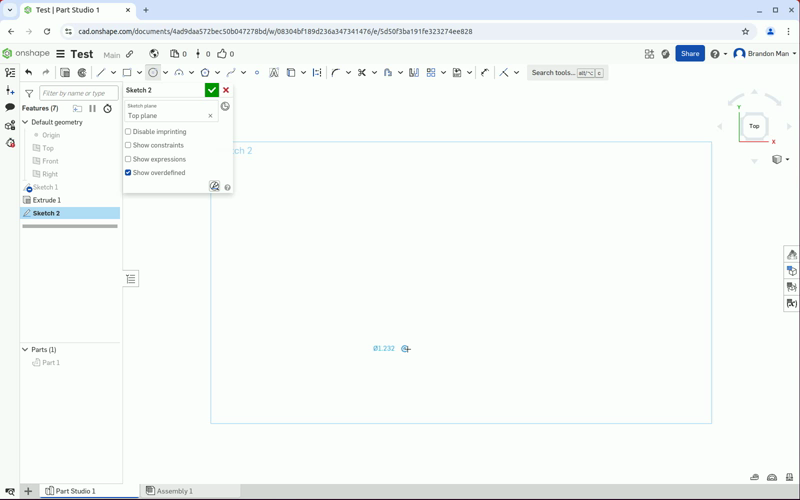
click(407, 348)
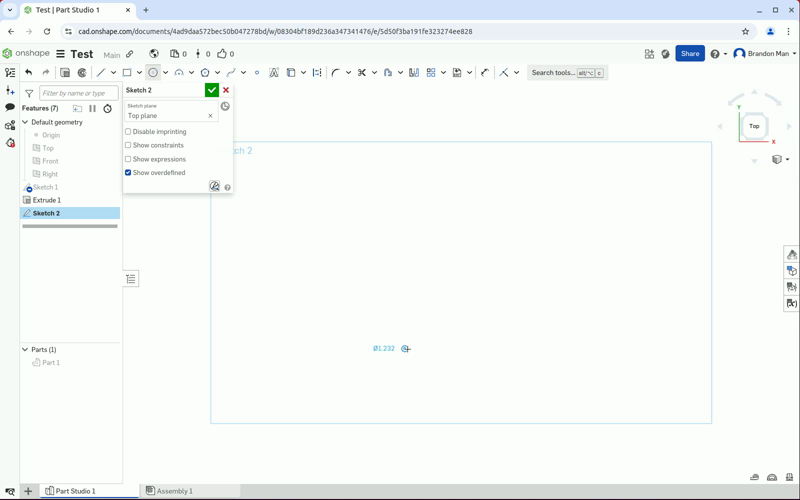
key(esc)
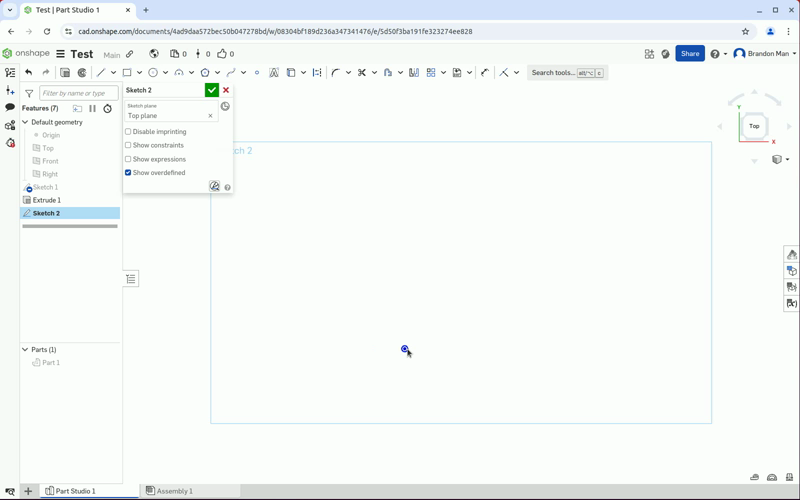
mouse_move(402, 350)
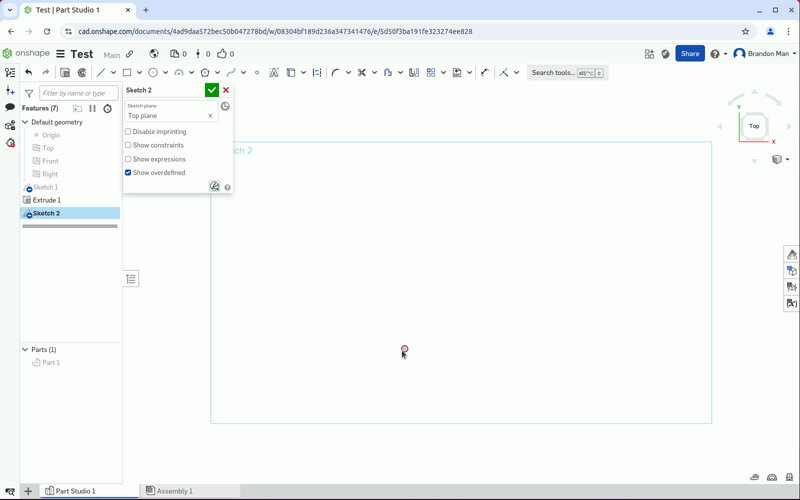
scroll(6)
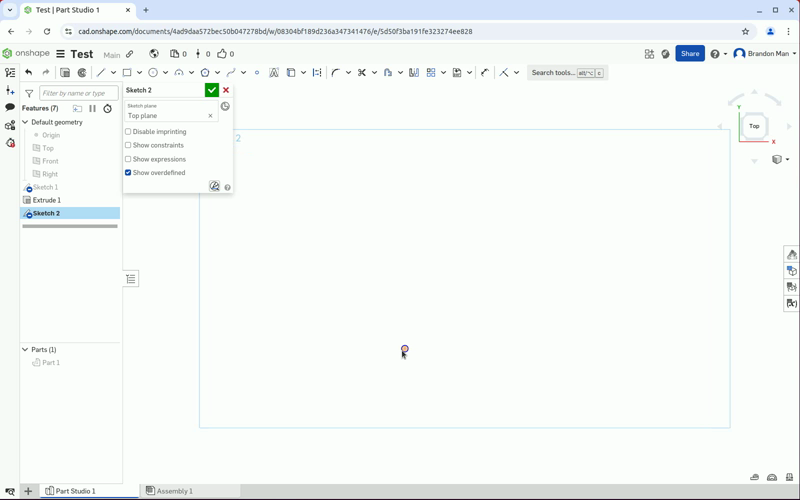
scroll(6)
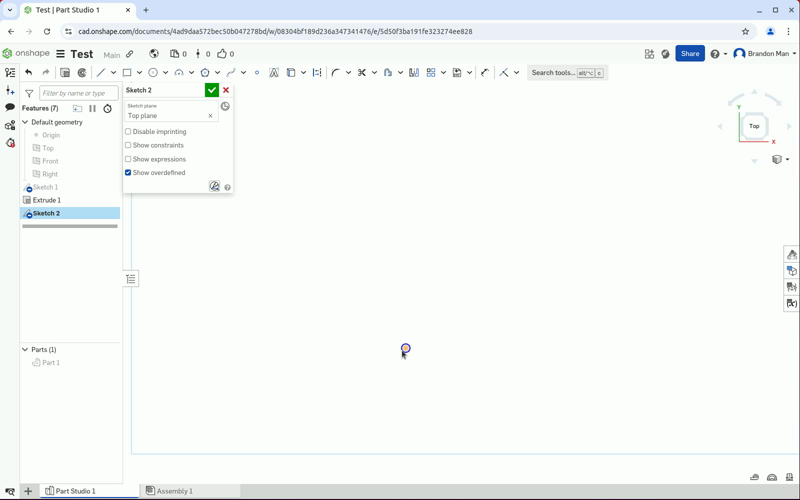
scroll(6)
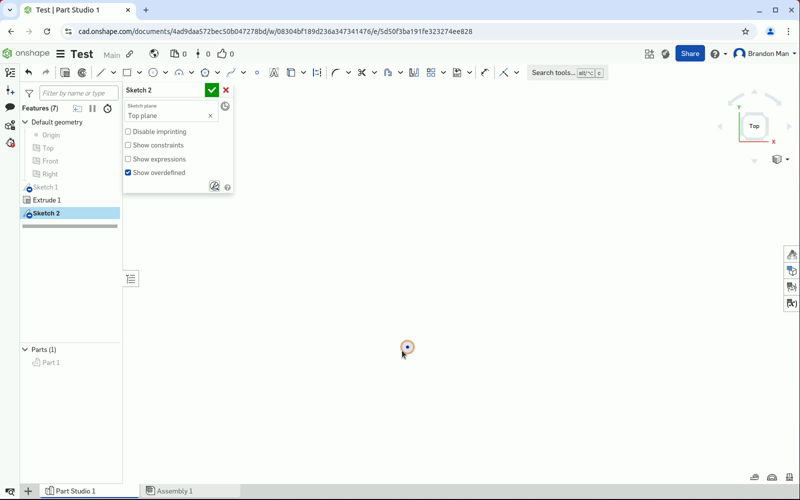
scroll(6)
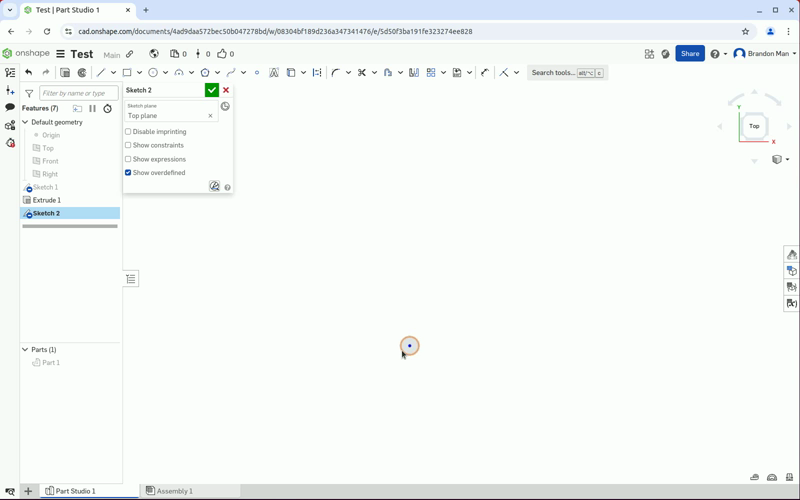
scroll(6)
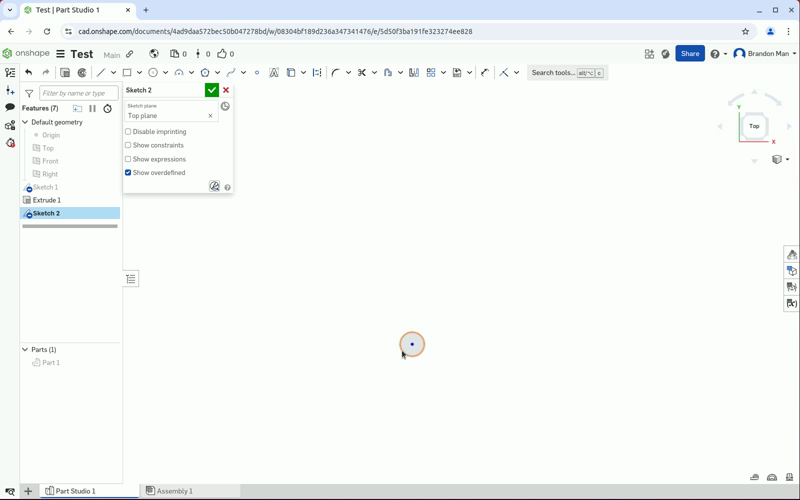
scroll(6)
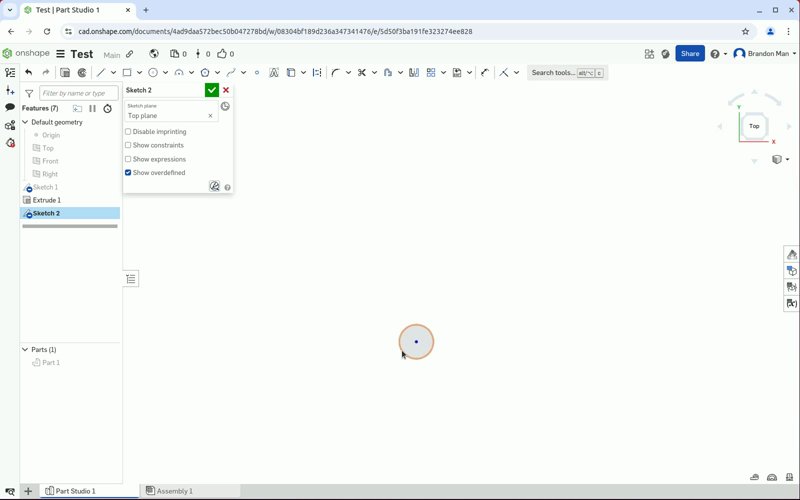
scroll(6)
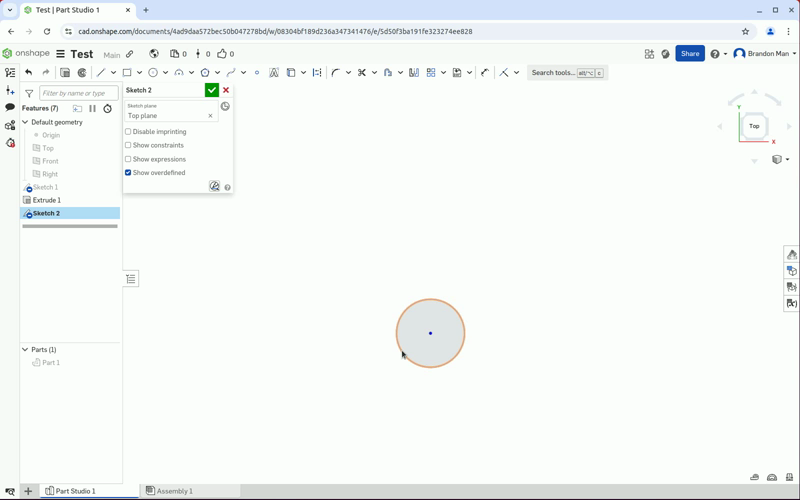
click(402, 350)
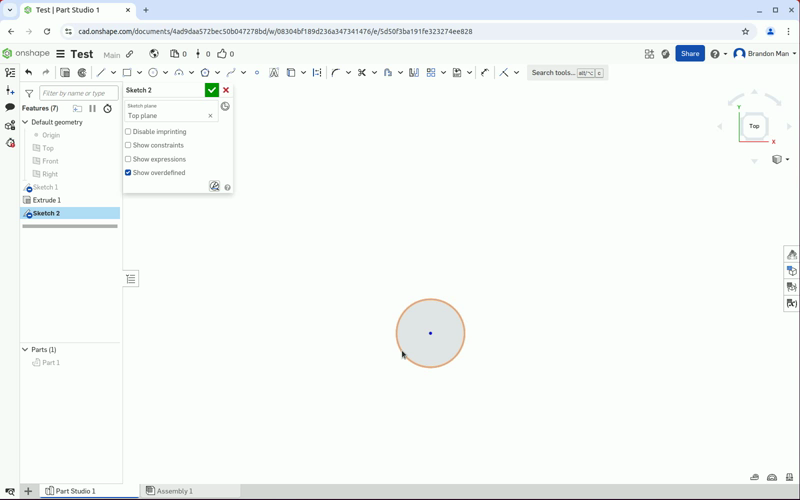
scroll(-6)
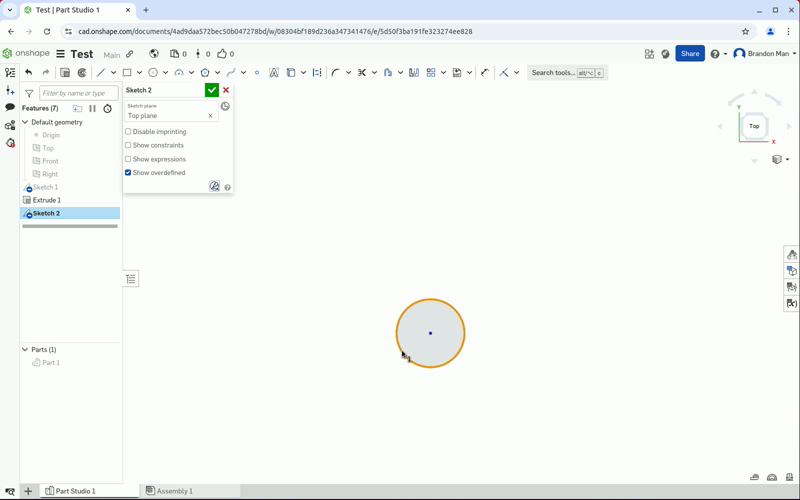
scroll(-6)
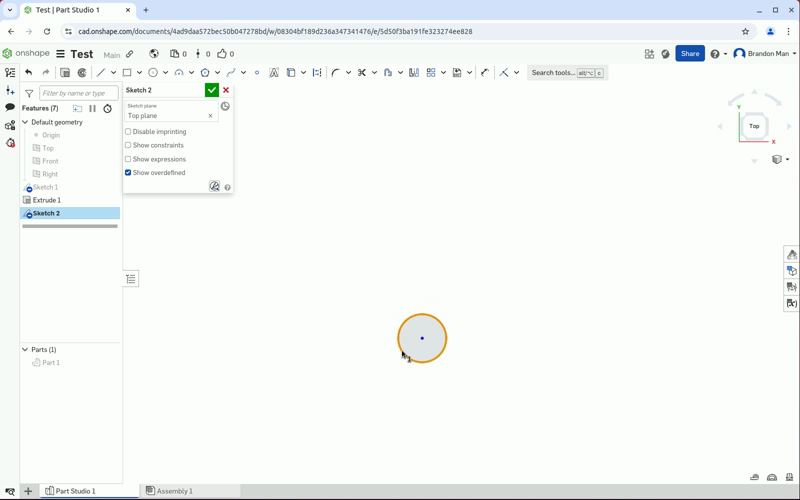
scroll(-6)
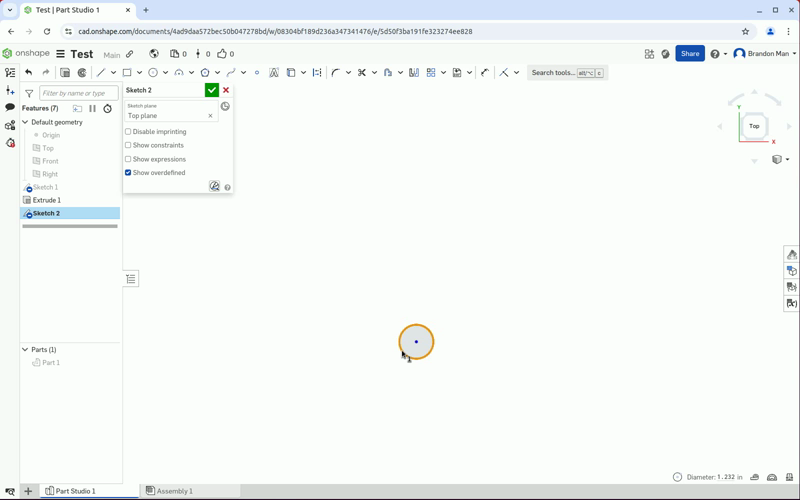
scroll(-6)
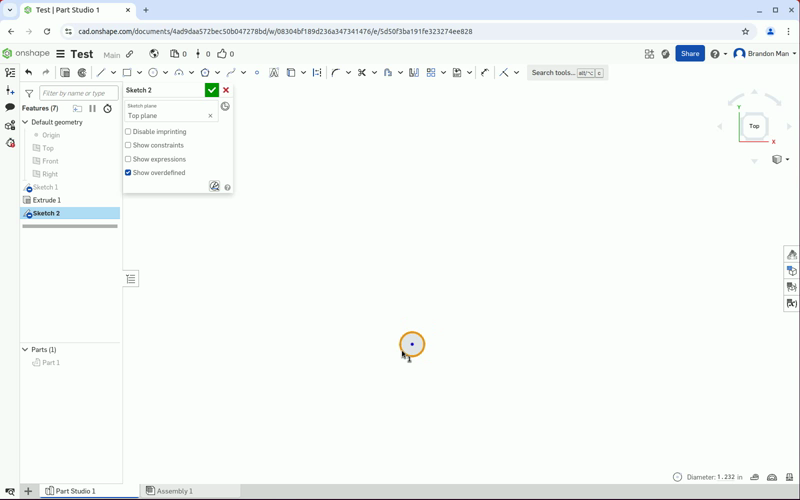
scroll(-6)
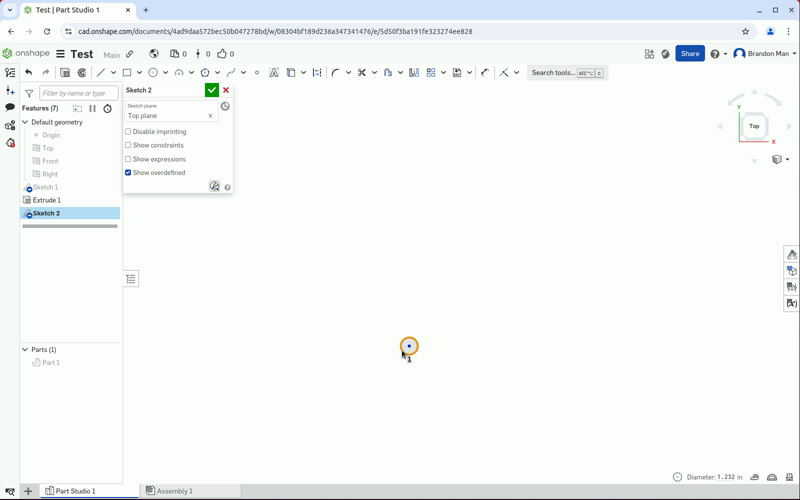
scroll(-6)
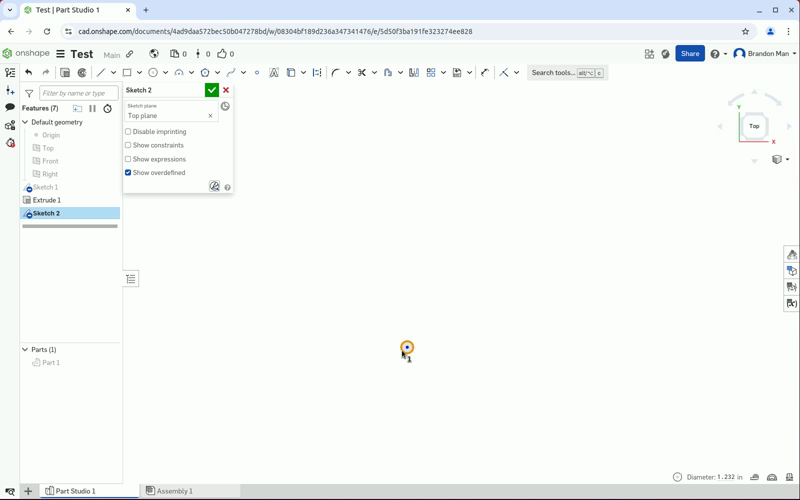
scroll(-6)
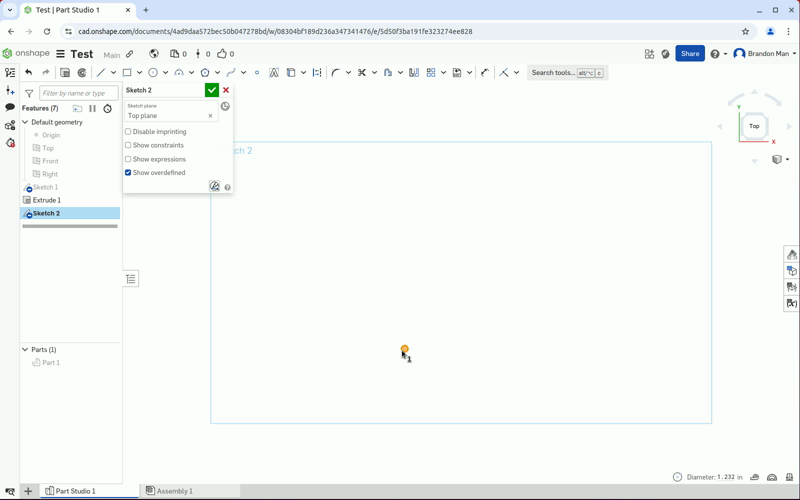
mouse_move(73, 352)
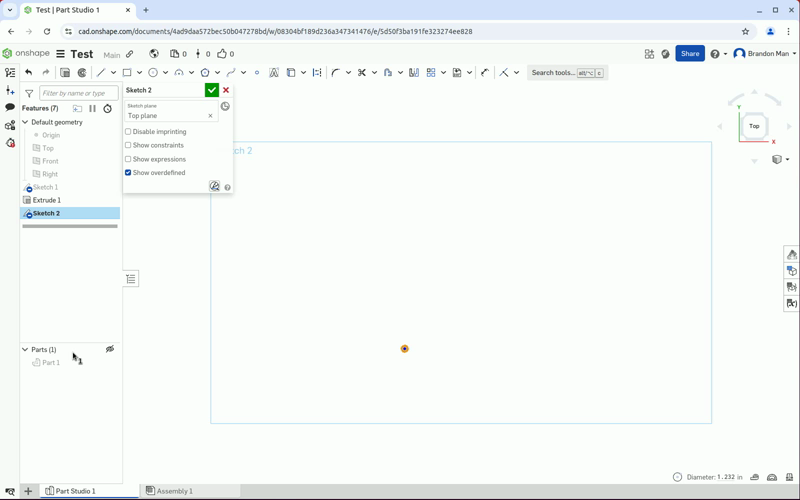
key(shift+y)
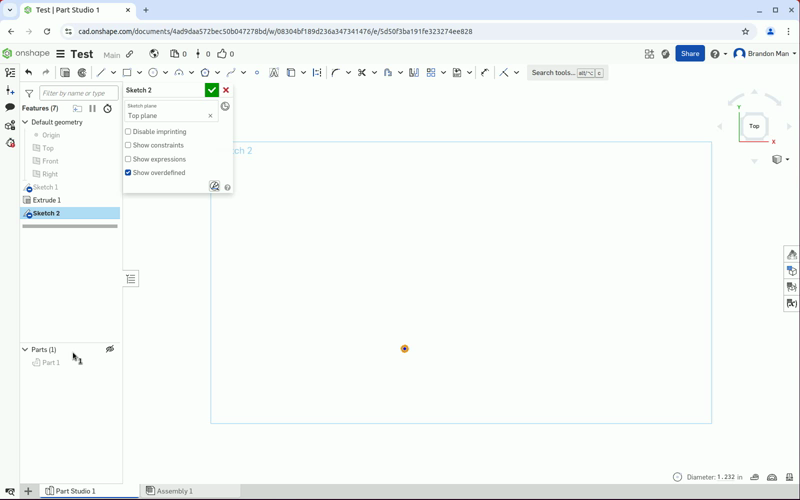
key(shift+e)
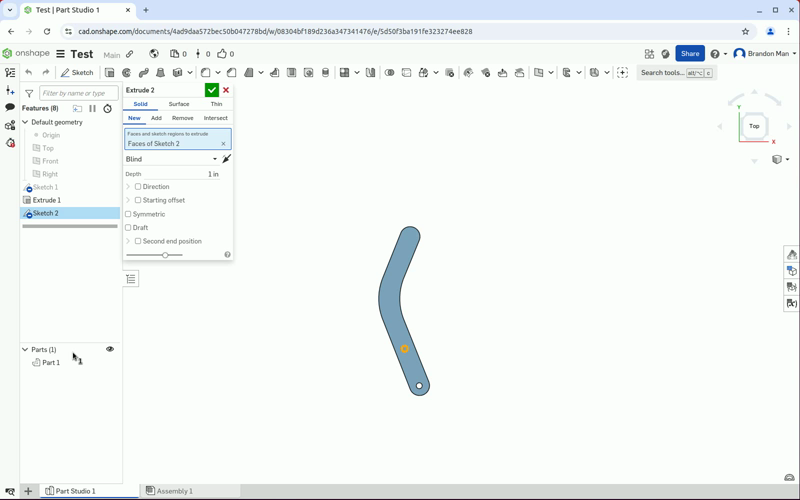
mouse_move(143, 106)
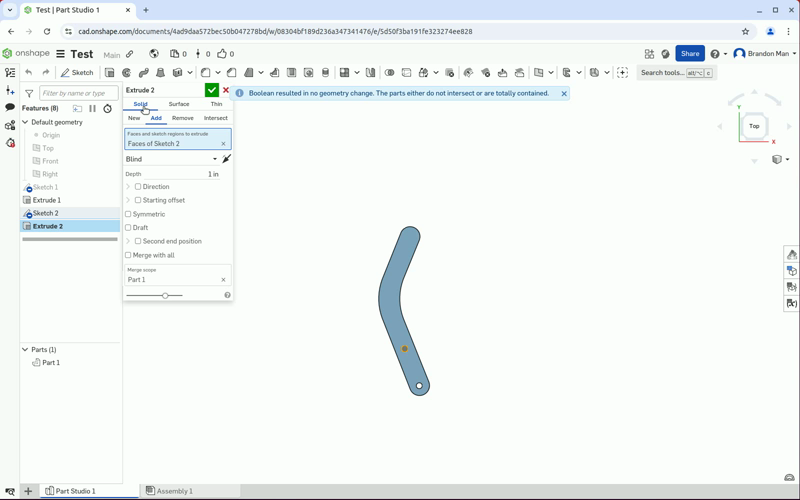
click(143, 106)
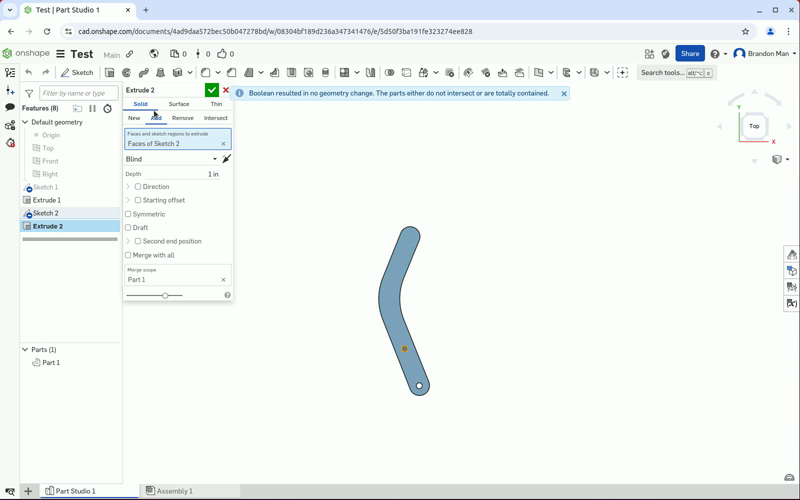
mouse_move(186, 120)
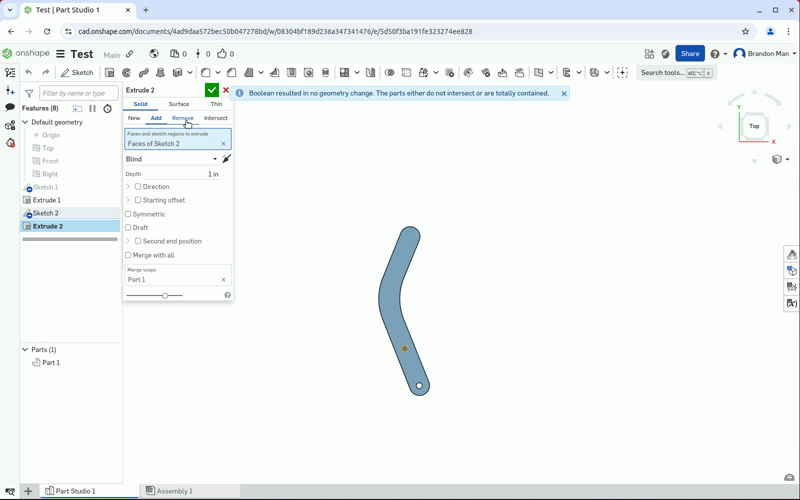
click(186, 120)
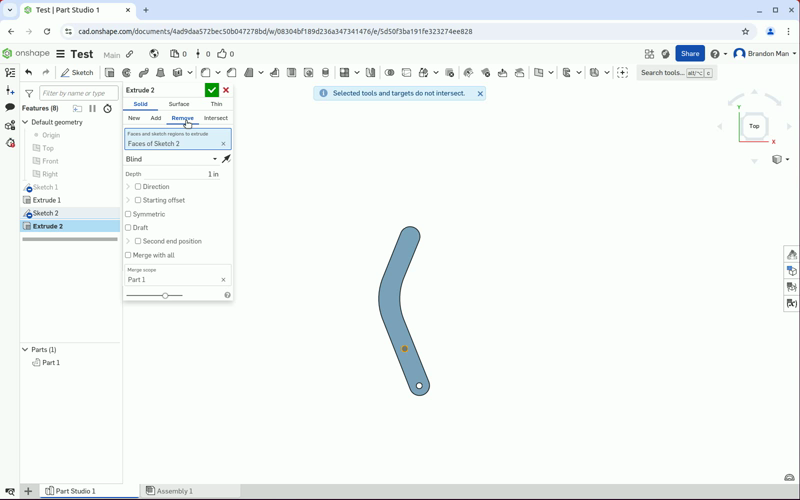
key(tab, 4)
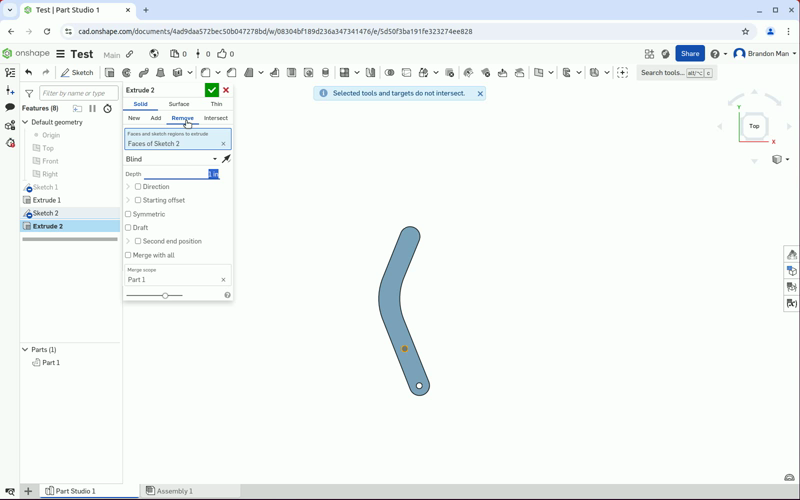
text(-11.073)
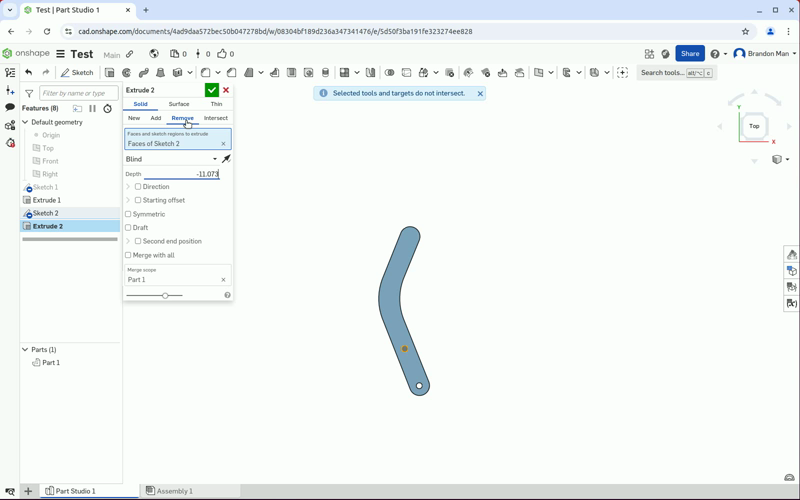
key(tab, 6)
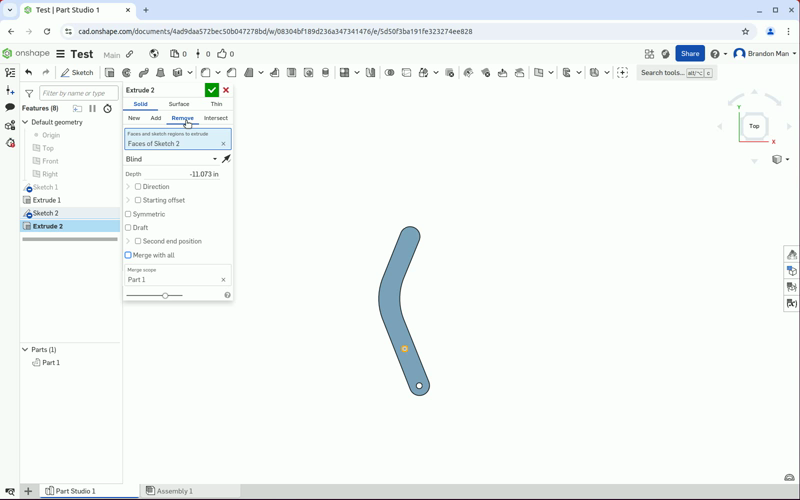
key(space)
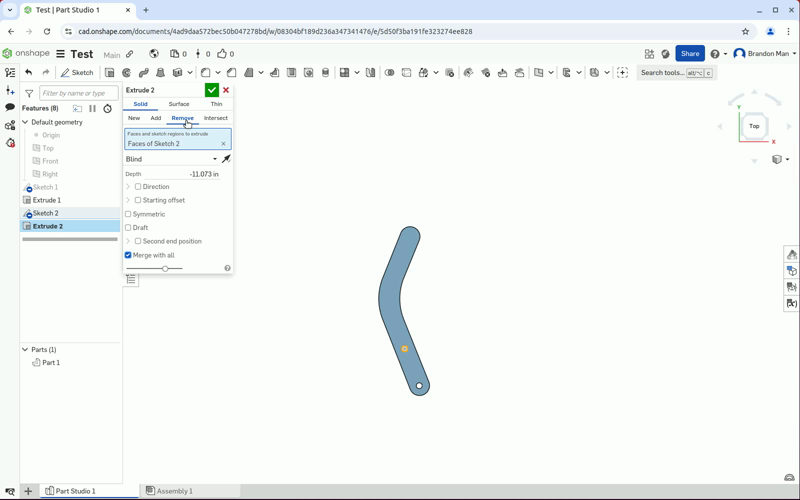
key(enter)
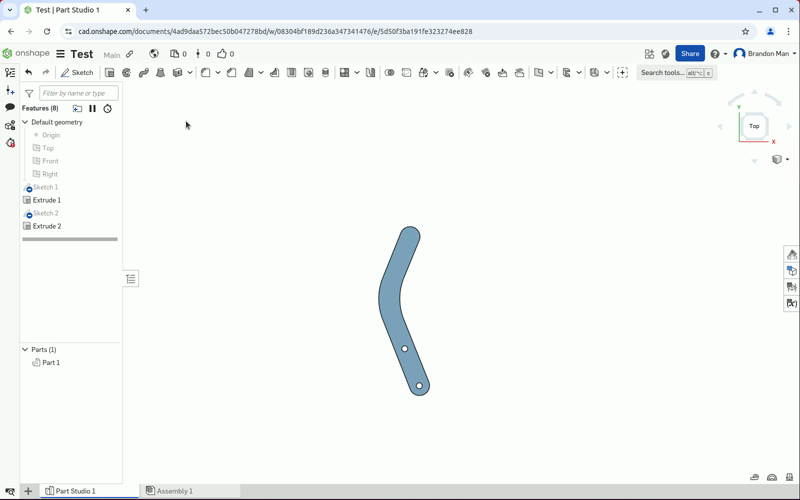
key(shift+h)
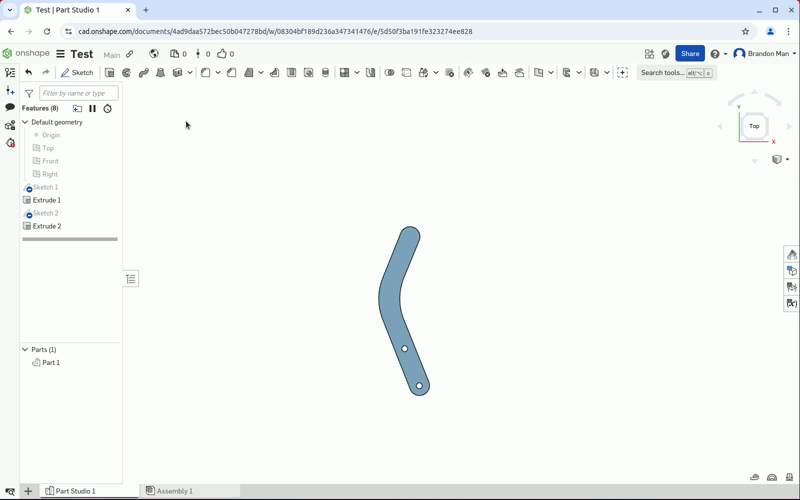
key(shift+h)
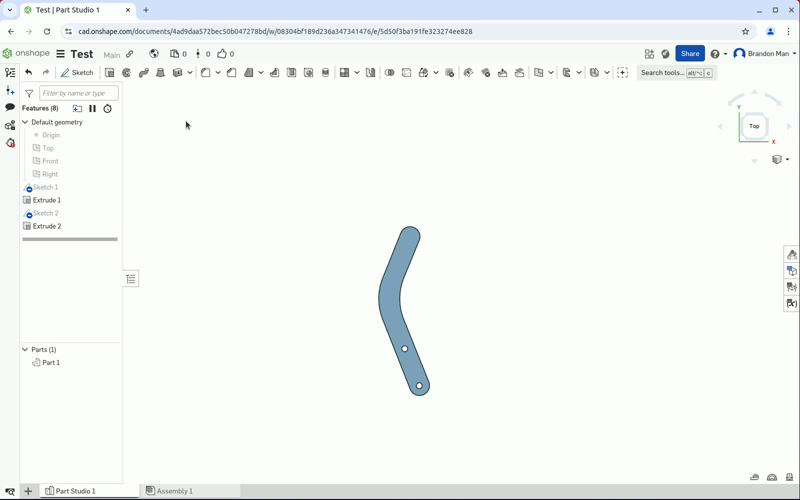
mouse_move(73, 189)
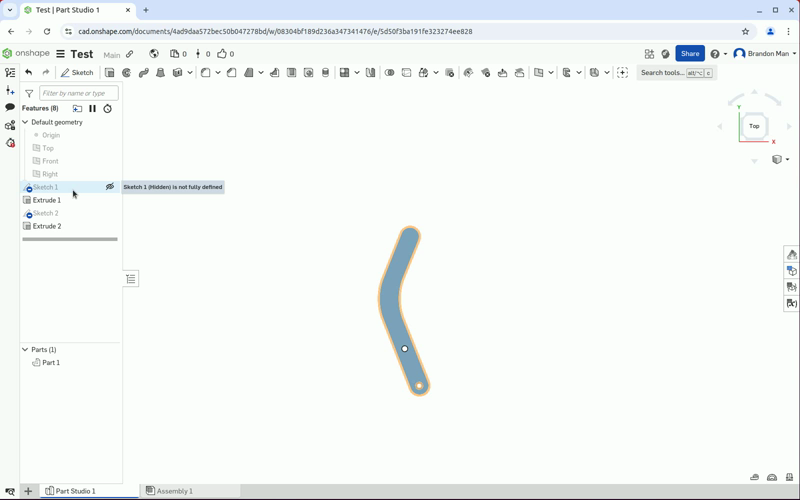
click(73, 189)
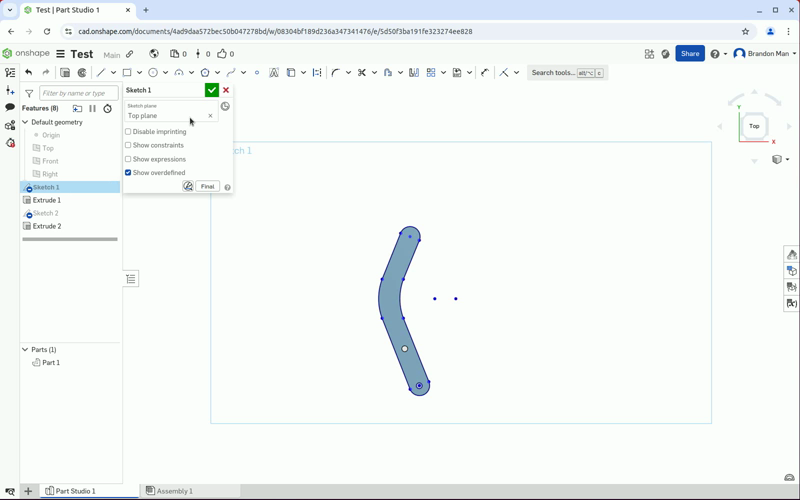
mouse_move(229, 92)
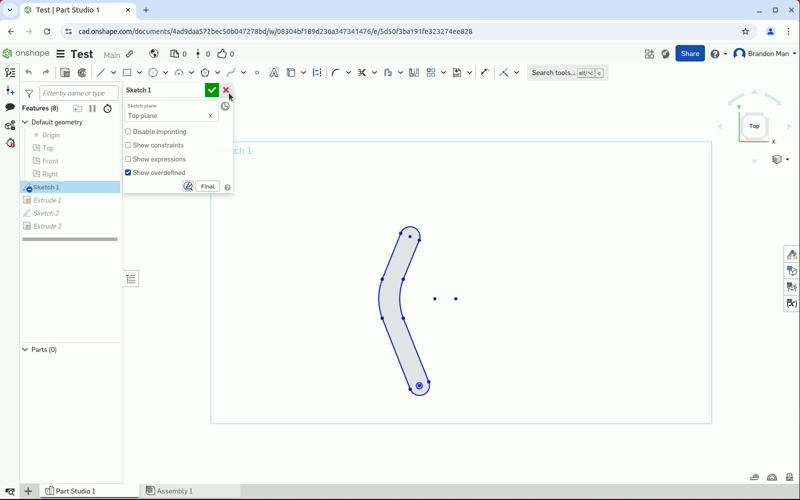
click(229, 92)
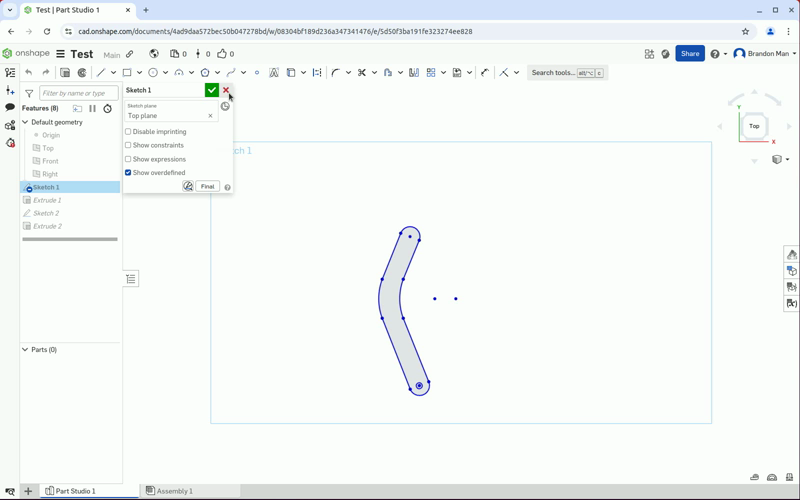
key(shift+s)
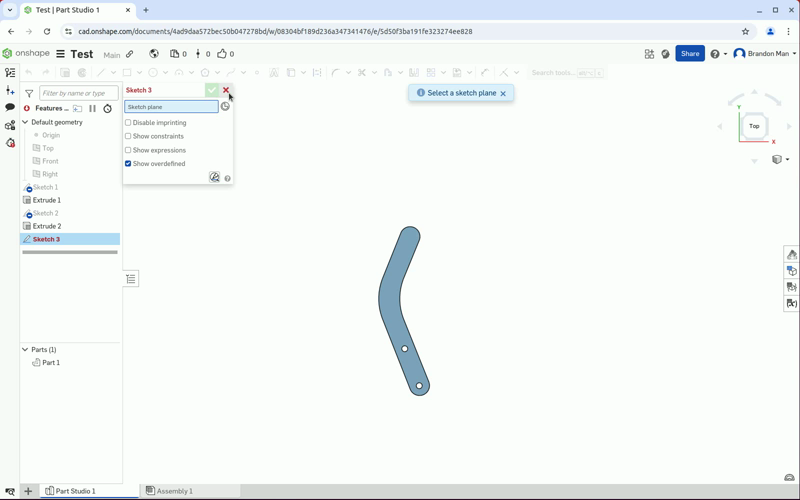
mouse_move(73, 150)
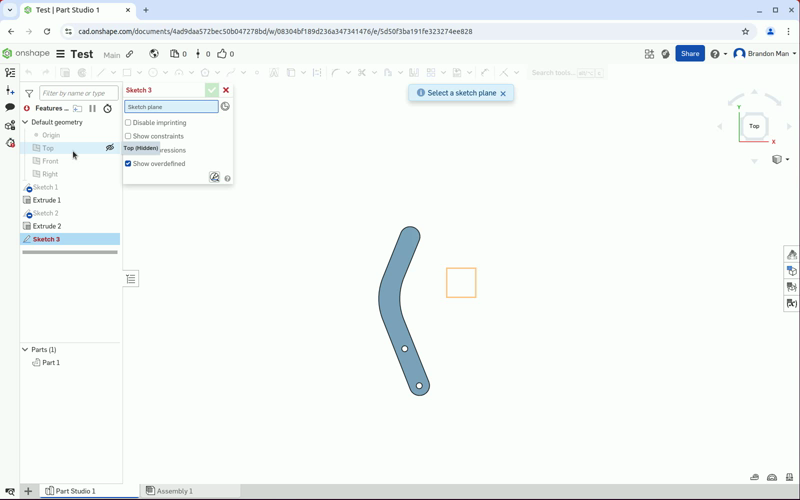
click(73, 150)
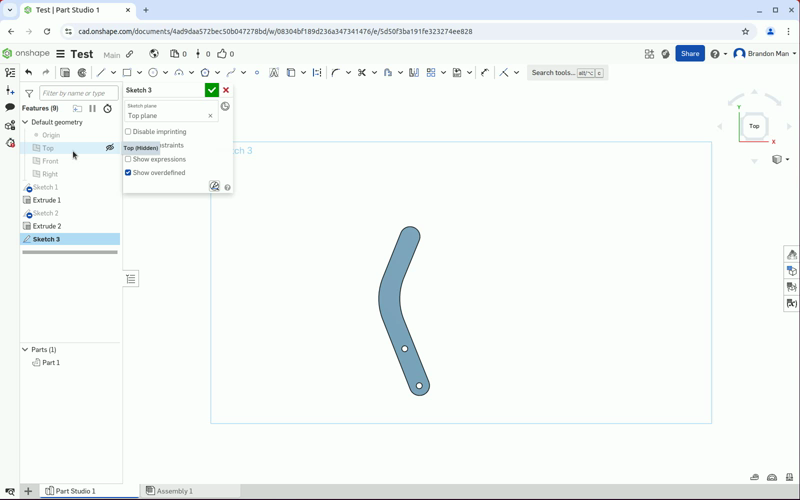
mouse_move(73, 352)
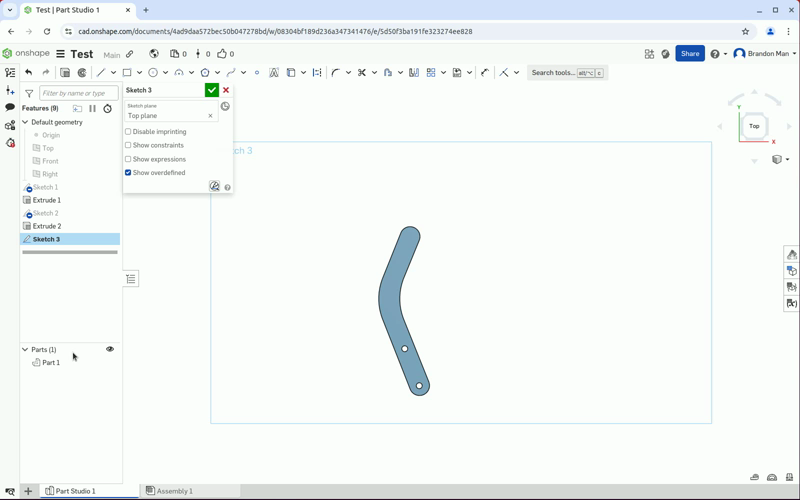
key(y)
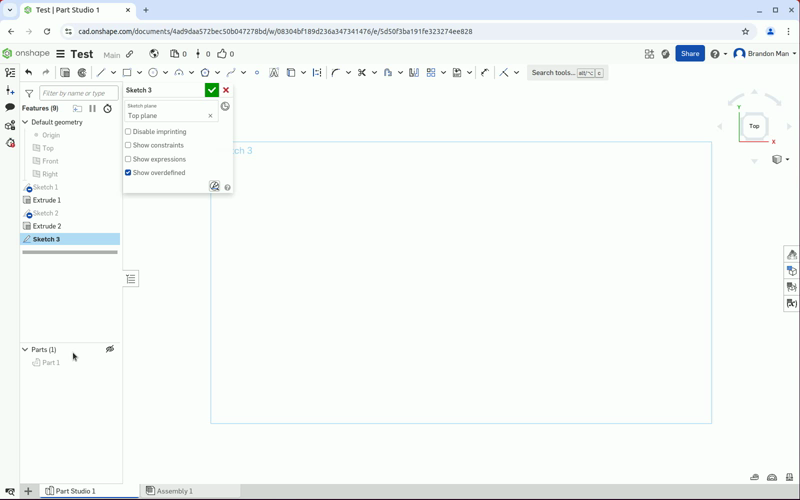
key(c)
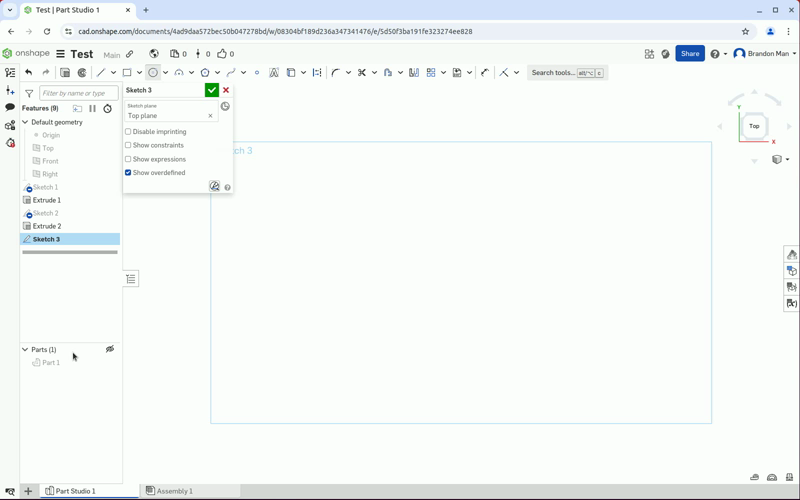
key_down(shift)
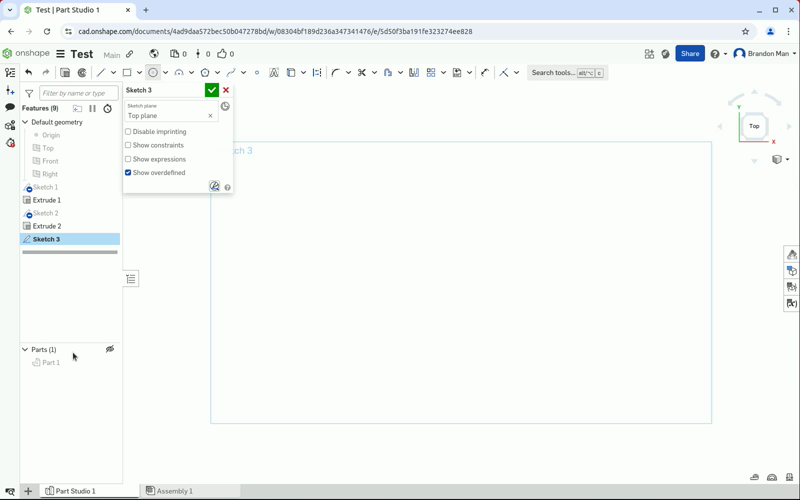
mouse_move(409, 360)
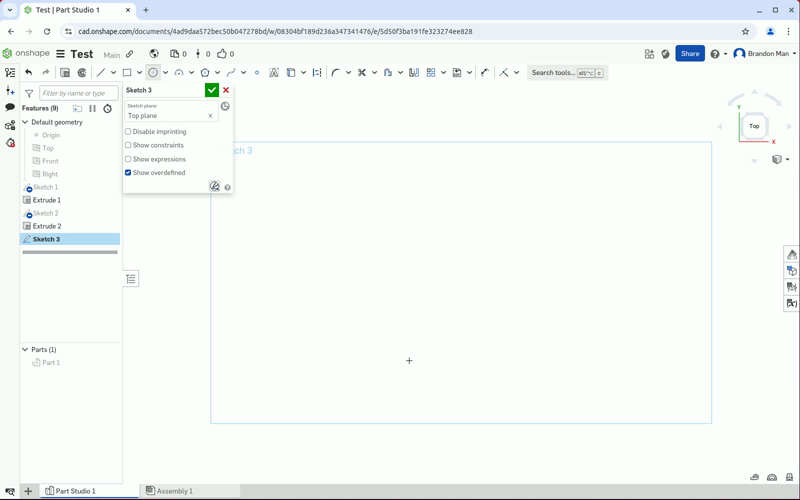
click(409, 360)
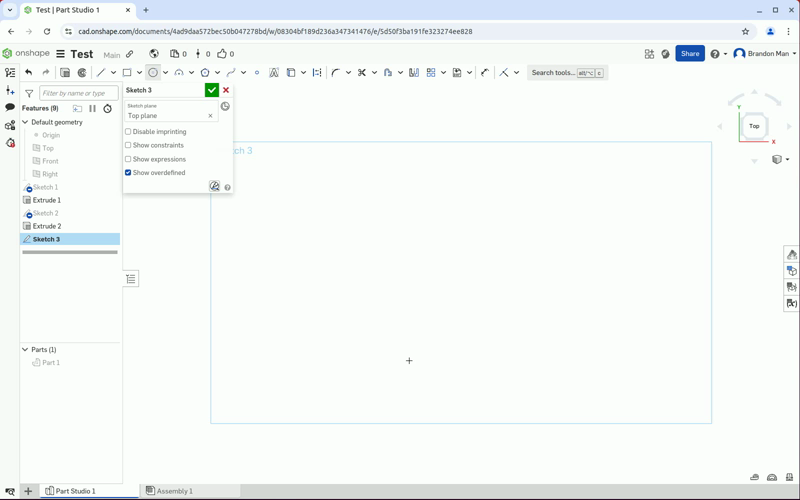
key_up(shift)
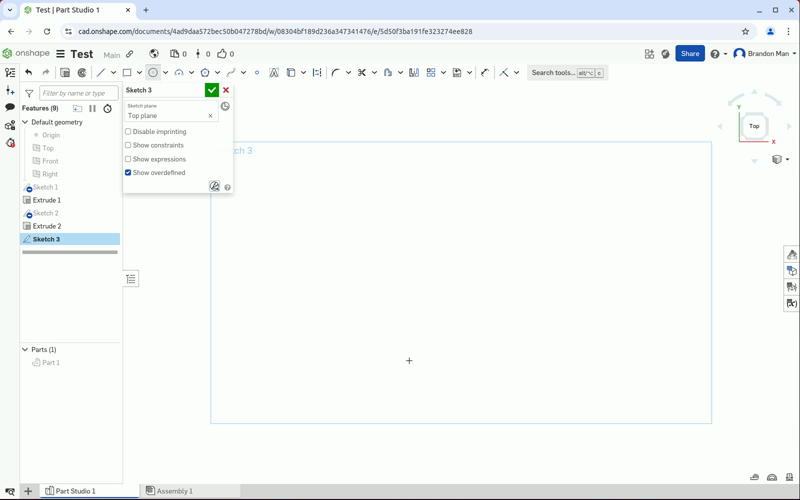
mouse_move(412, 360)
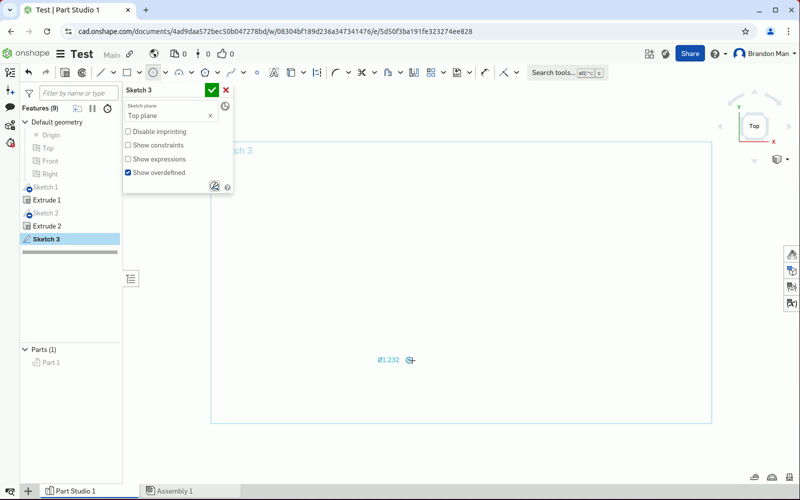
click(412, 360)
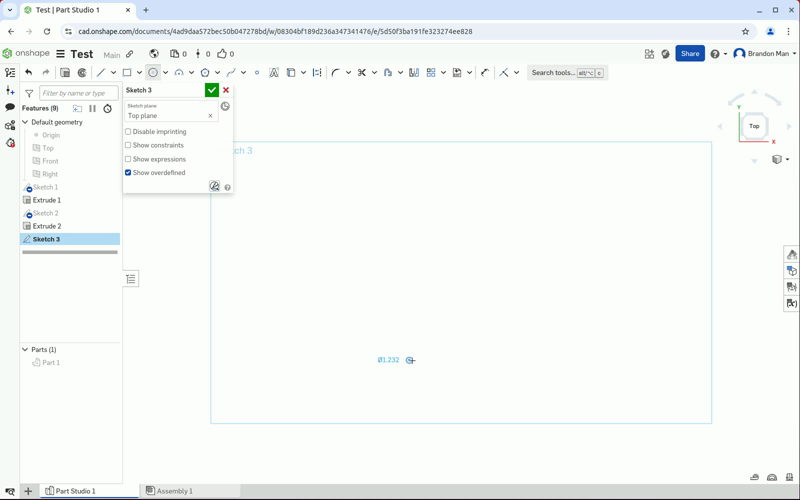
key(esc)
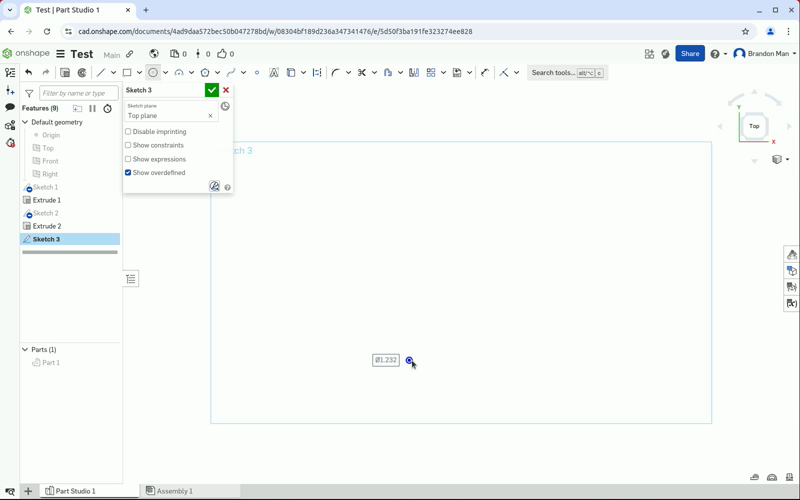
mouse_move(406, 361)
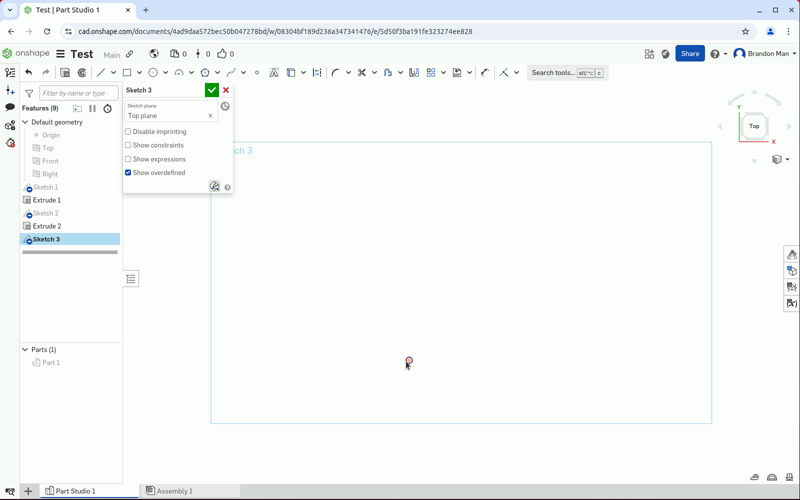
scroll(6)
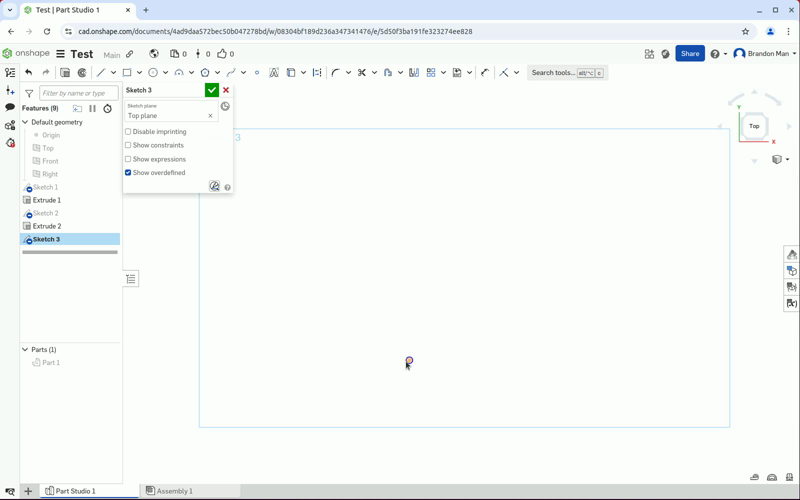
scroll(6)
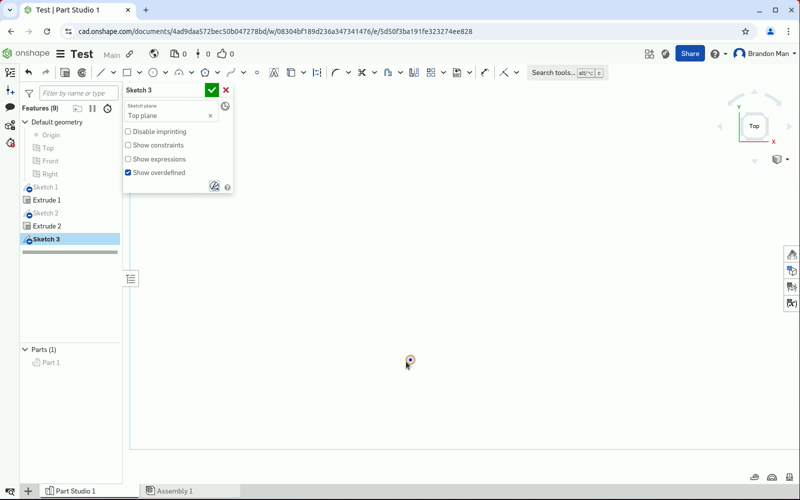
scroll(6)
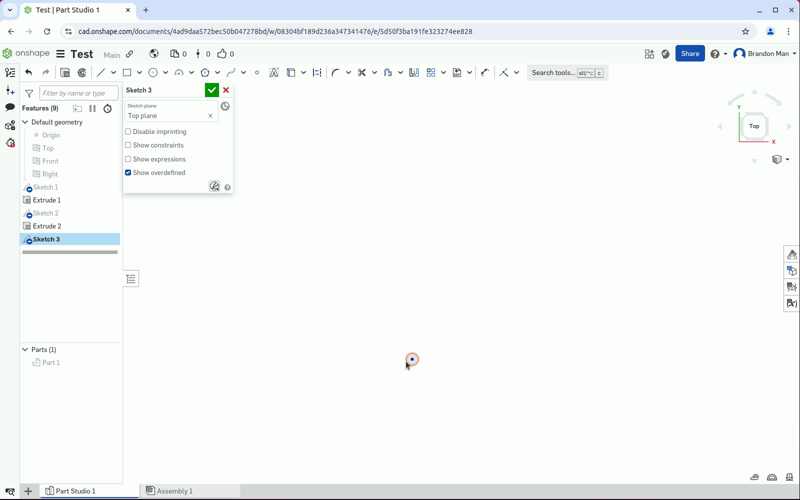
scroll(6)
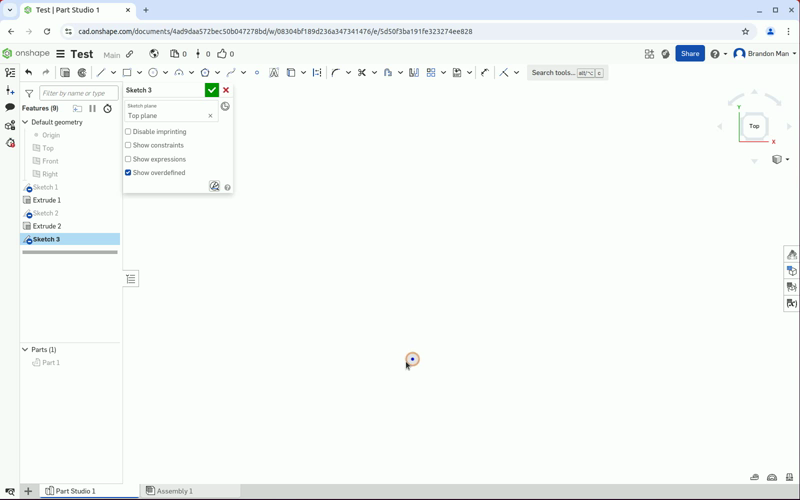
scroll(6)
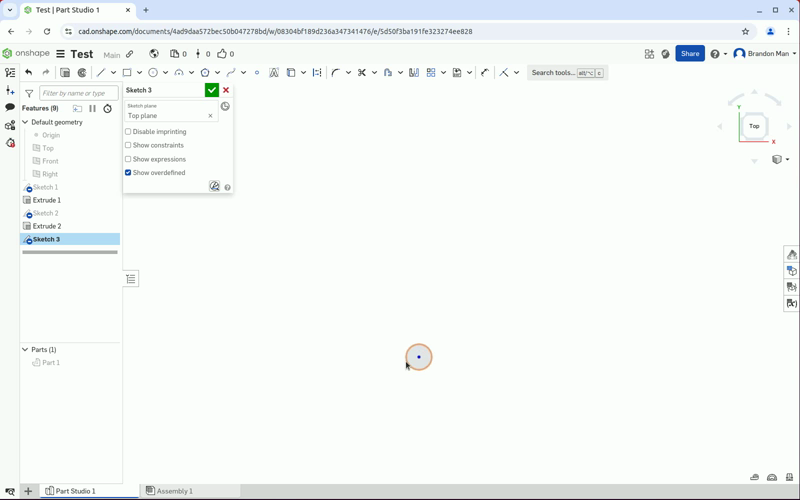
scroll(6)
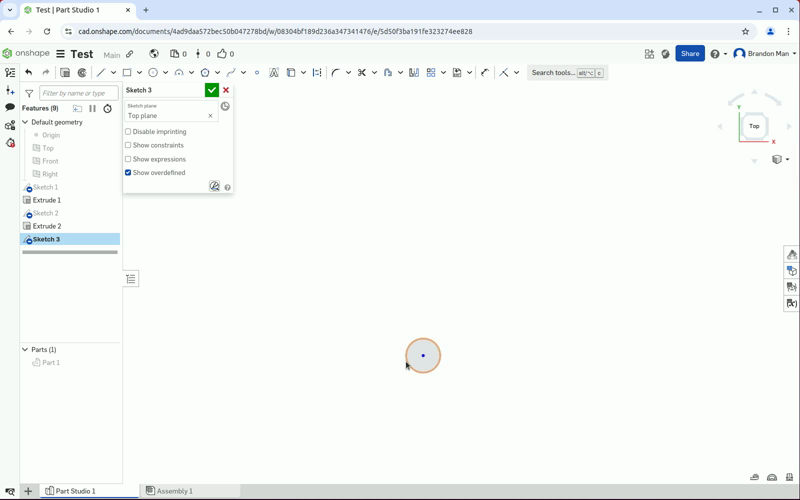
scroll(6)
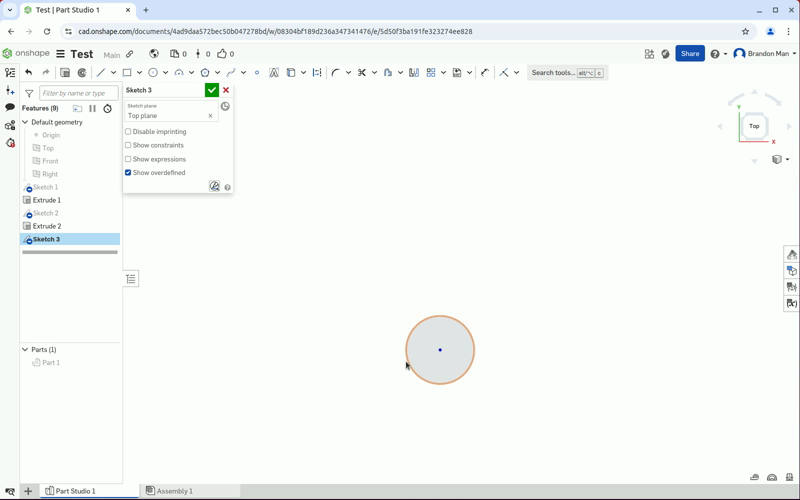
click(406, 361)
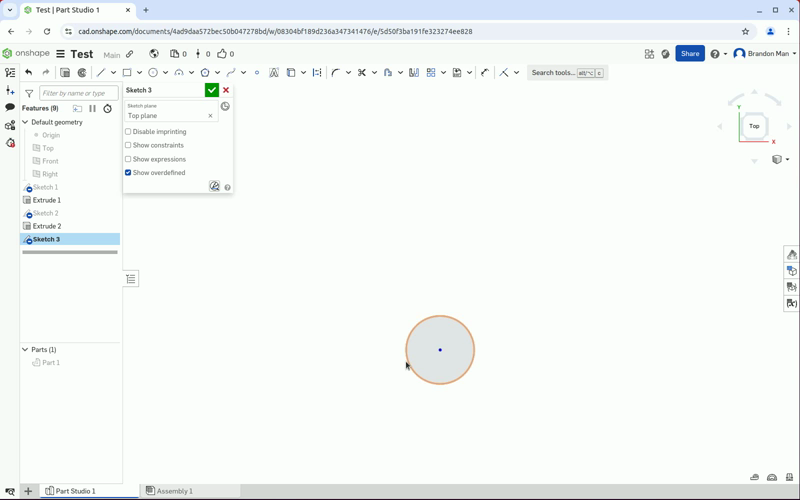
scroll(-6)
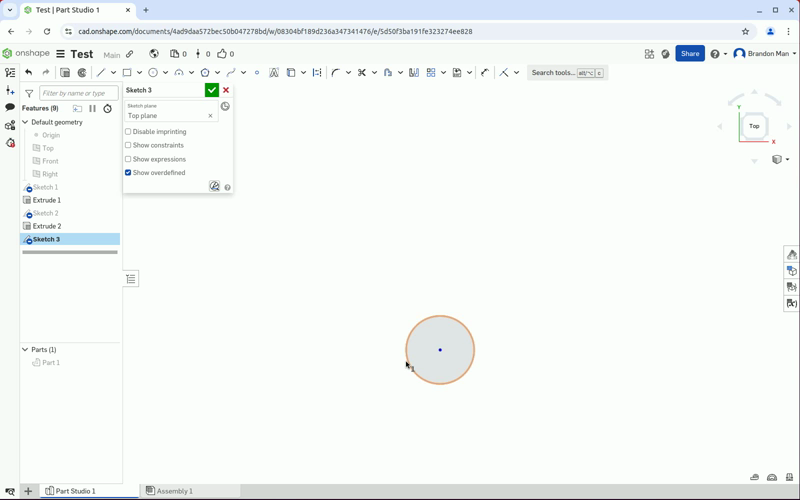
scroll(-6)
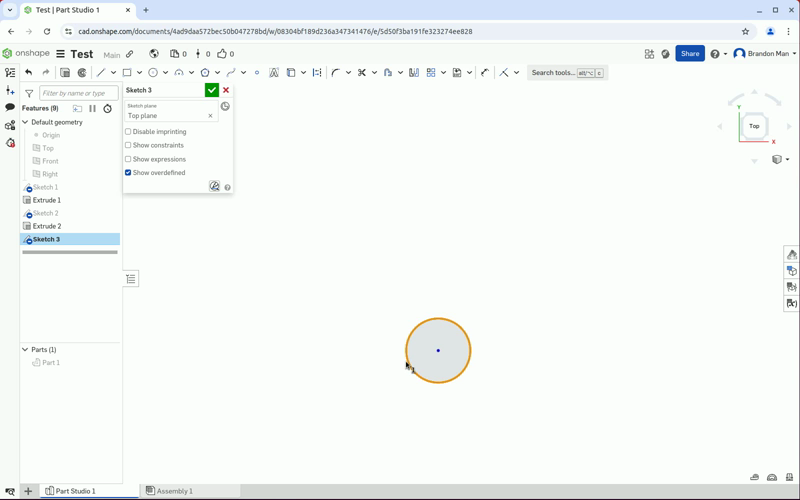
scroll(-6)
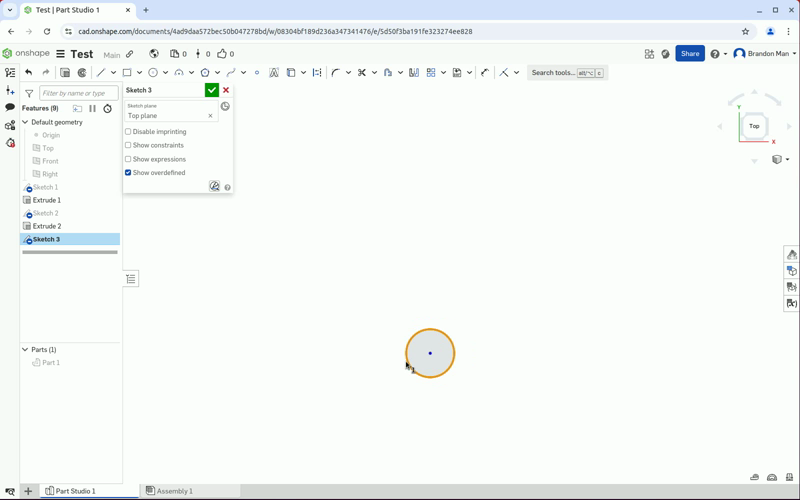
scroll(-6)
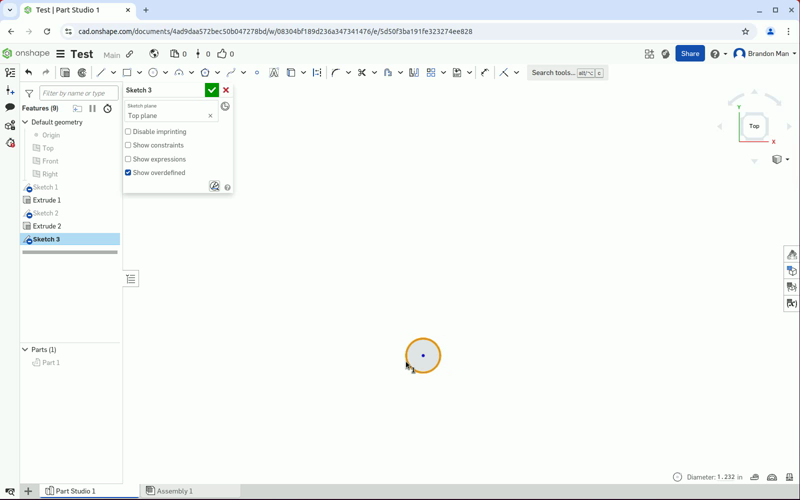
scroll(-6)
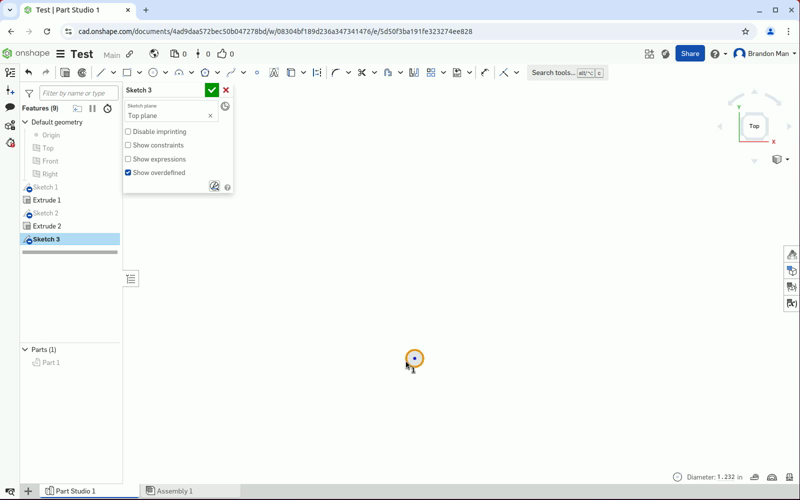
scroll(-6)
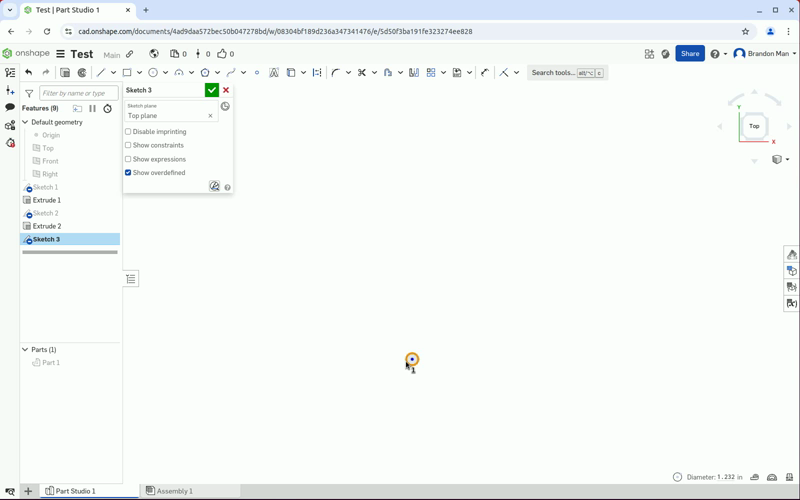
scroll(-6)
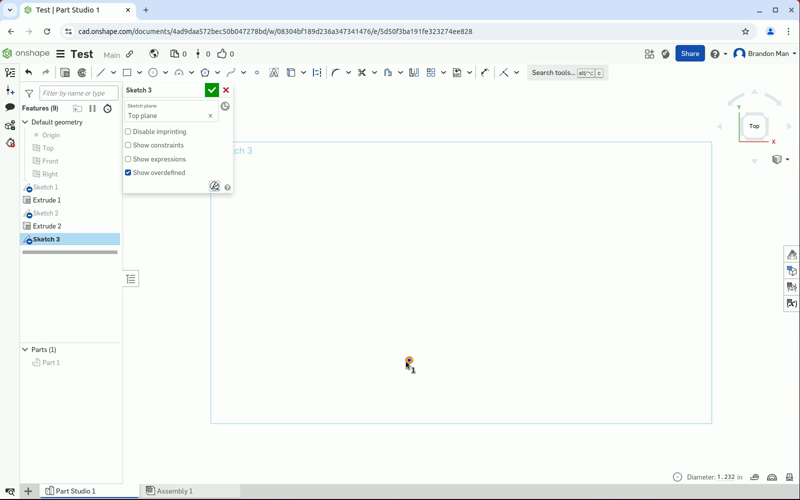
mouse_move(73, 352)
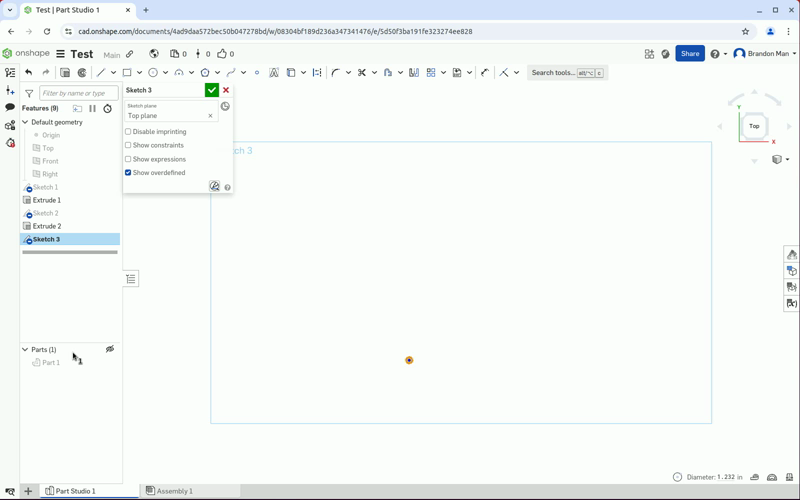
key(shift+y)
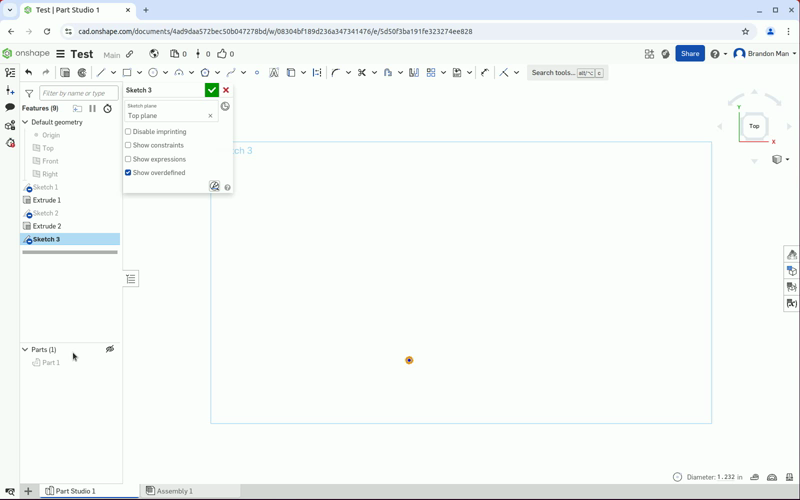
key(shift+e)
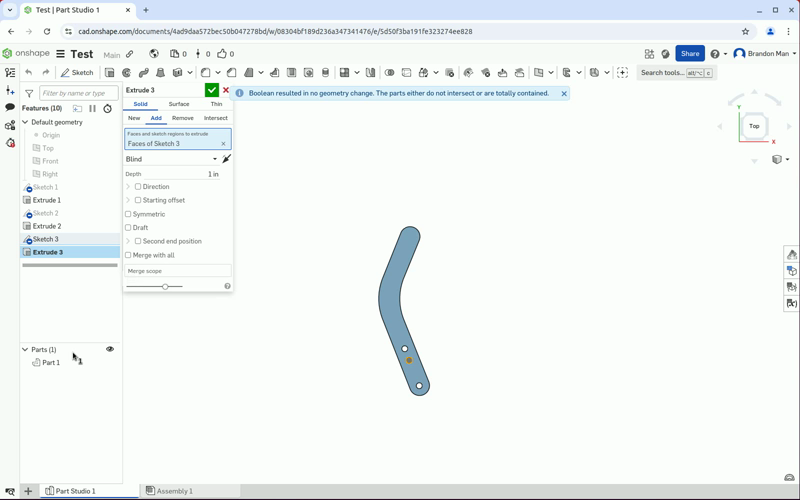
mouse_move(143, 106)
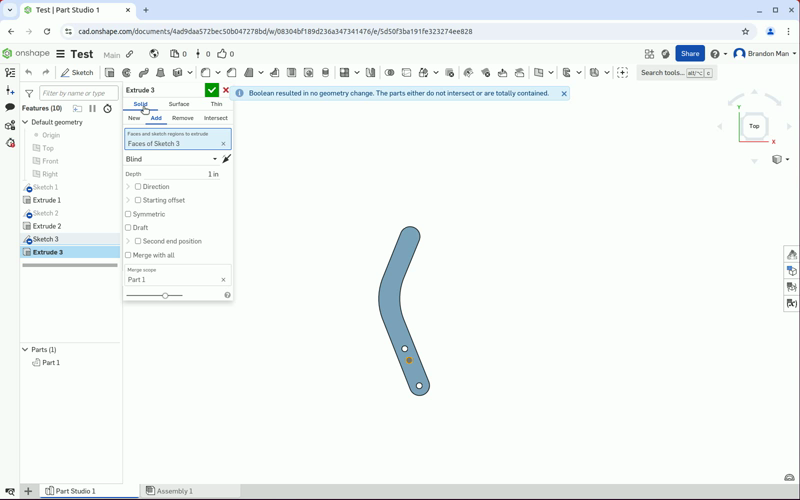
click(143, 106)
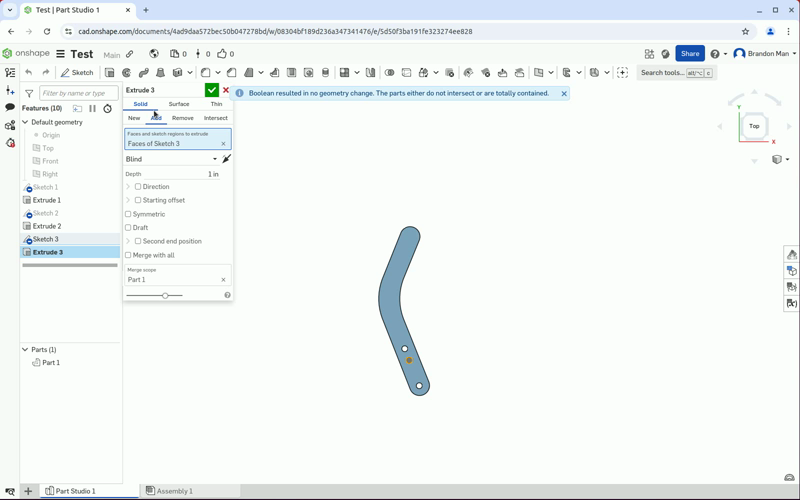
mouse_move(186, 120)
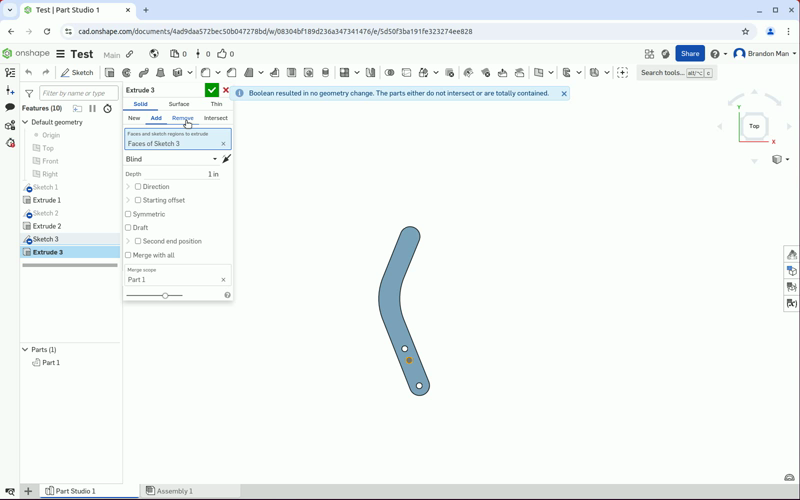
click(186, 120)
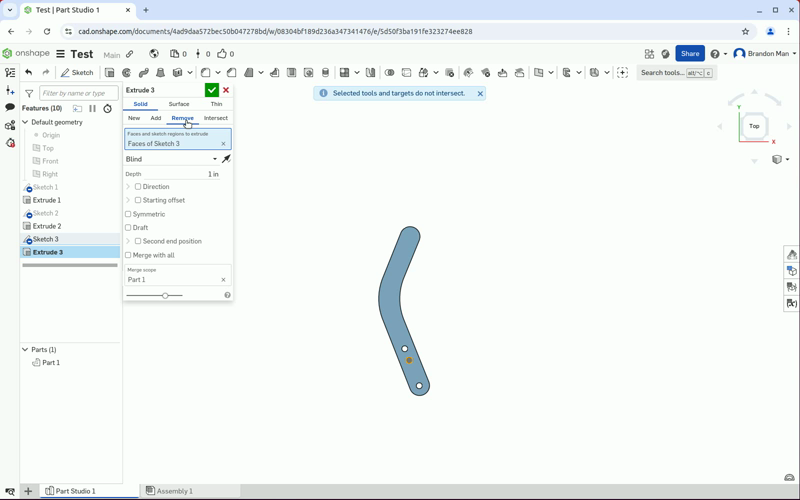
key(tab, 4)
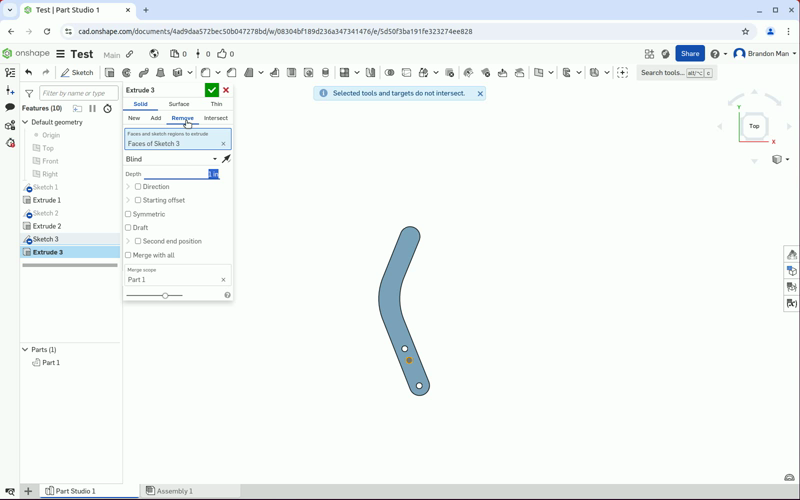
text(-11.073)
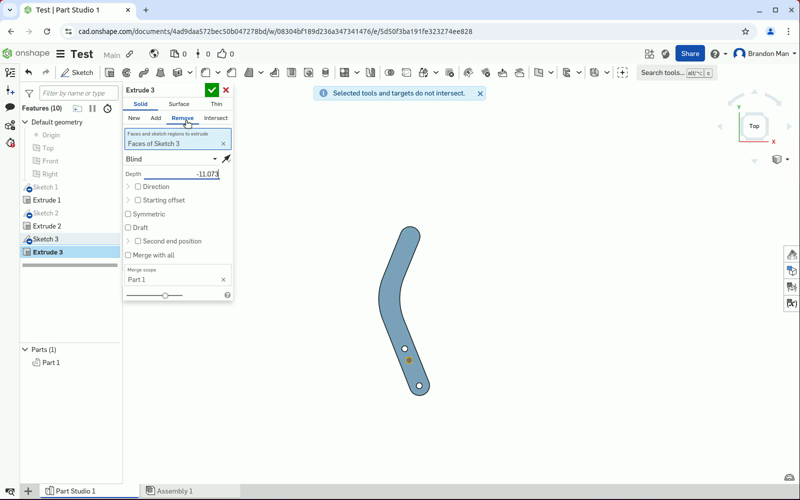
key(tab, 6)
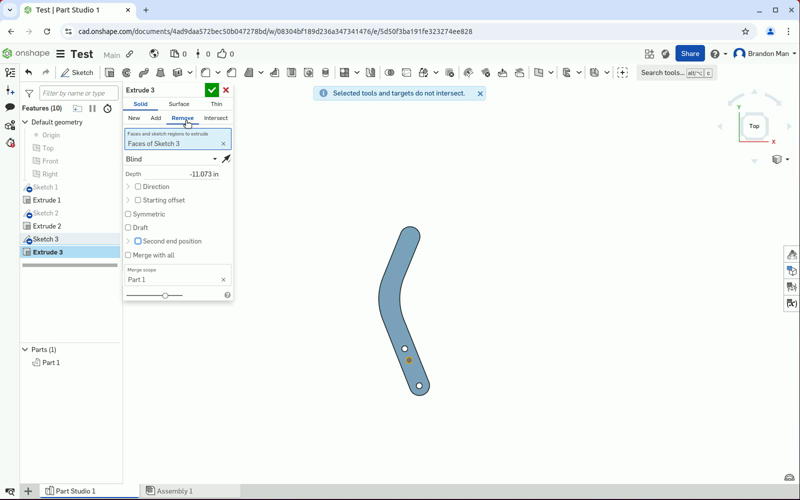
key(space)
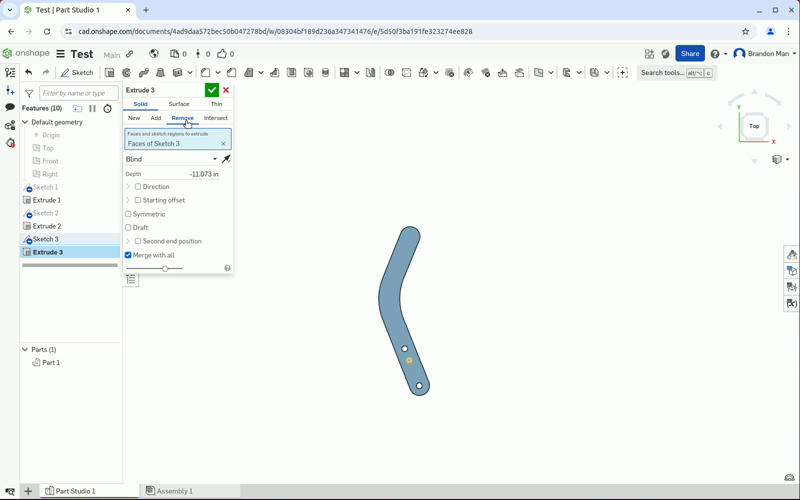
key(enter)
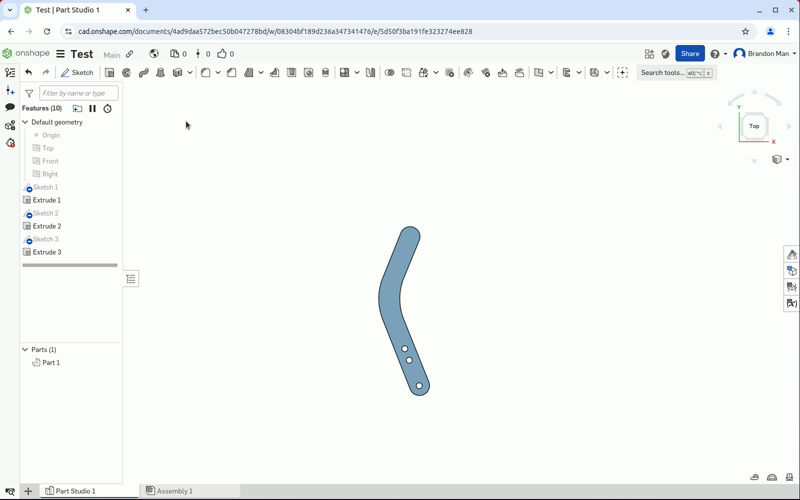
key(shift+h)
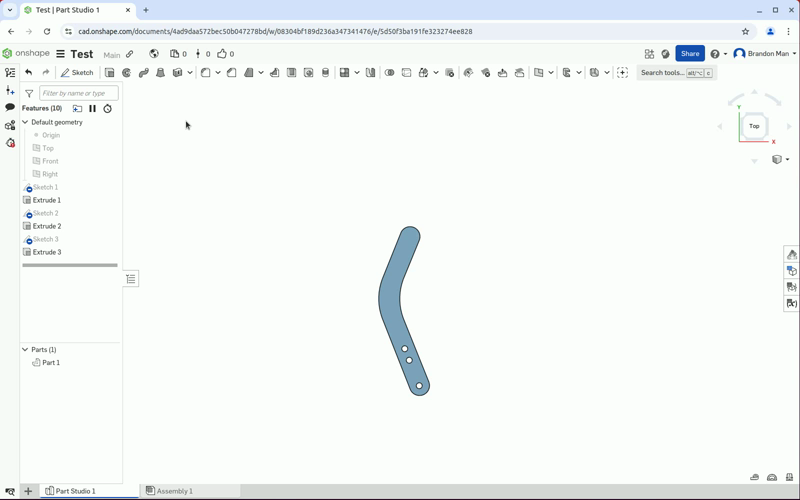
key(shift+h)
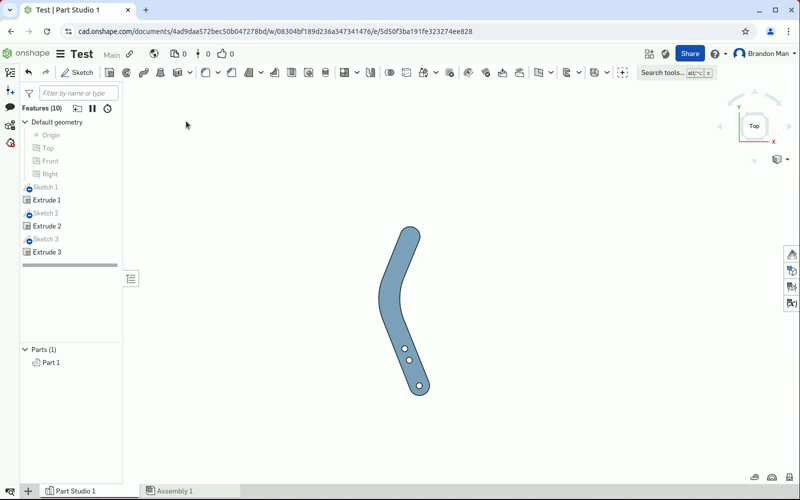
mouse_move(73, 189)
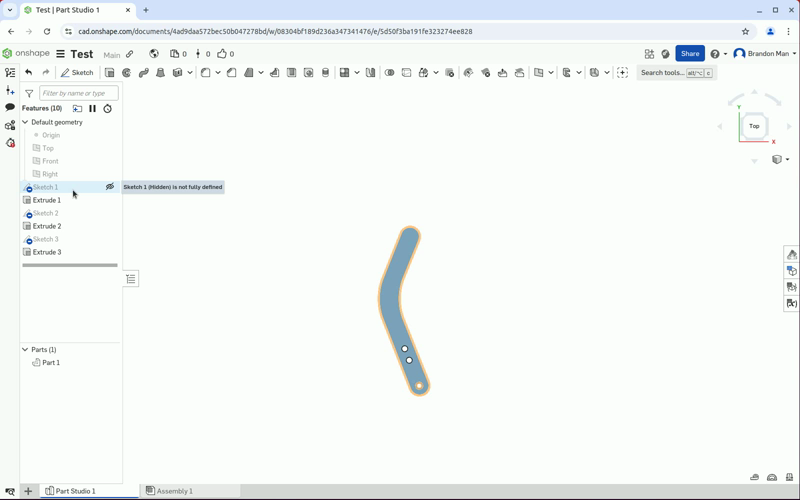
click(73, 189)
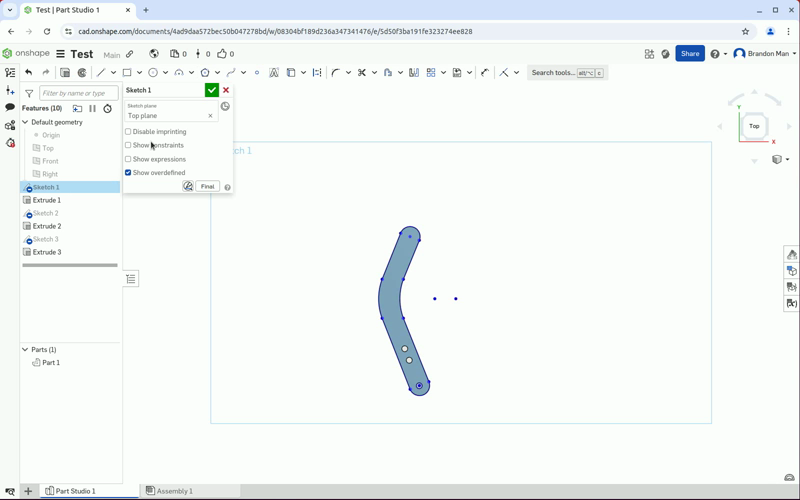
mouse_move(229, 92)
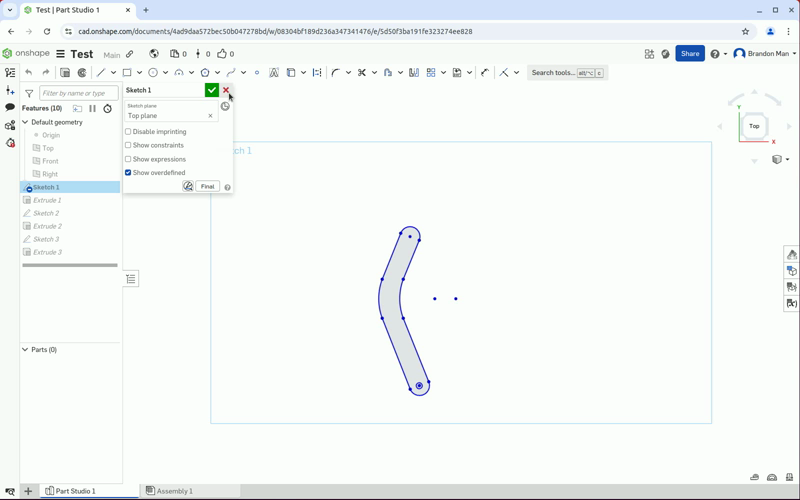
click(229, 92)
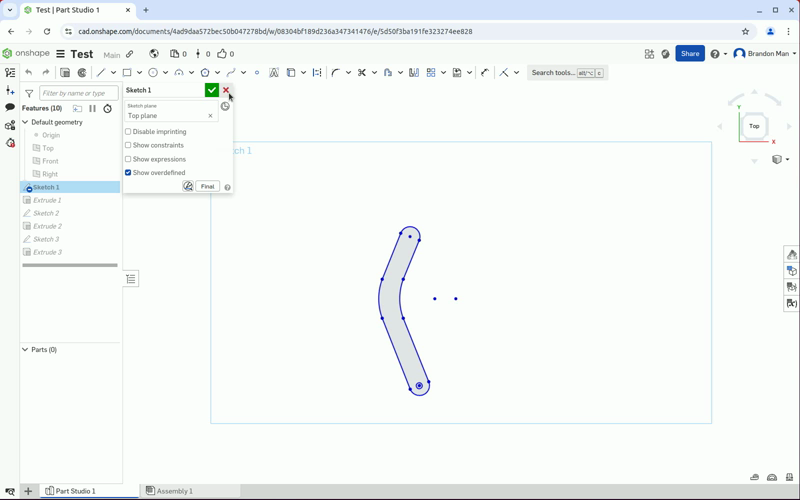
key(shift+s)
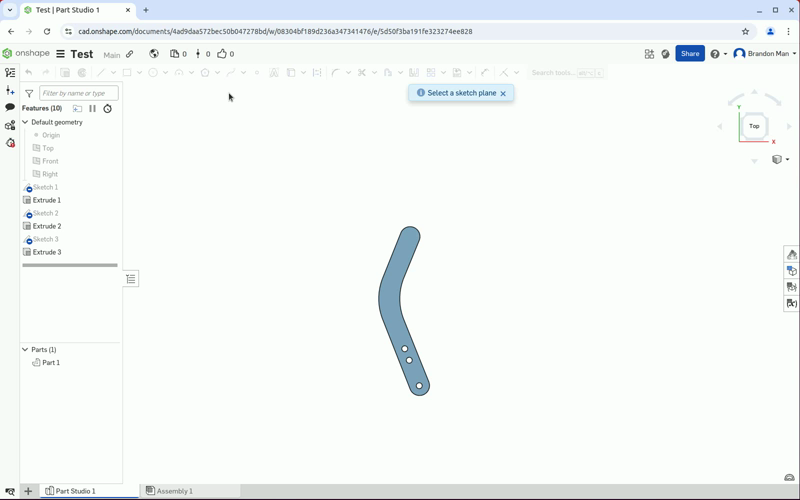
mouse_move(73, 150)
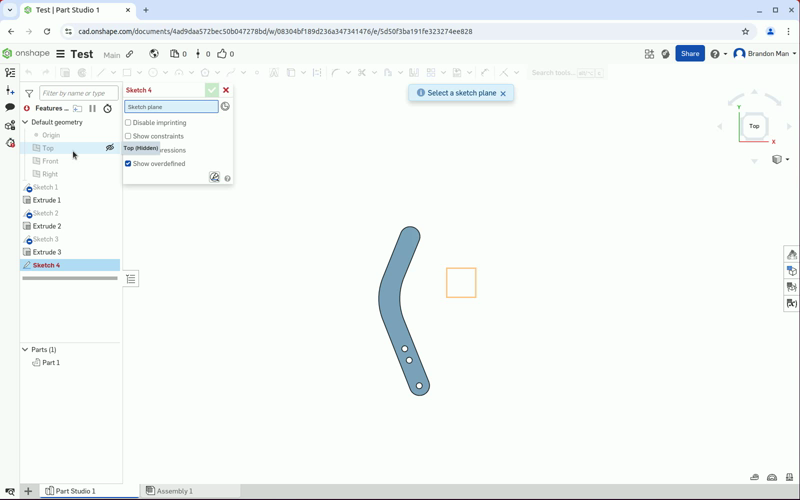
click(73, 150)
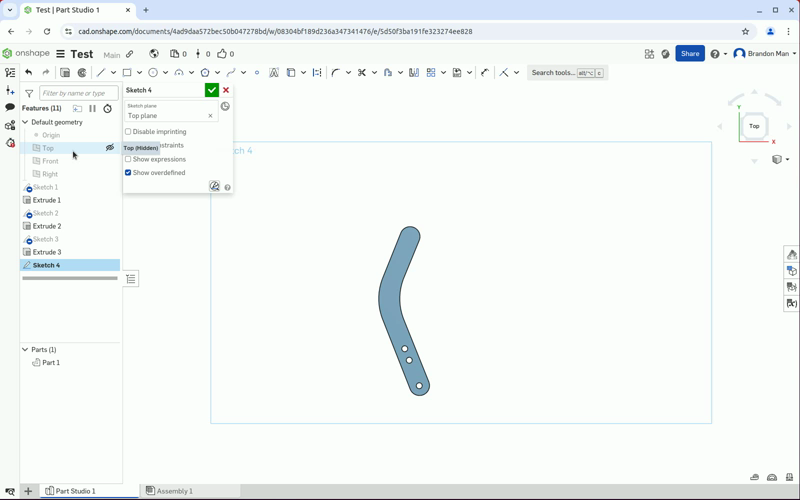
mouse_move(73, 352)
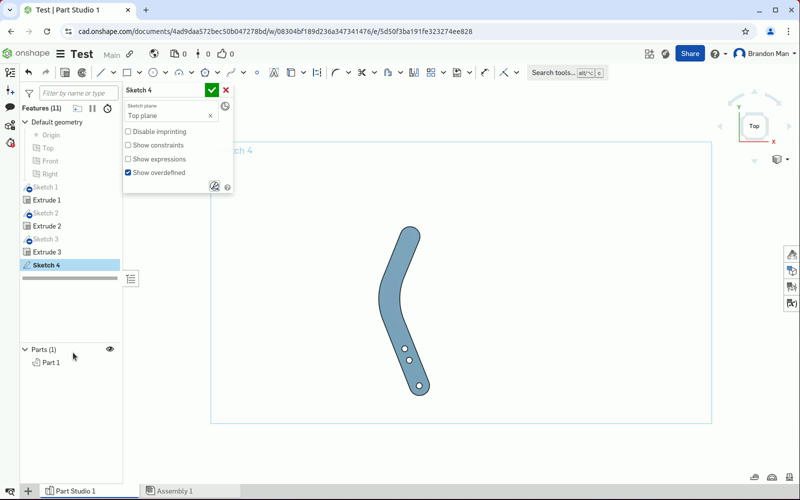
key(y)
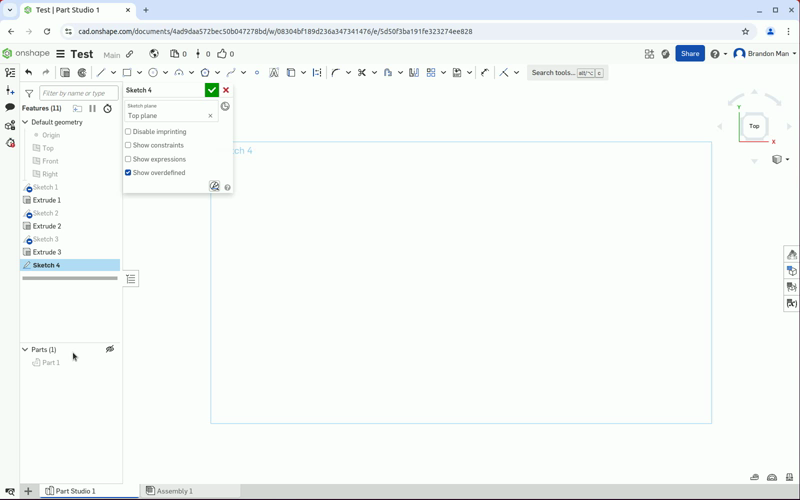
key(c)
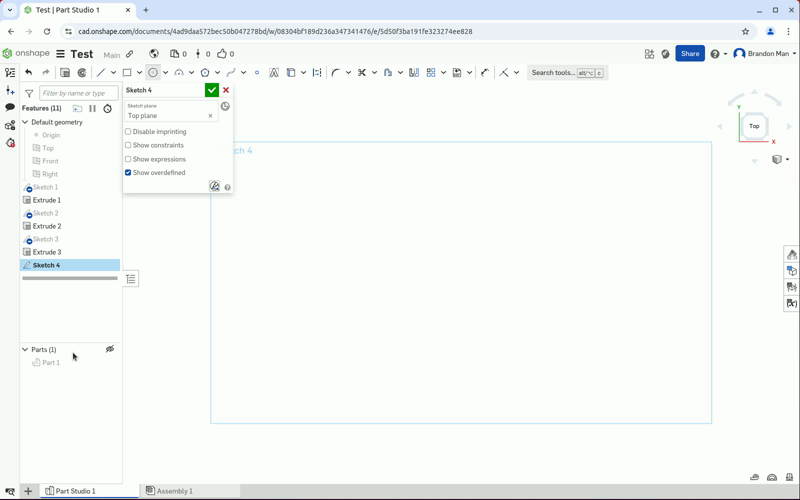
key_down(shift)
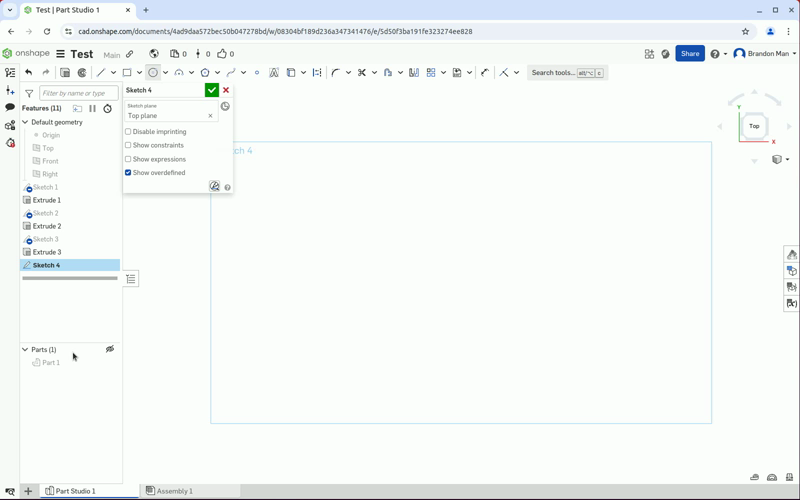
mouse_move(415, 373)
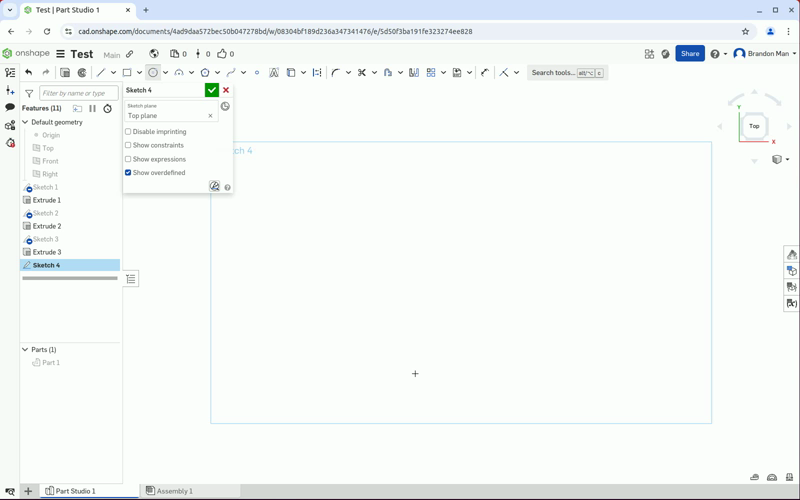
click(415, 373)
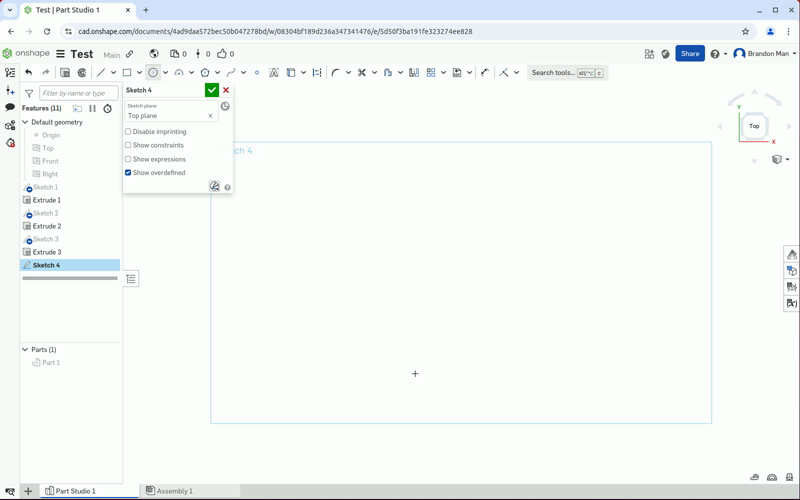
key_up(shift)
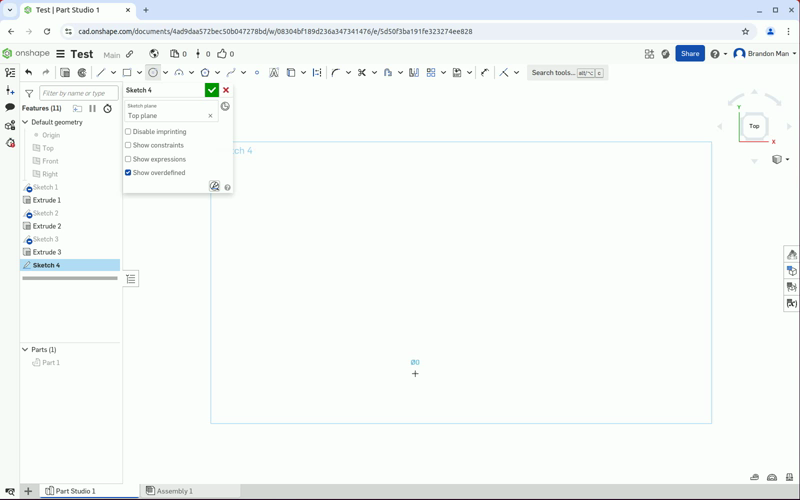
mouse_move(418, 373)
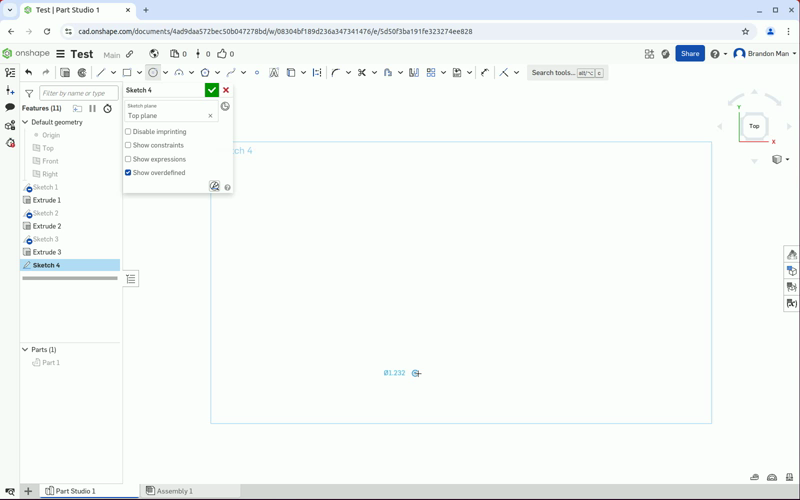
click(418, 373)
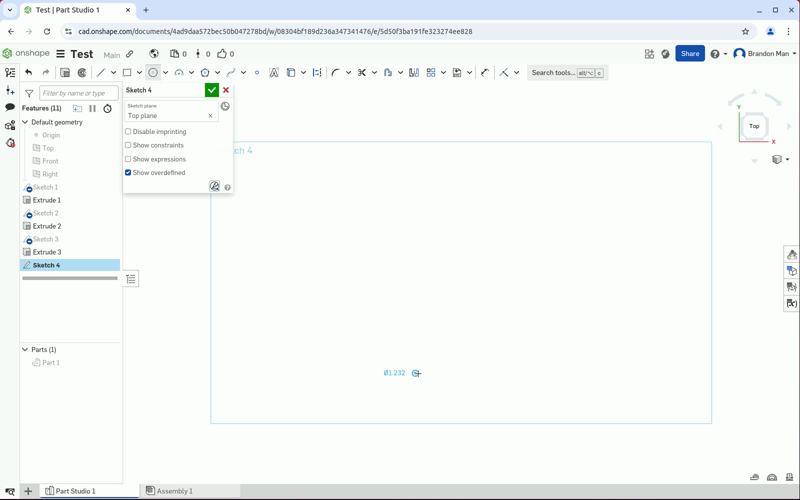
key(esc)
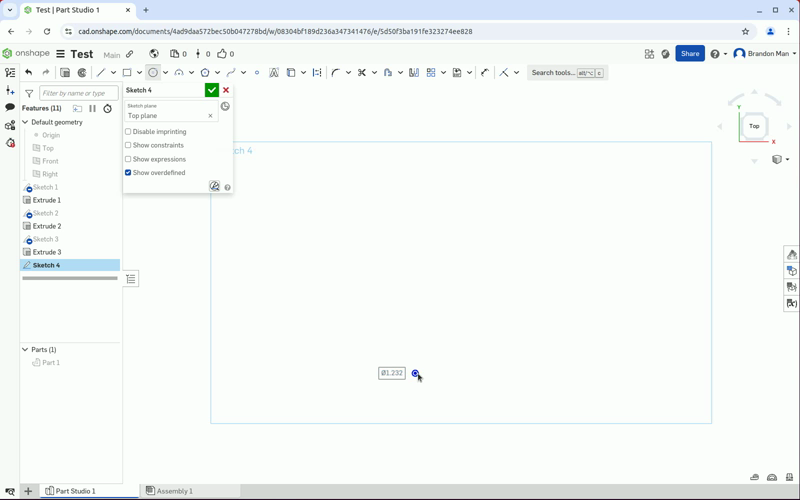
mouse_move(417, 373)
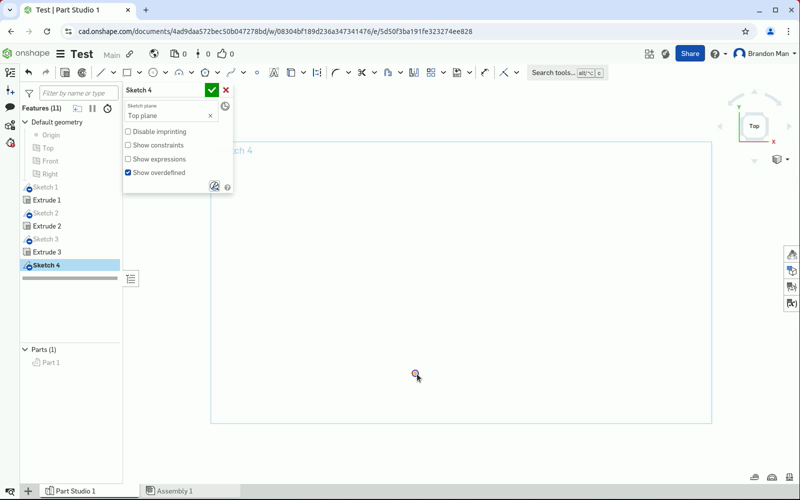
scroll(6)
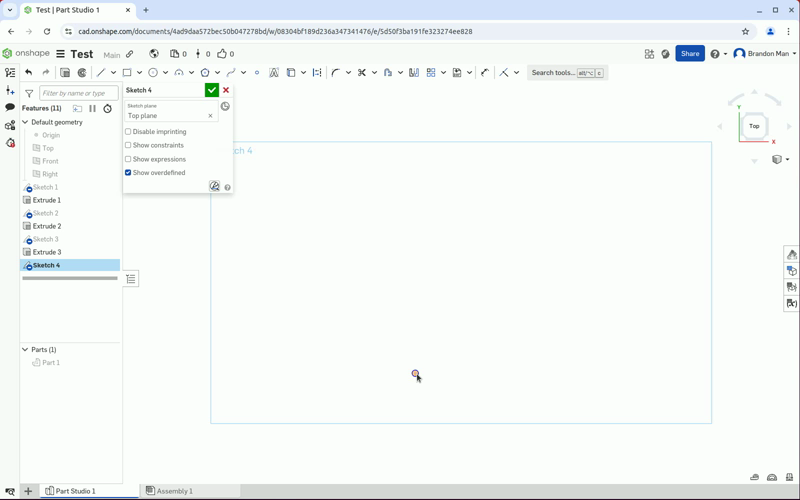
scroll(6)
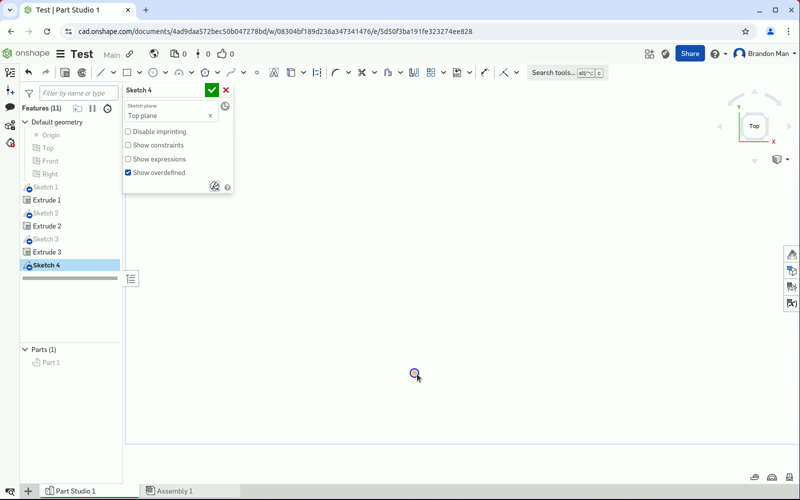
scroll(6)
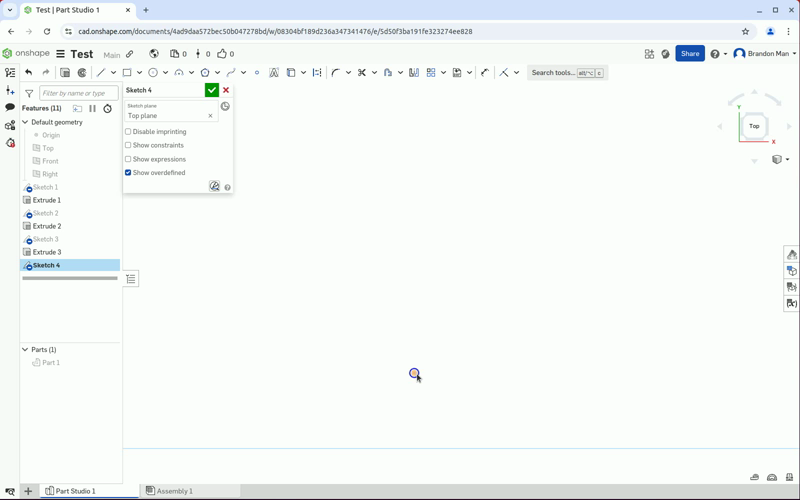
scroll(6)
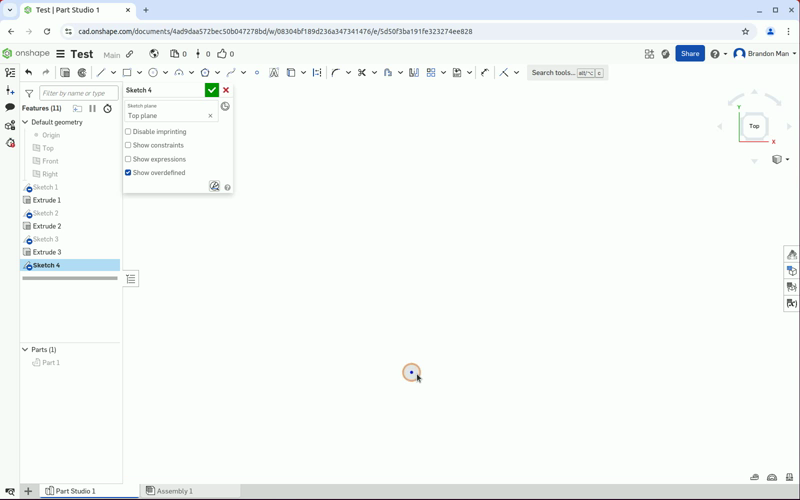
scroll(6)
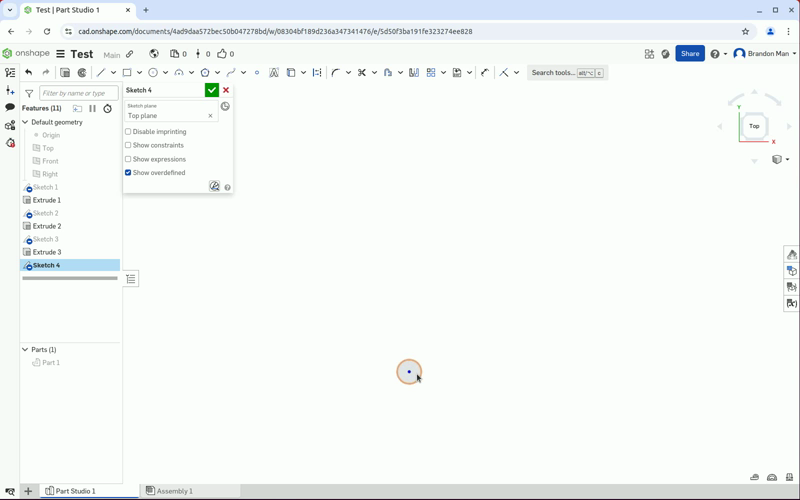
scroll(6)
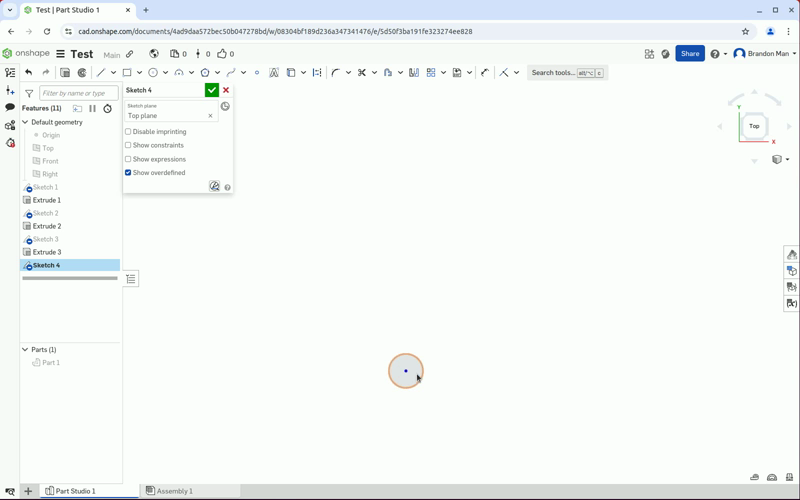
scroll(6)
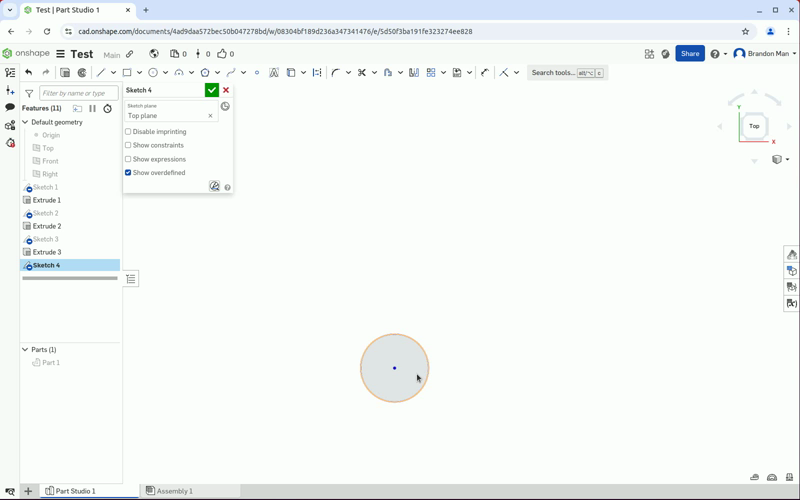
click(417, 373)
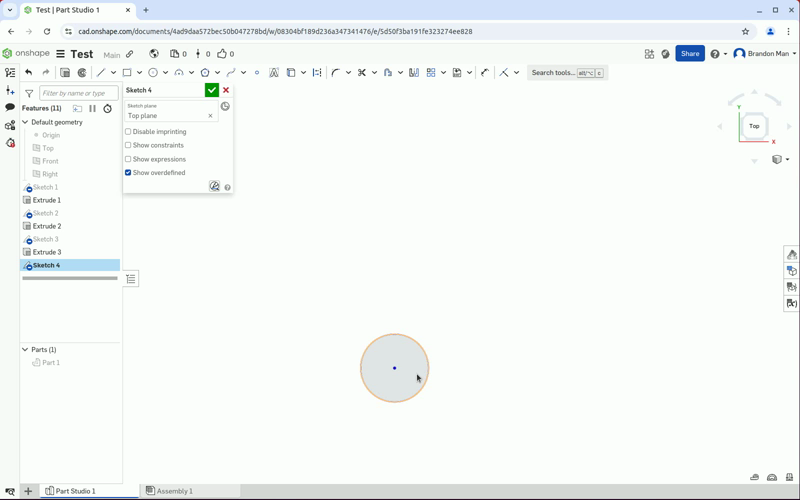
scroll(-6)
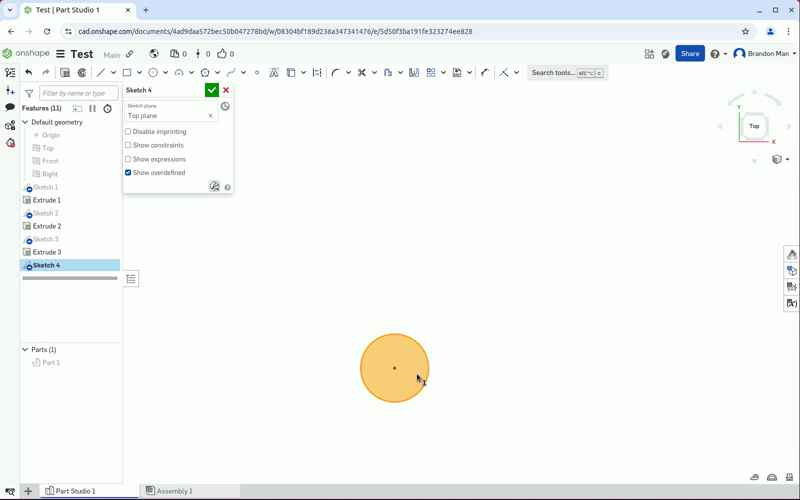
scroll(-6)
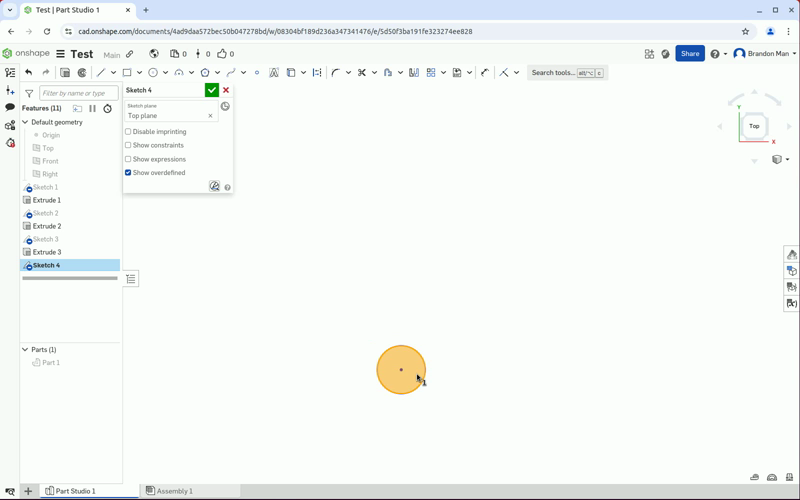
scroll(-6)
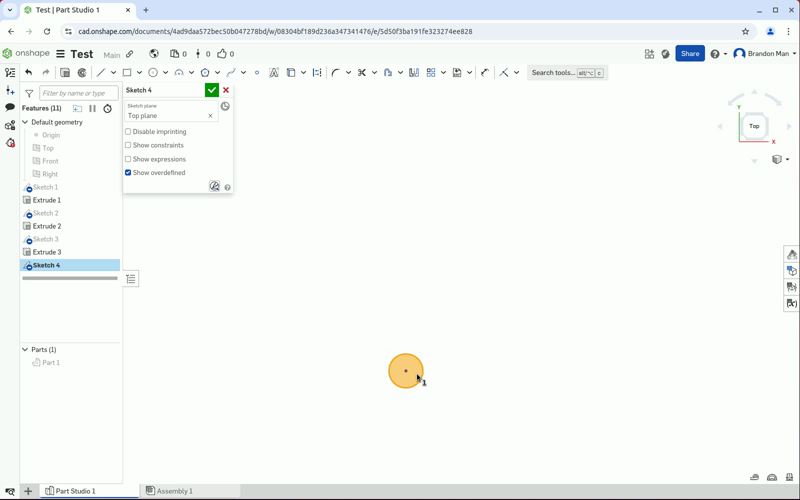
scroll(-6)
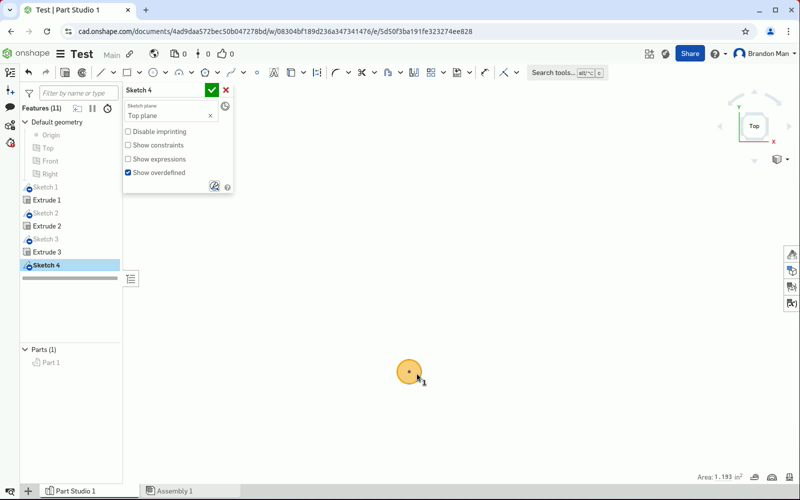
scroll(-6)
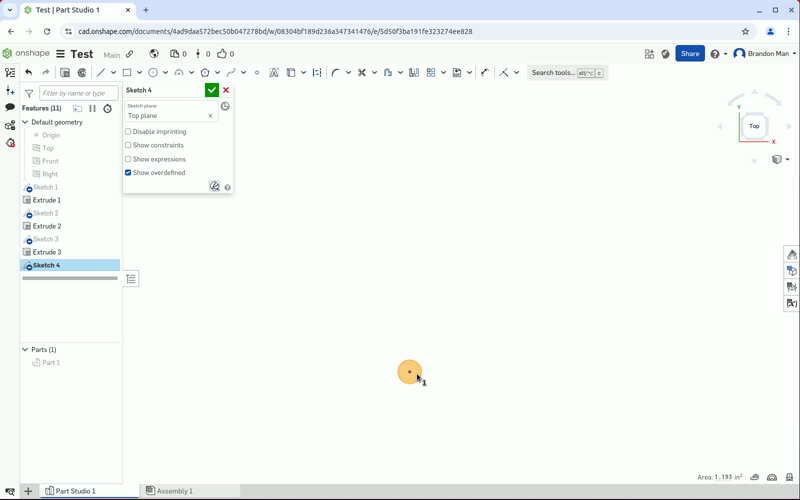
scroll(-6)
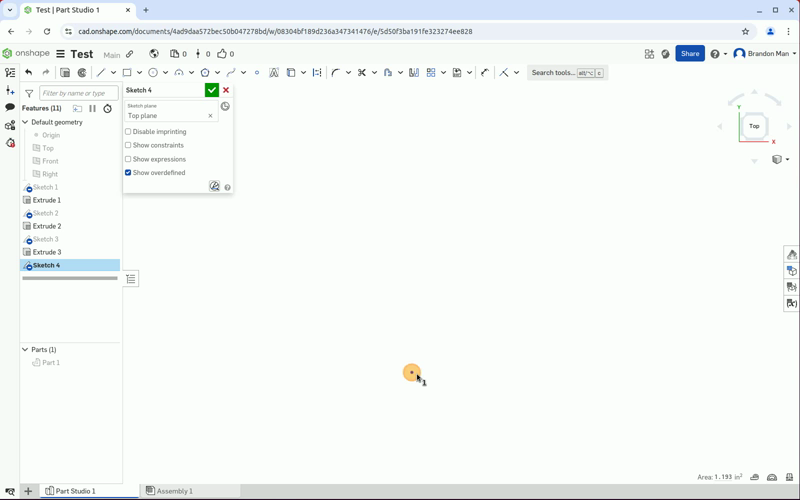
scroll(-6)
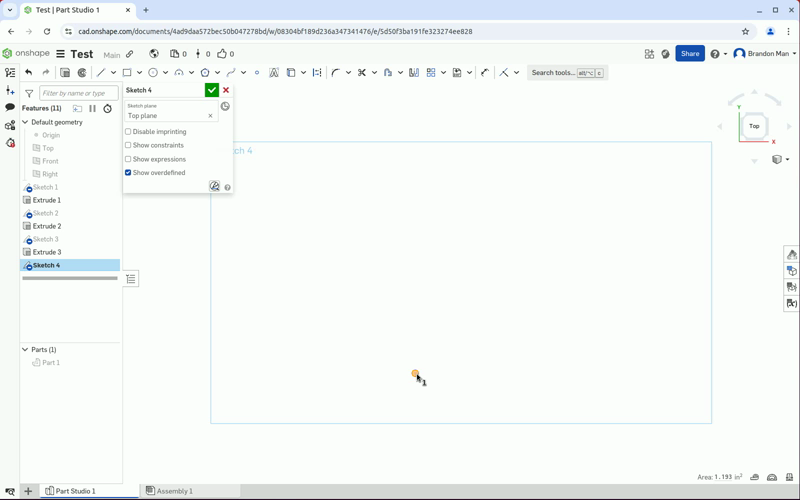
mouse_move(73, 352)
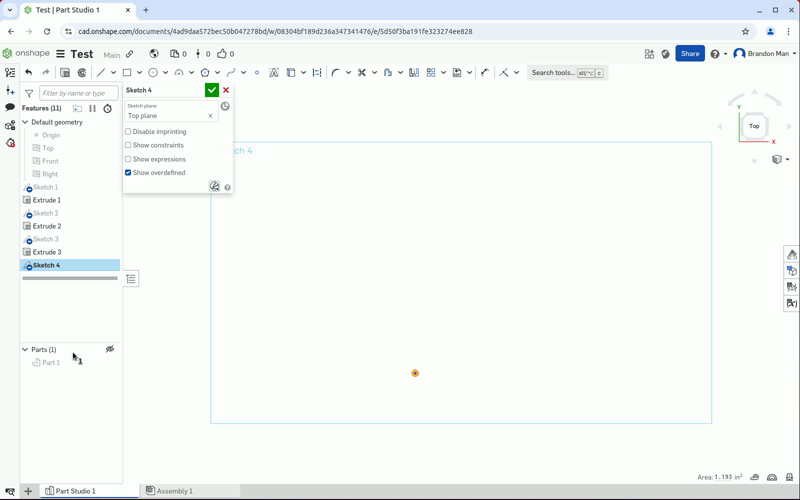
key(shift+y)
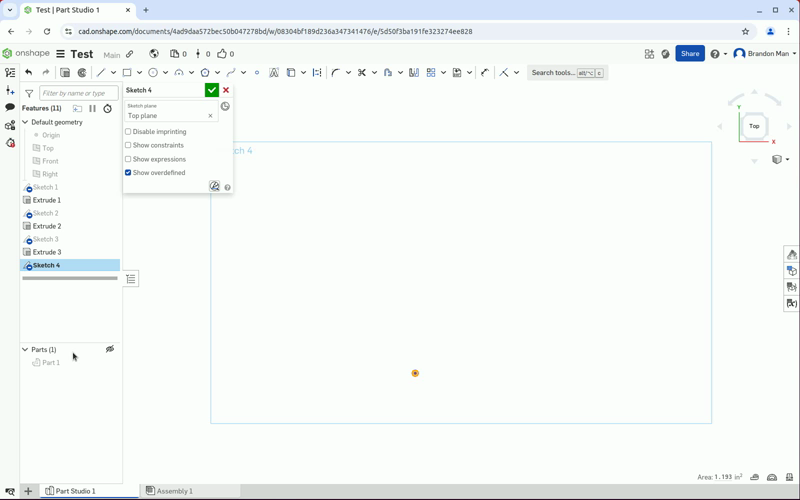
key(shift+e)
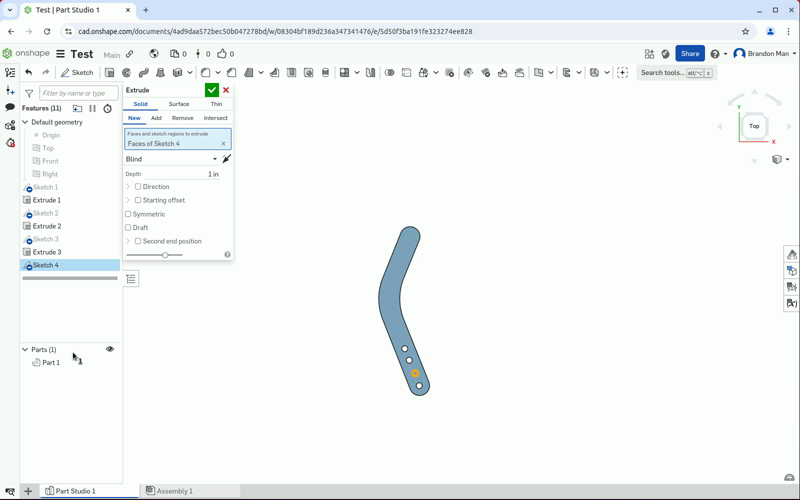
mouse_move(143, 106)
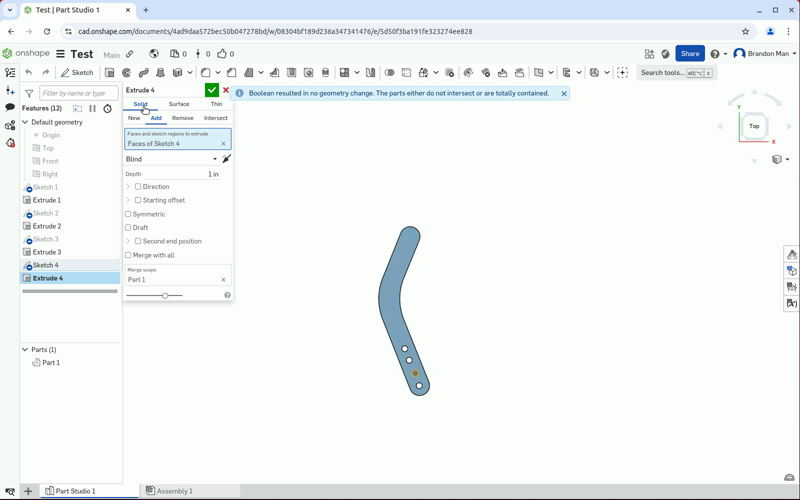
click(143, 106)
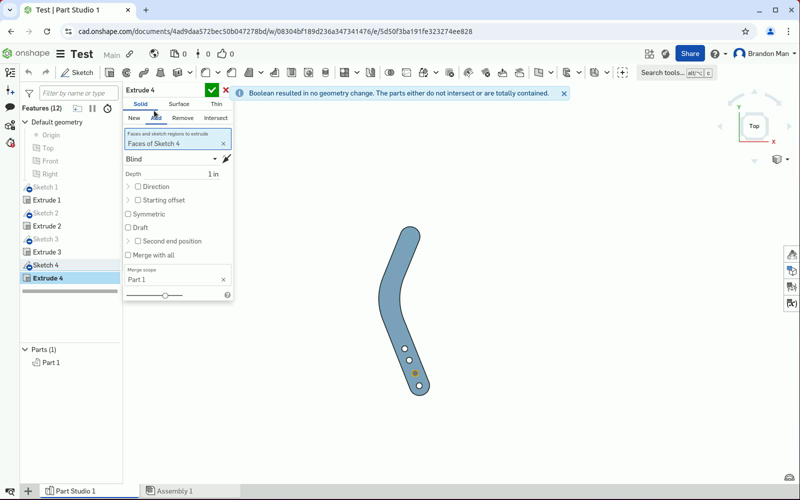
mouse_move(186, 120)
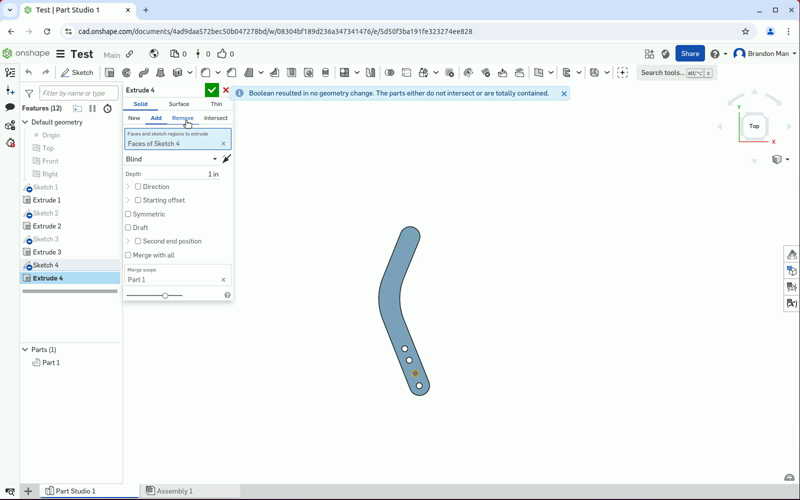
click(186, 120)
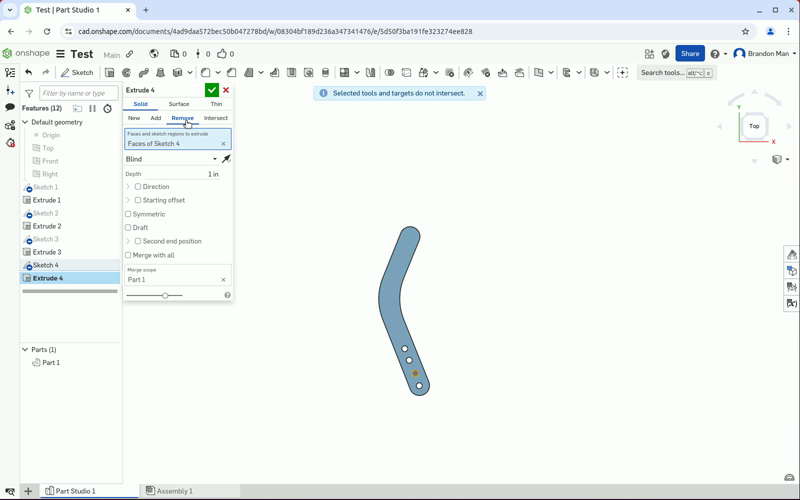
key(tab, 4)
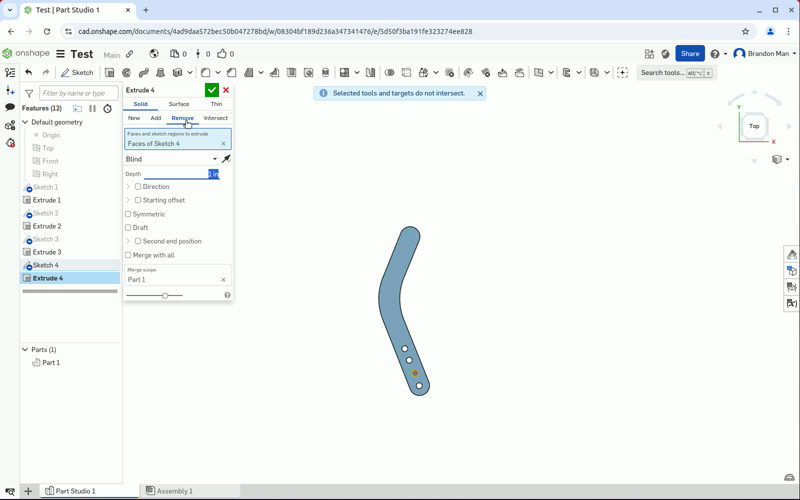
text(-11.073)
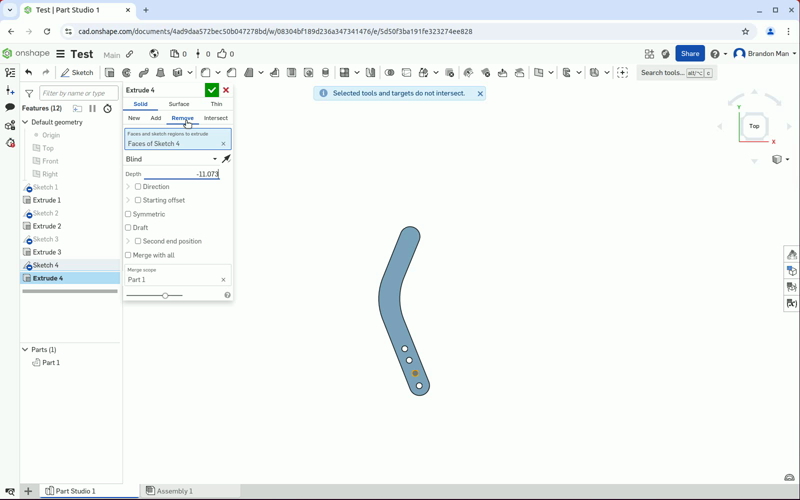
key(tab, 6)
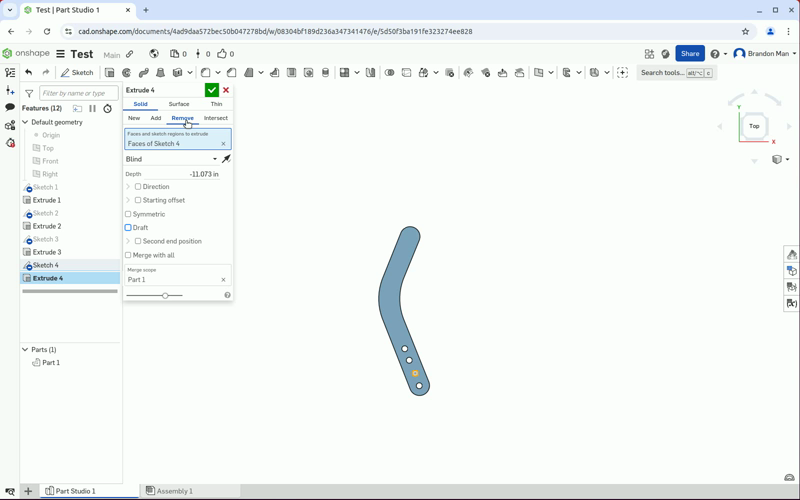
key(space)
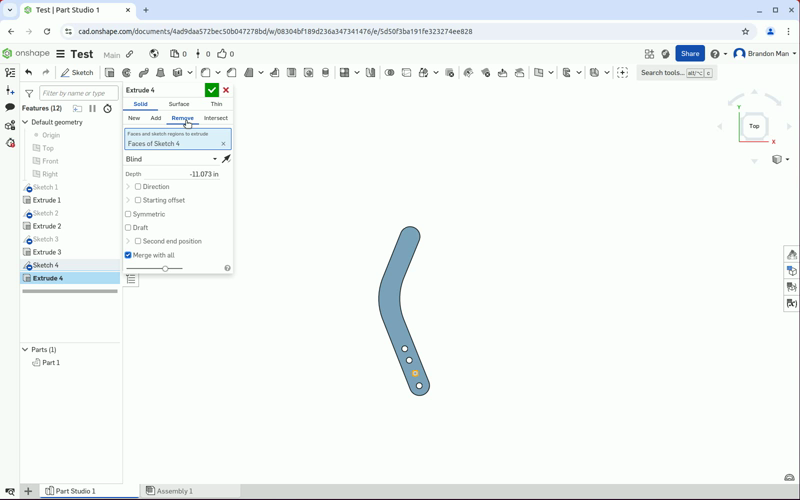
key(enter)
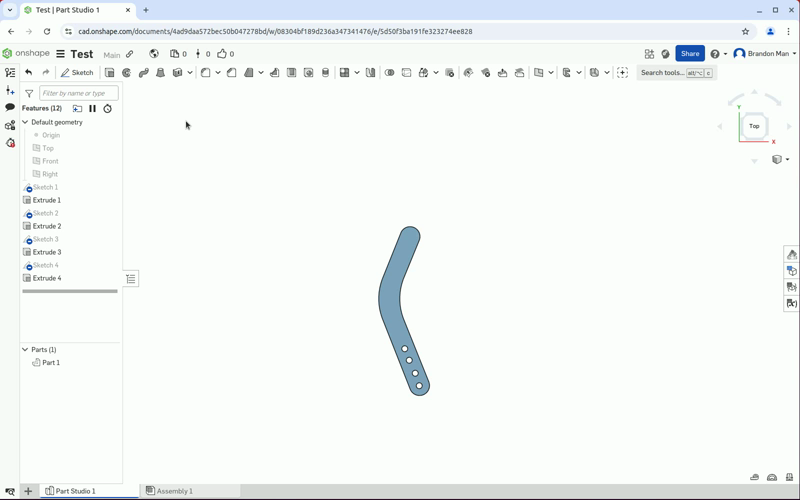
key(shift+h)
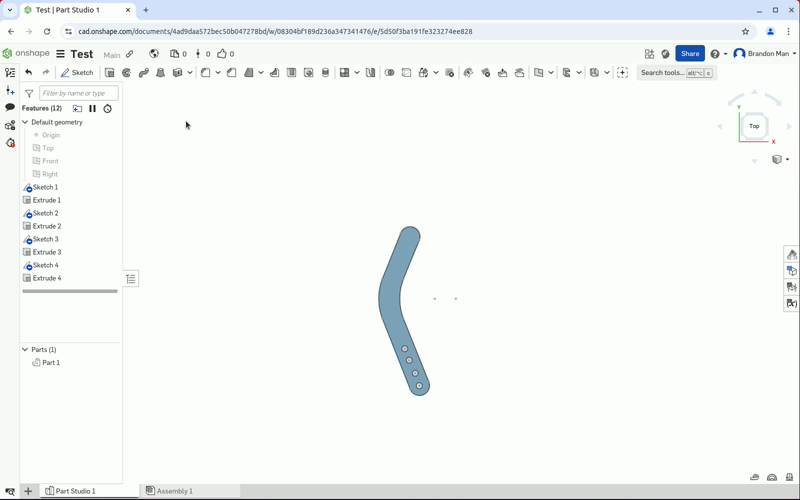
key(shift+h)
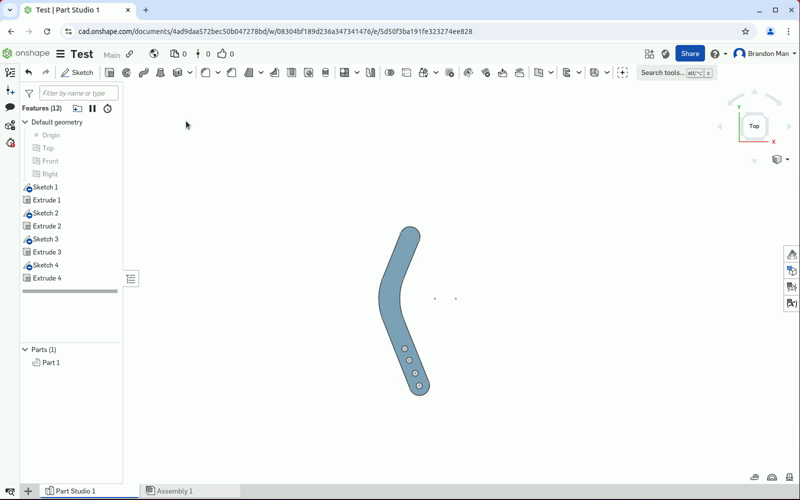
key(shift+7)
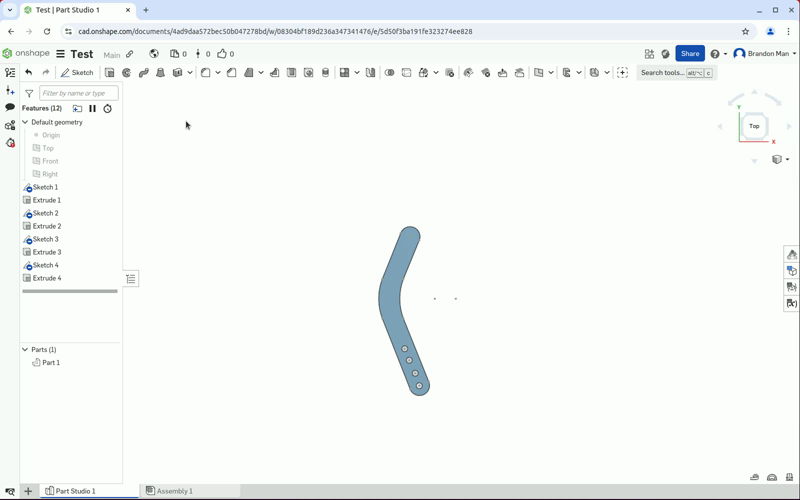
key(up, 3)
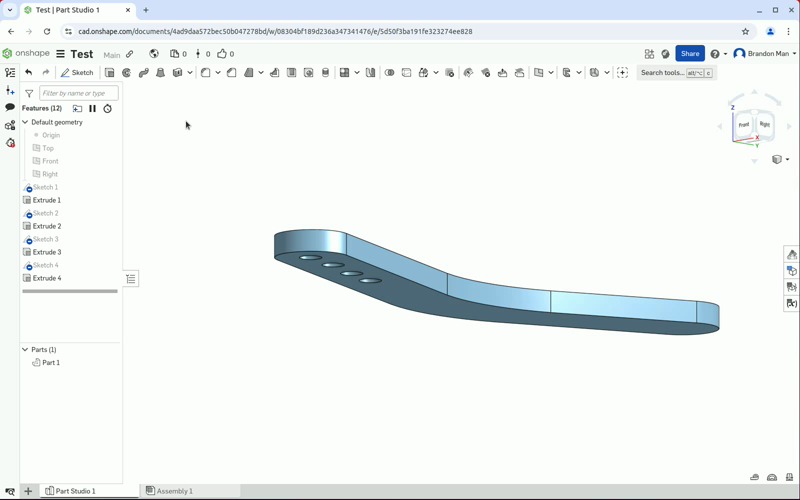
key(left, 3)
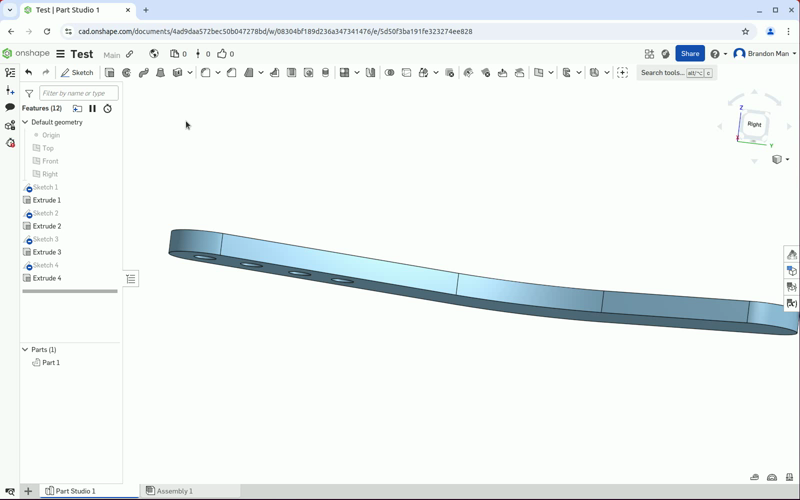
key(right, 3)
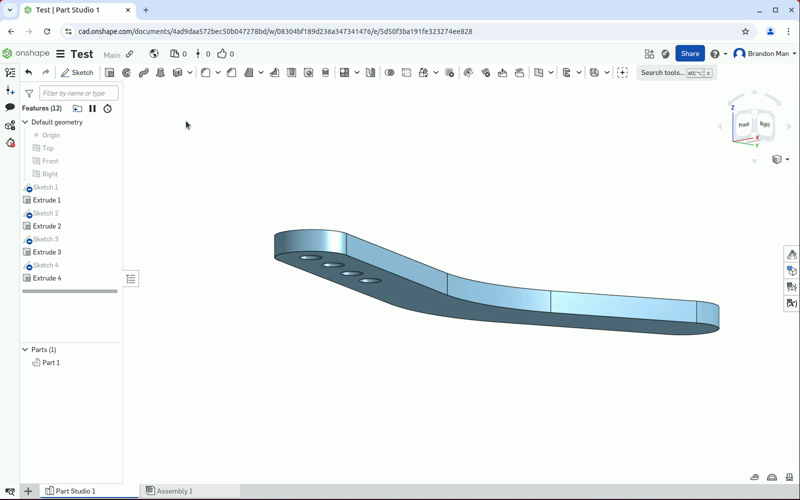
key(down, 3)
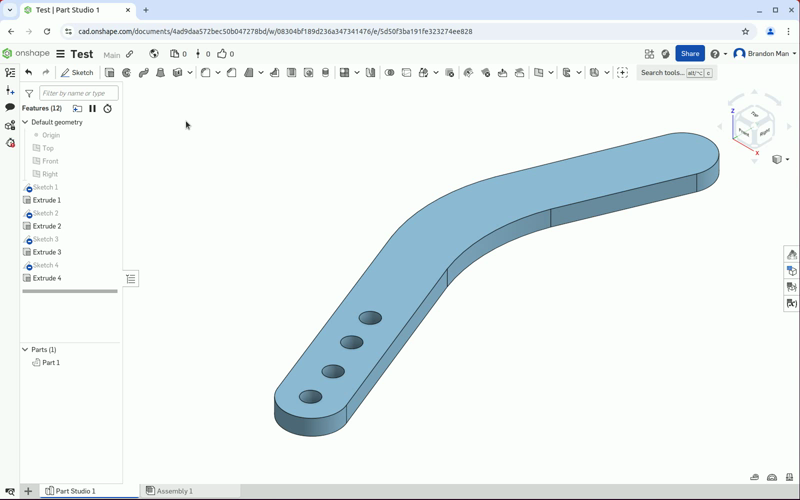
mouse_move(73, 189)
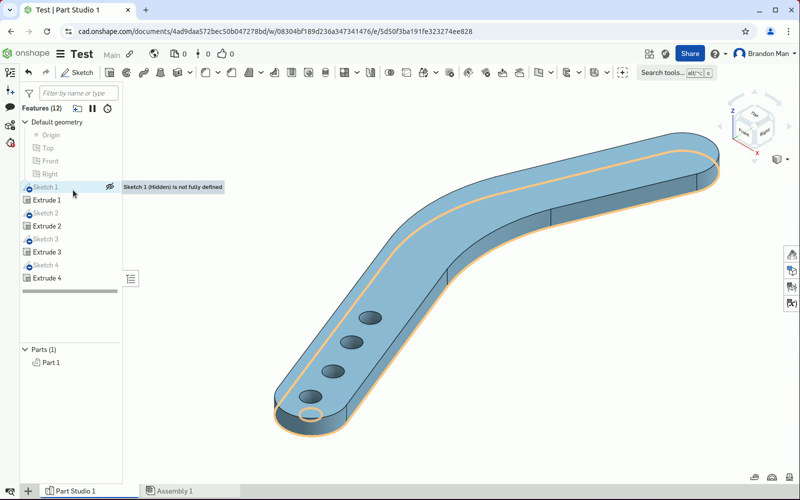
click(73, 189)